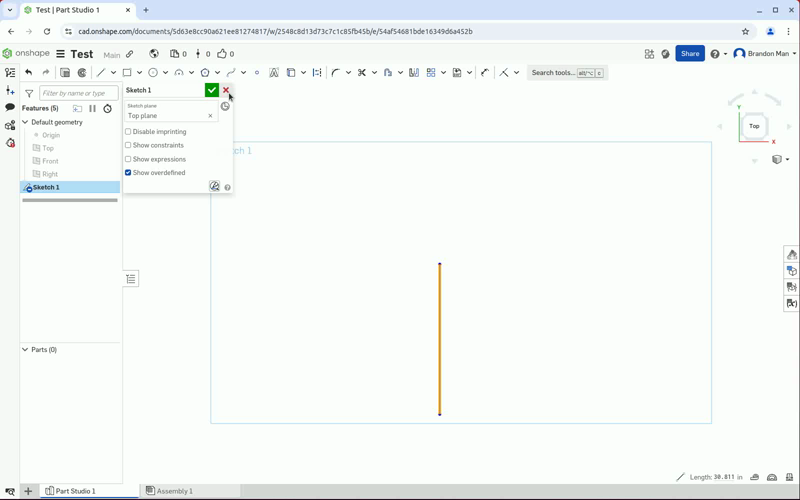
key(shift+h)
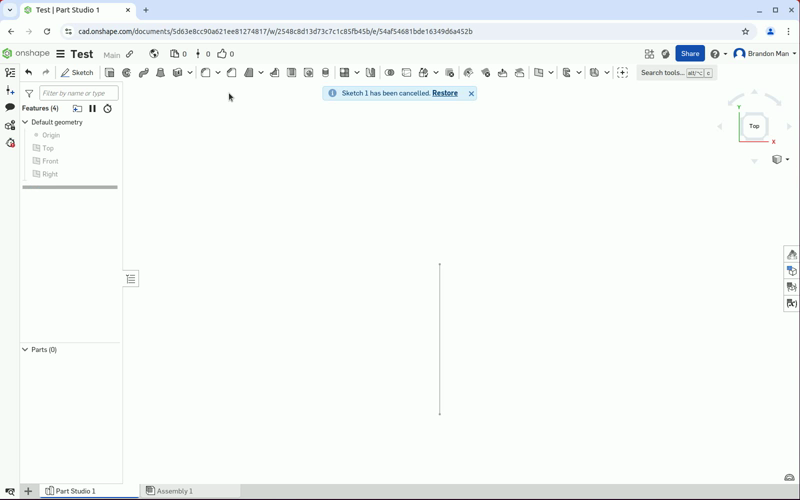
mouse_move(73, 352)
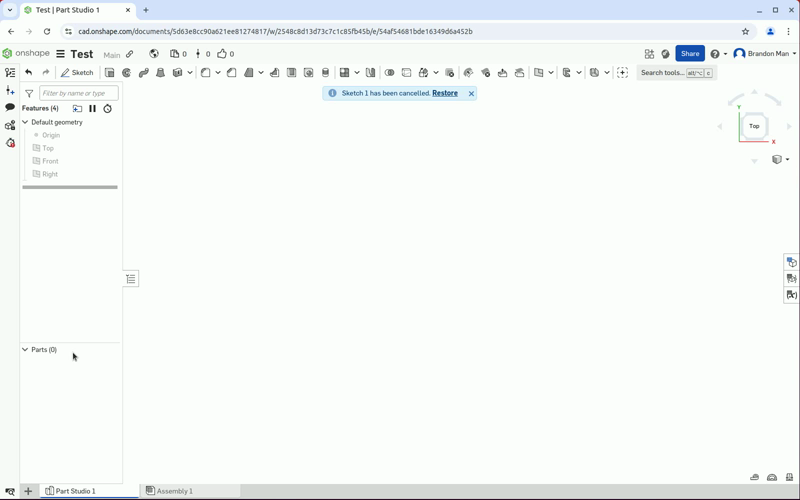
key(y)
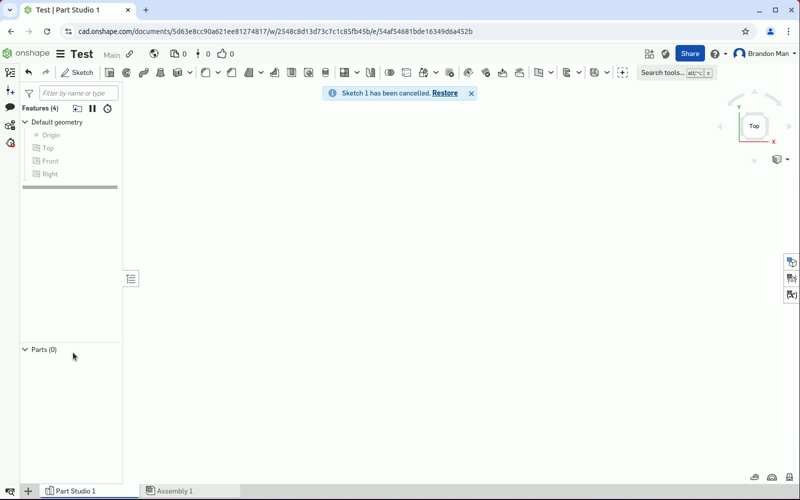
key(shift+p)
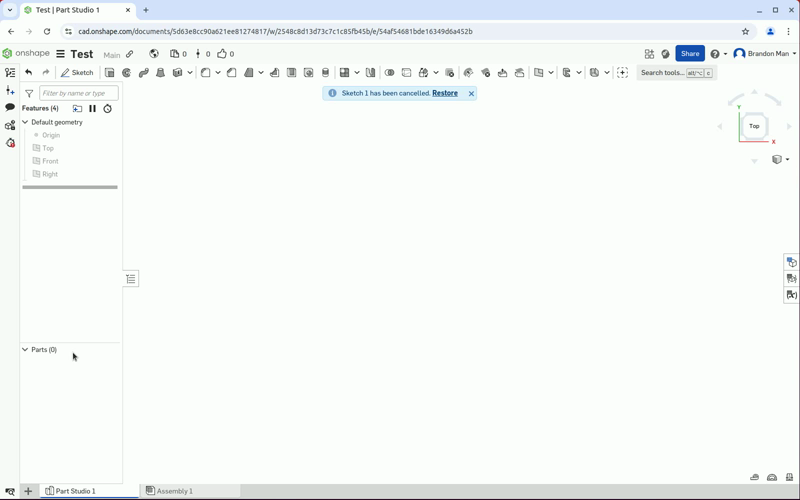
key(space)
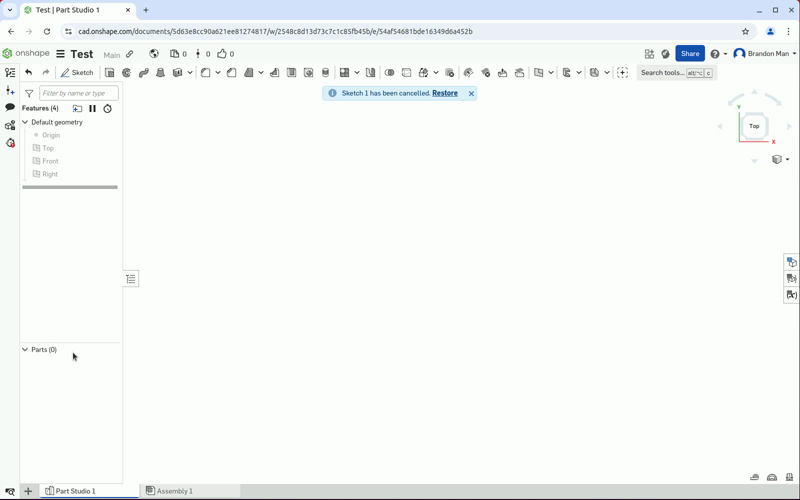
key_down(shift)
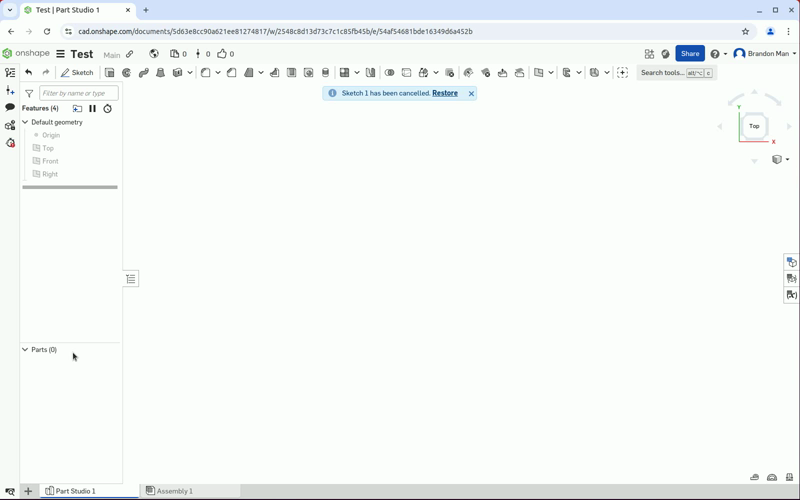
key(up)
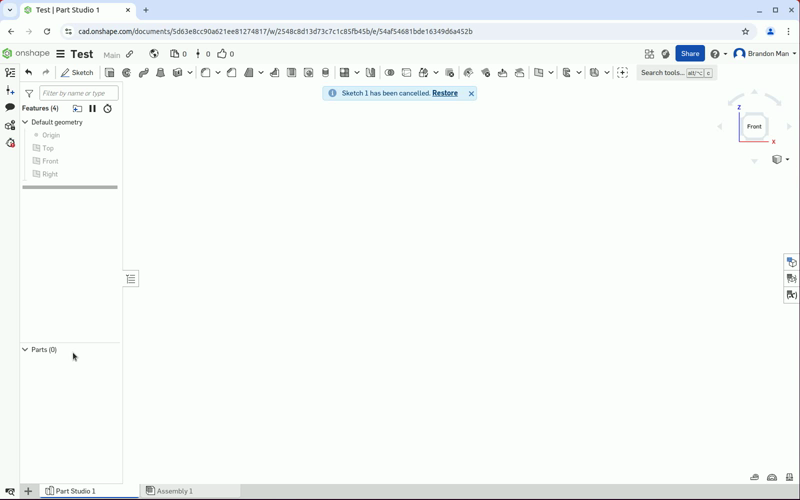
key_up(shift)
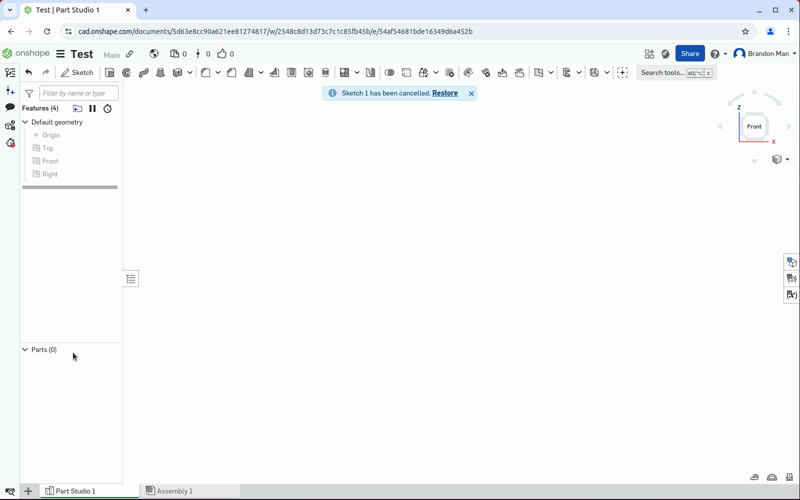
mouse_move(73, 352)
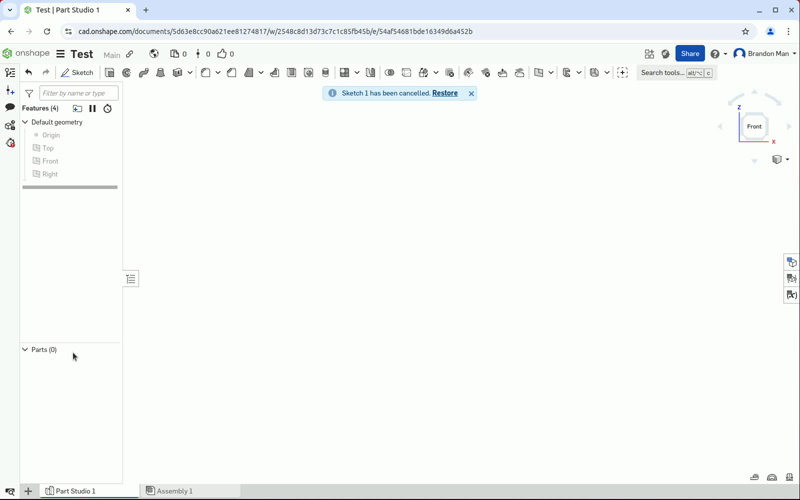
key(shift+y)
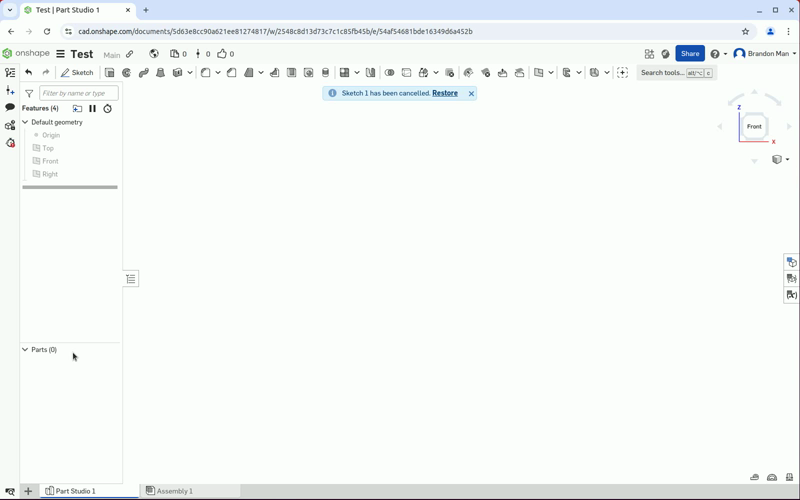
key(shift+s)
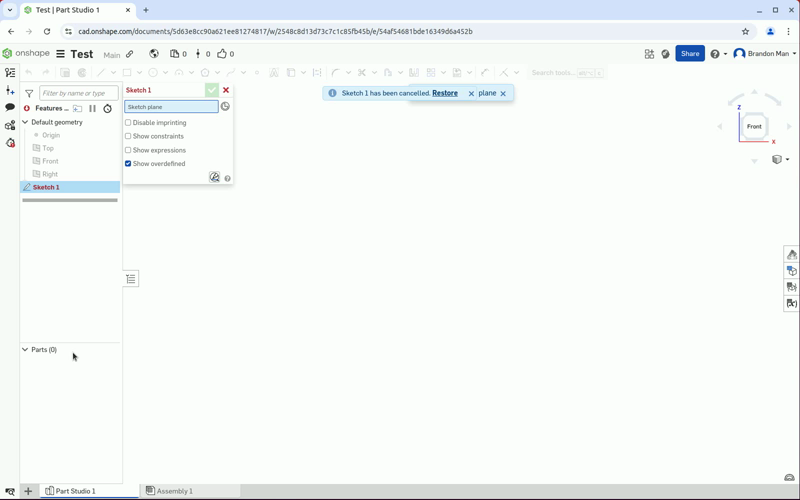
mouse_move(73, 163)
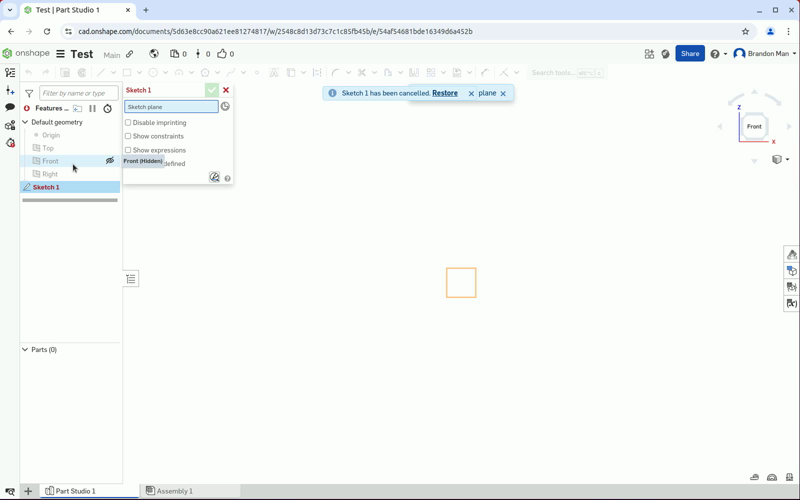
click(73, 163)
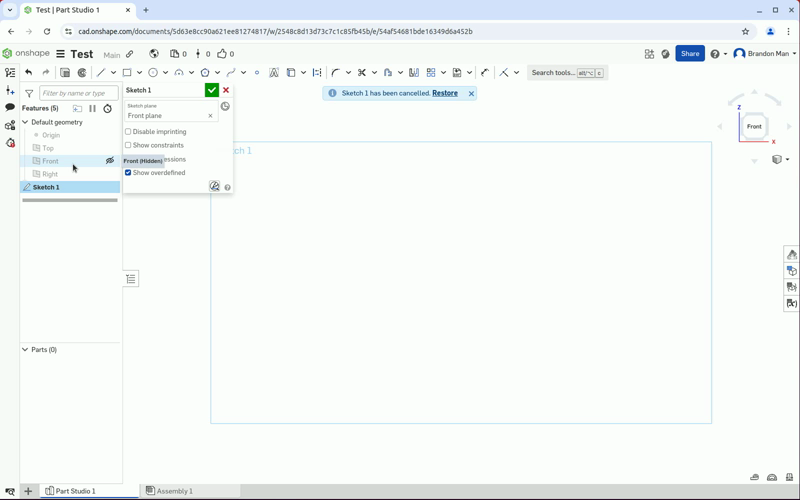
mouse_move(73, 352)
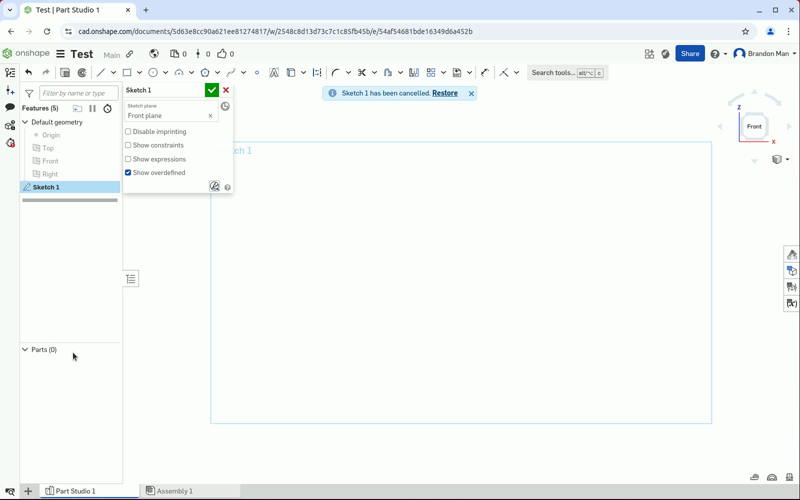
key(y)
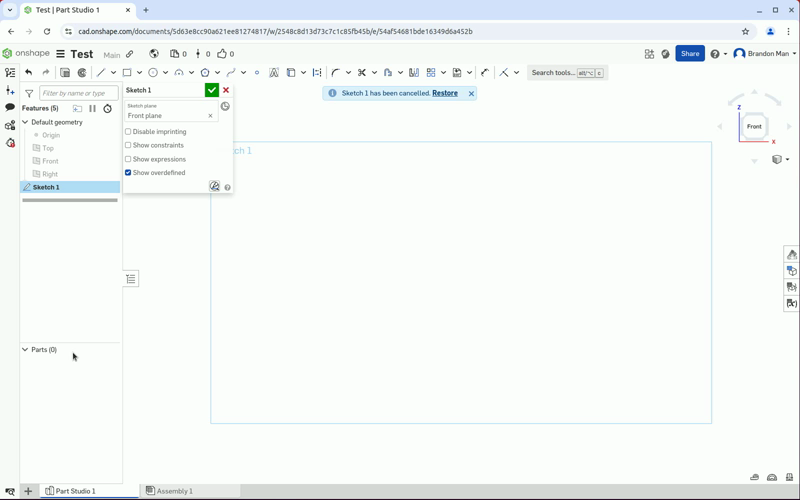
key(l)
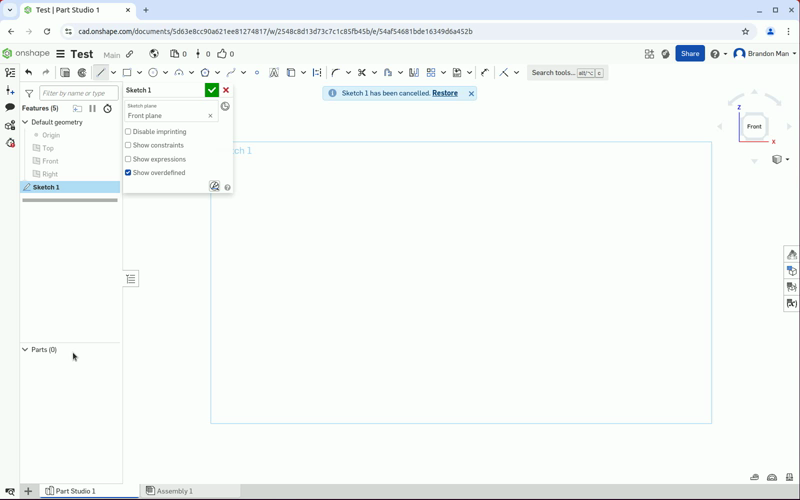
key_down(shift)
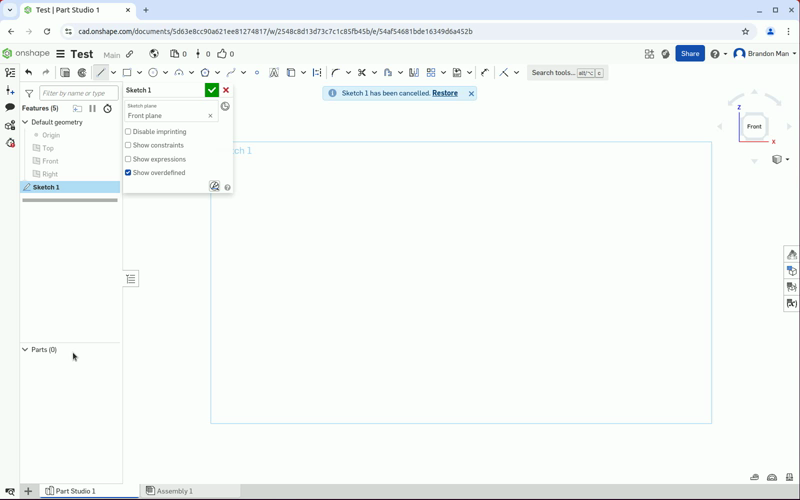
mouse_move(414, 282)
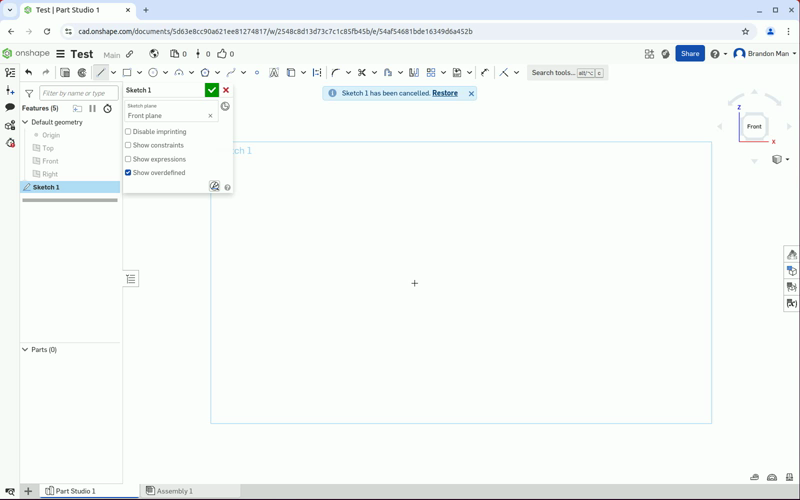
click(414, 282)
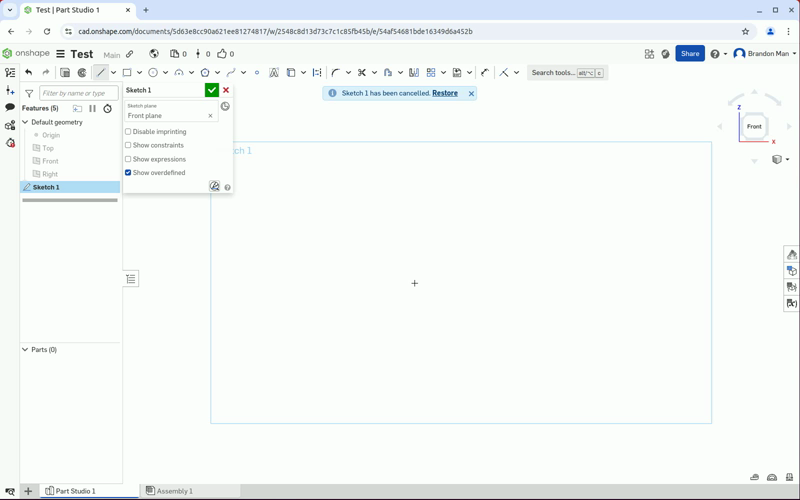
key_up(shift)
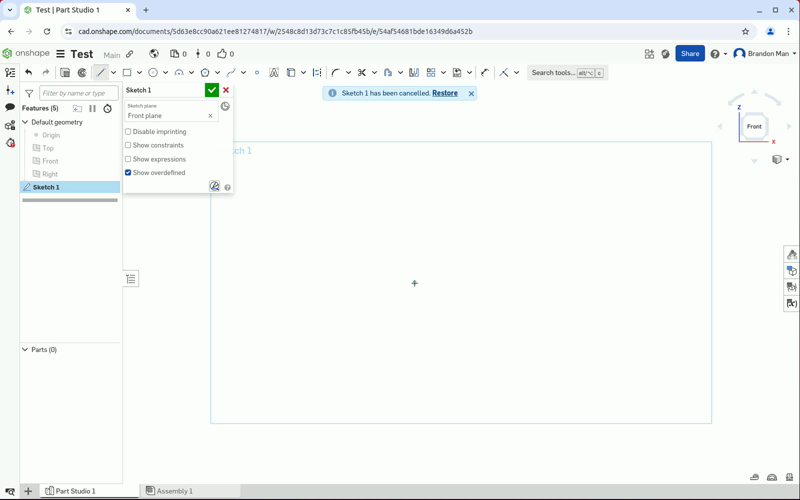
key_down(shift)
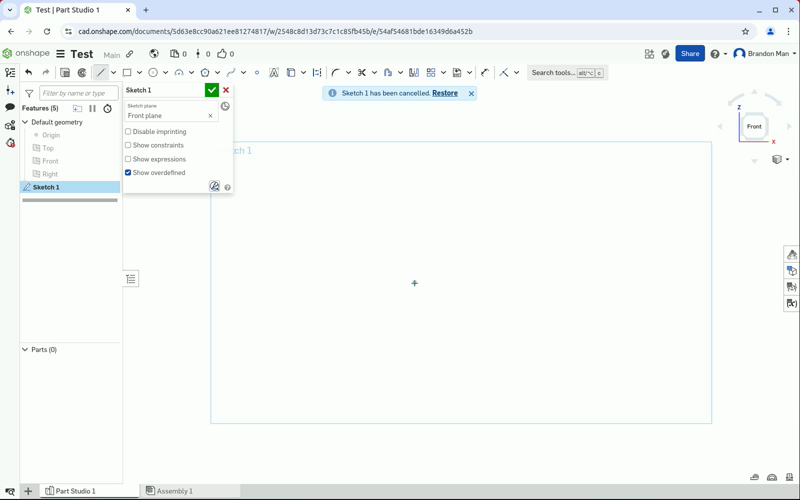
mouse_move(507, 282)
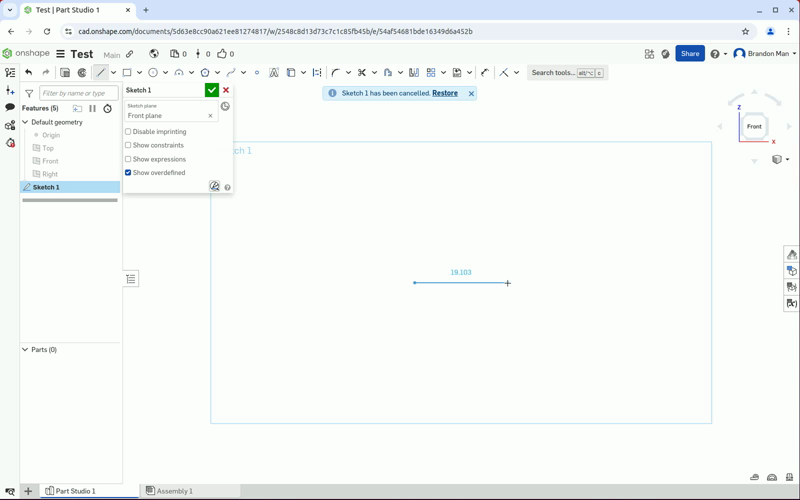
click(507, 282)
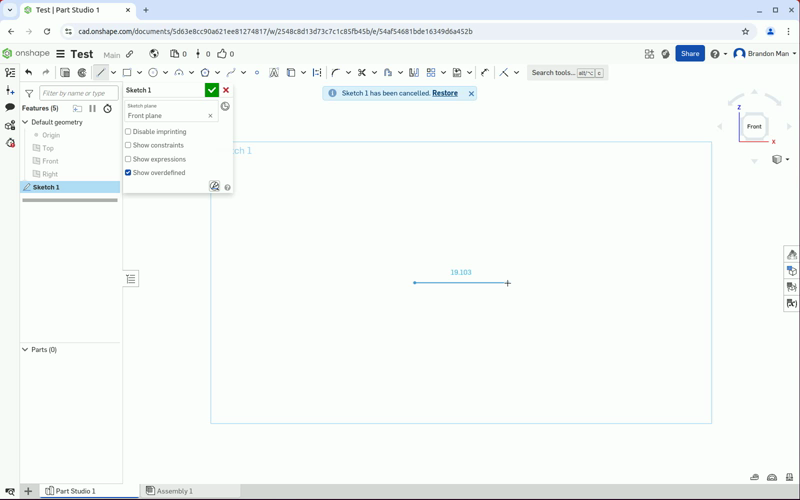
key_up(shift)
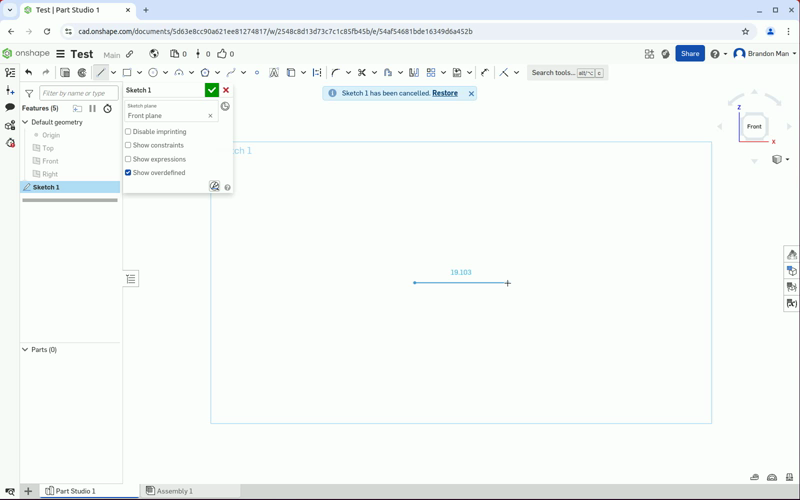
key_down(shift)
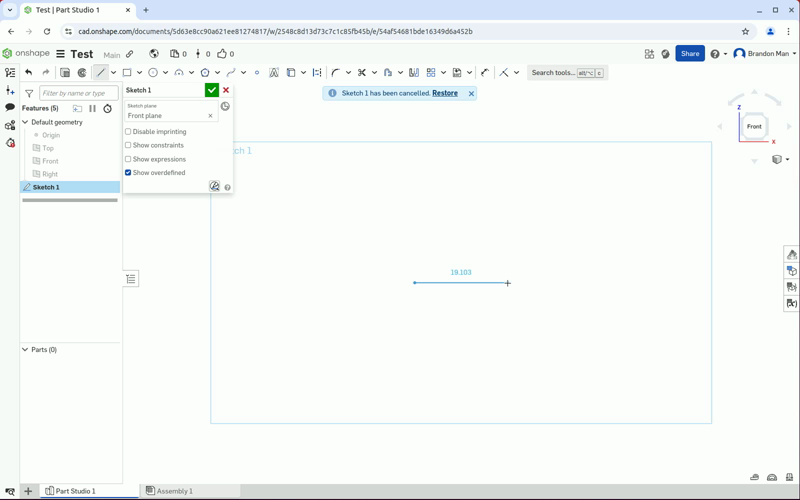
mouse_move(537, 282)
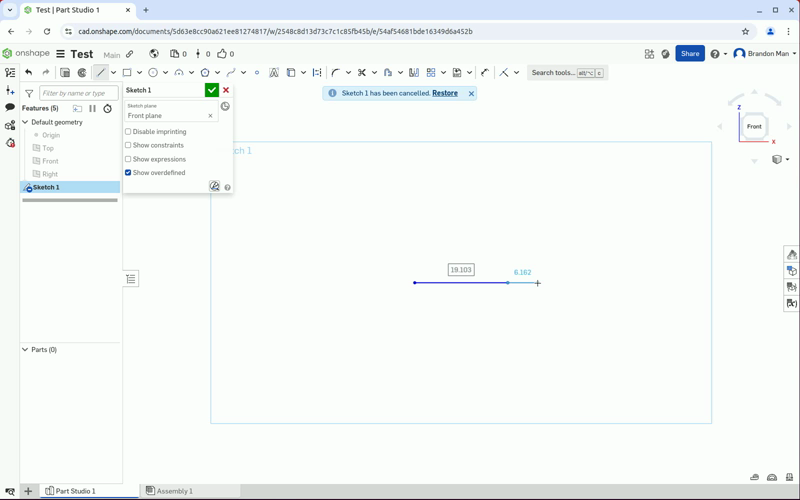
mouse_move(507, 276)
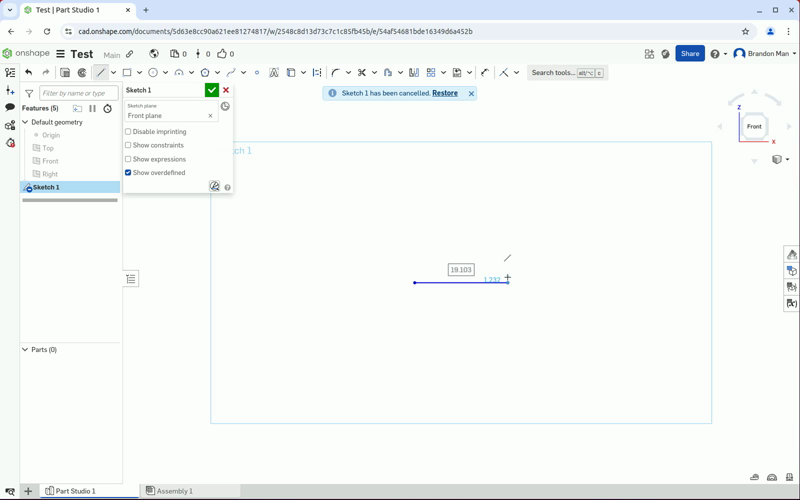
scroll(6)
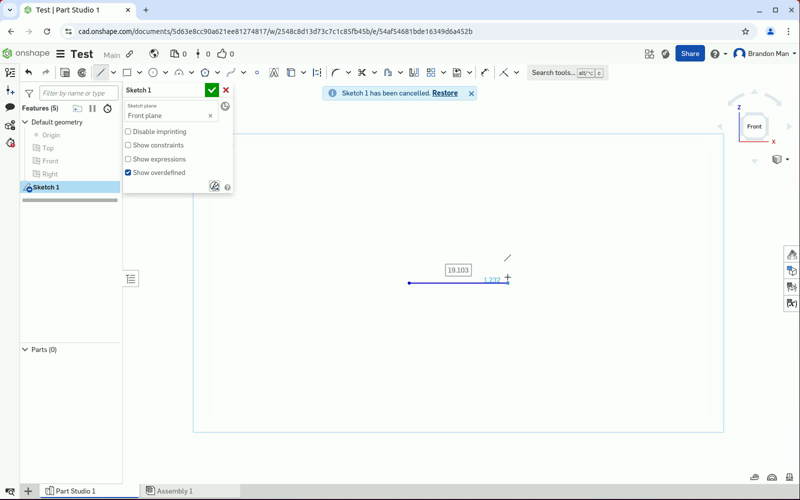
scroll(6)
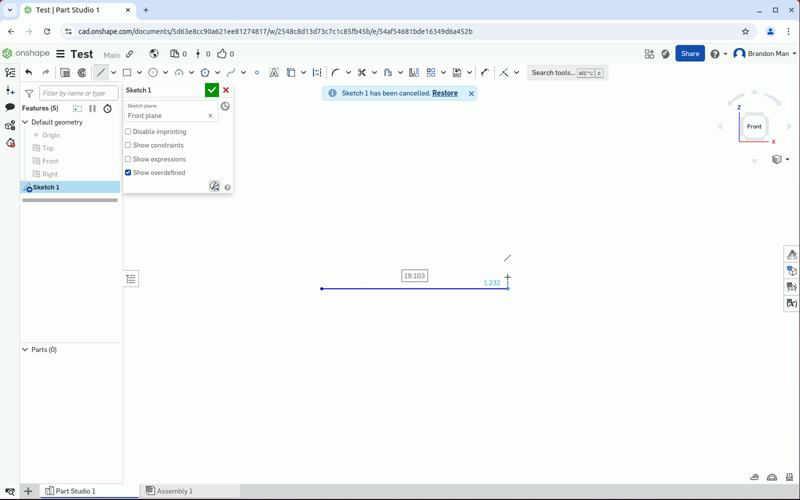
scroll(6)
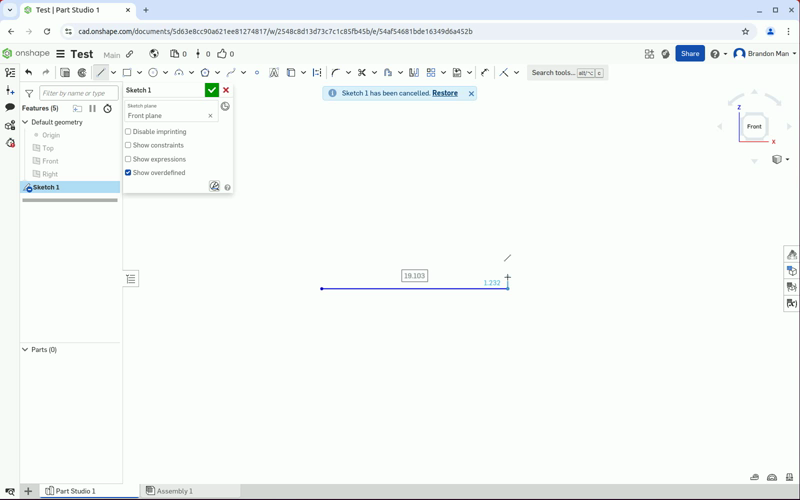
scroll(6)
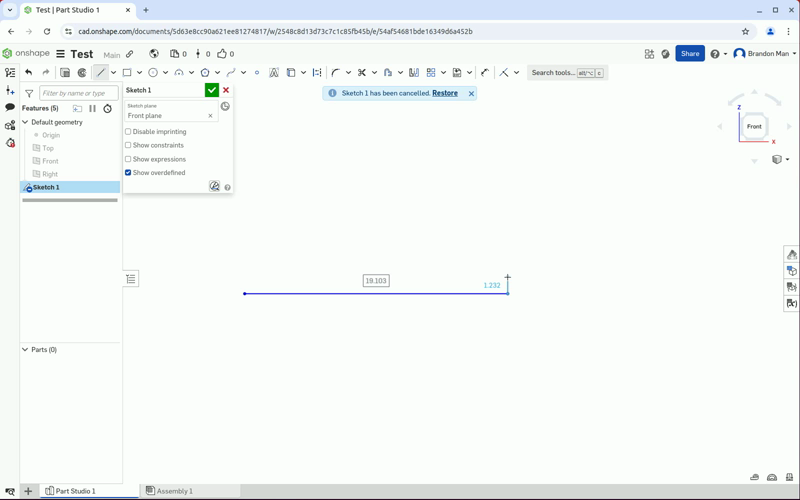
scroll(6)
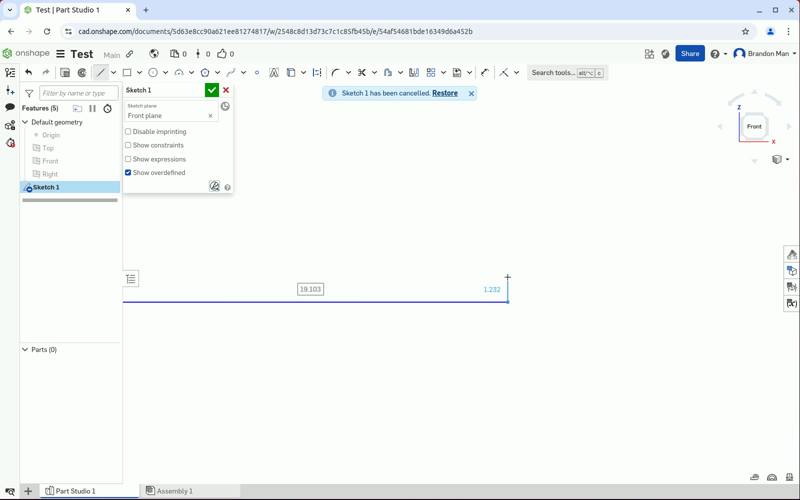
scroll(6)
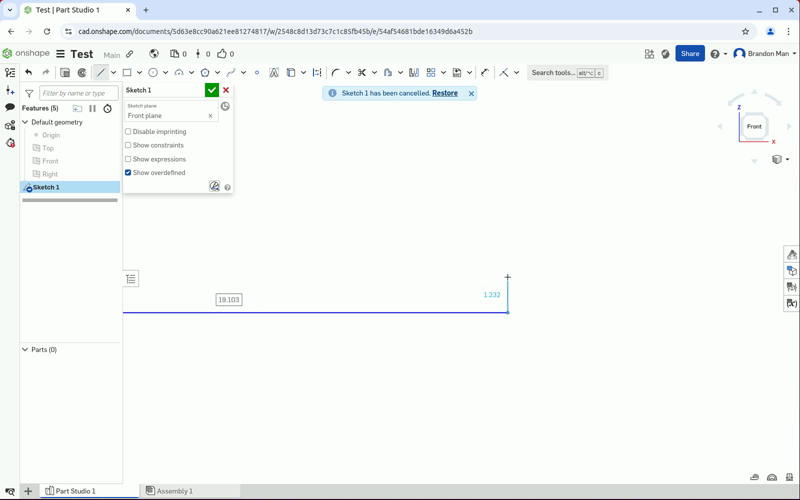
scroll(6)
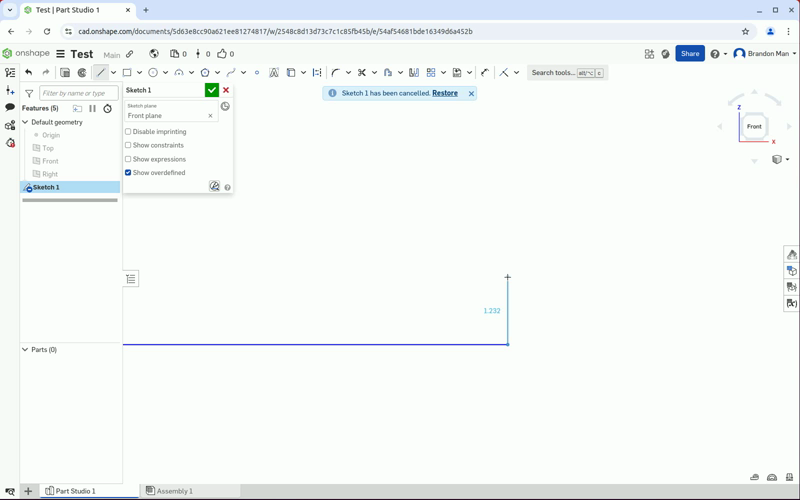
click(507, 276)
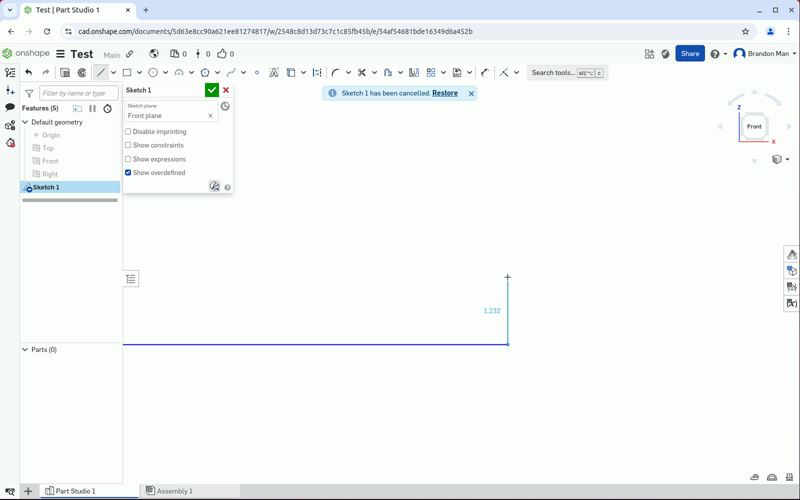
scroll(-6)
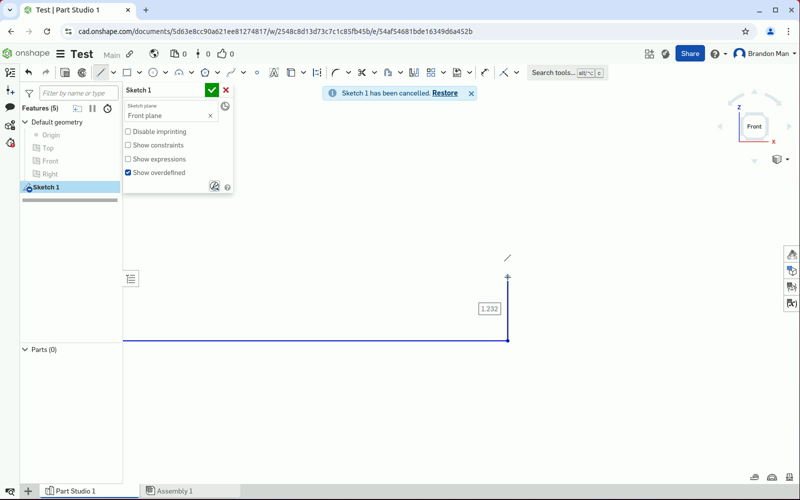
scroll(-6)
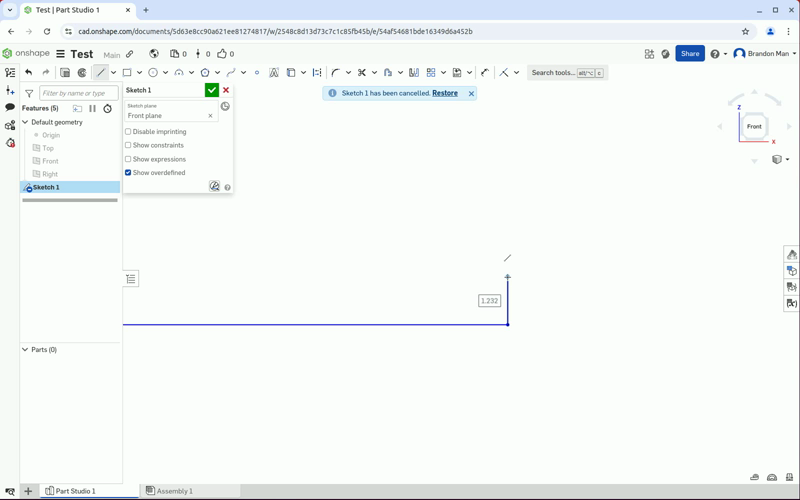
scroll(-6)
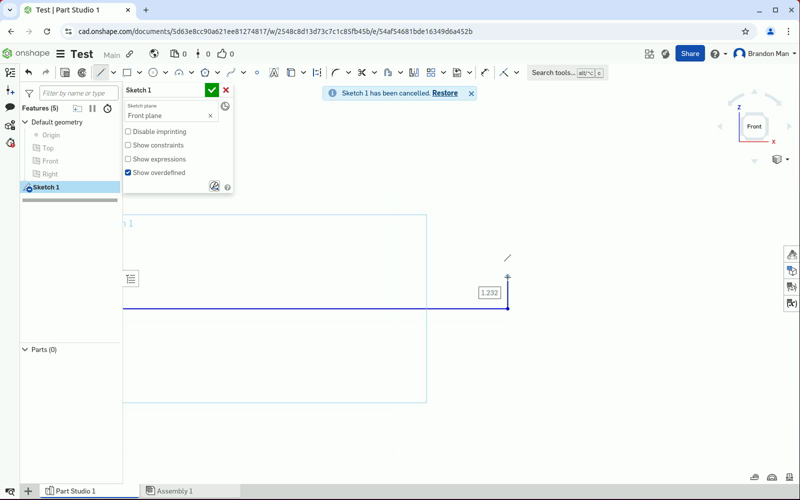
scroll(-6)
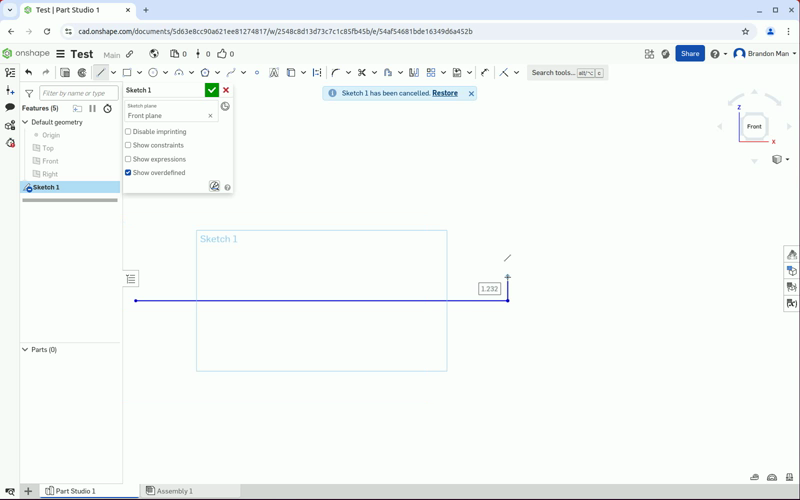
scroll(-6)
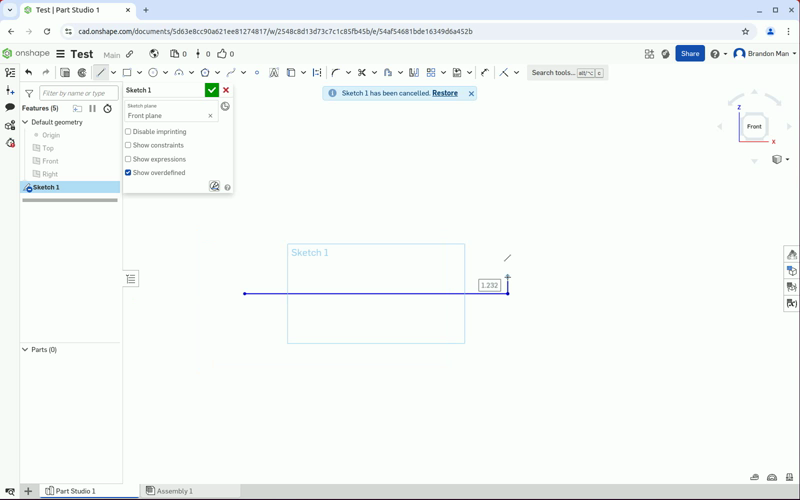
scroll(-6)
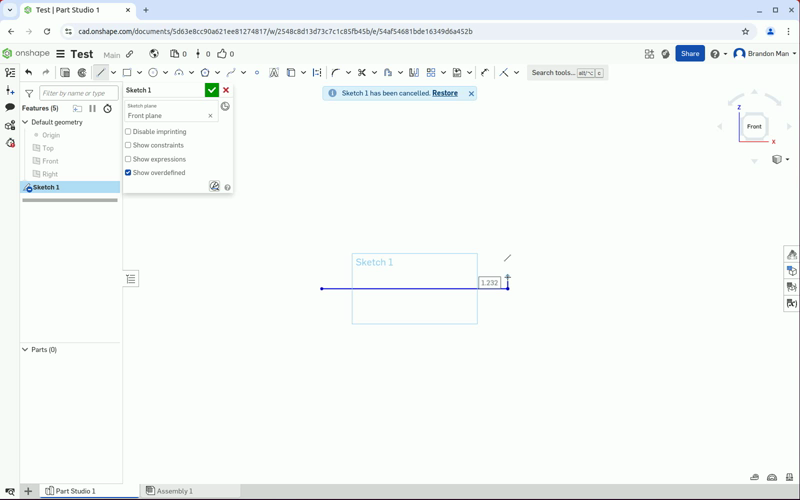
scroll(-6)
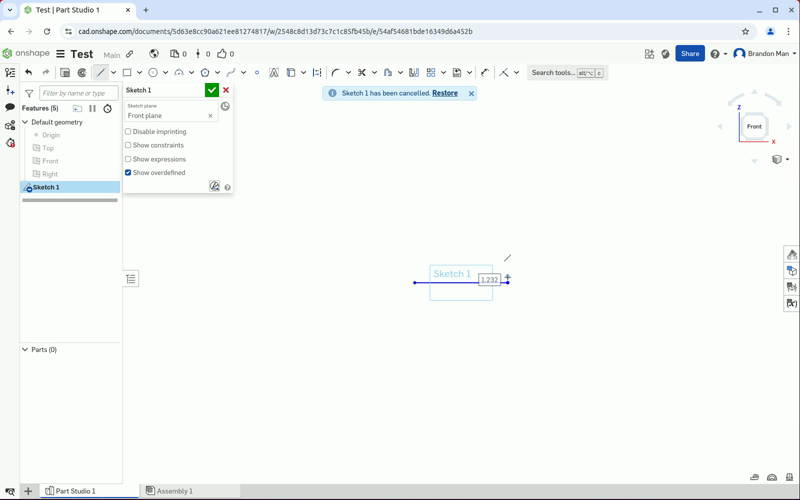
key_up(shift)
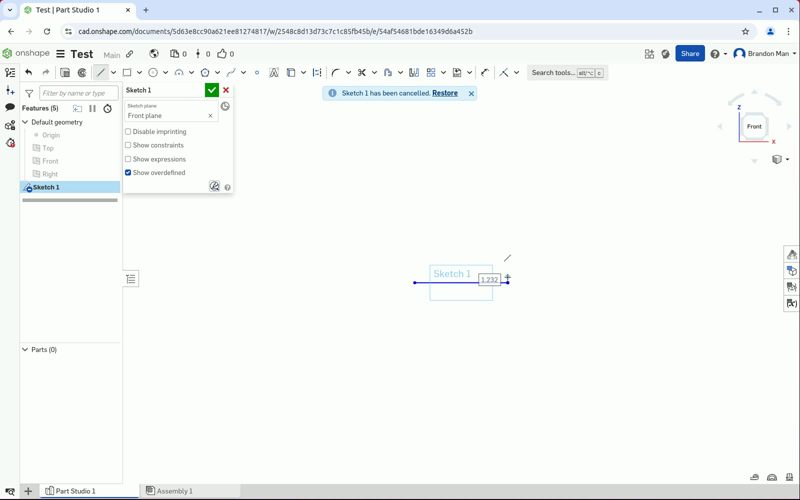
key_down(shift)
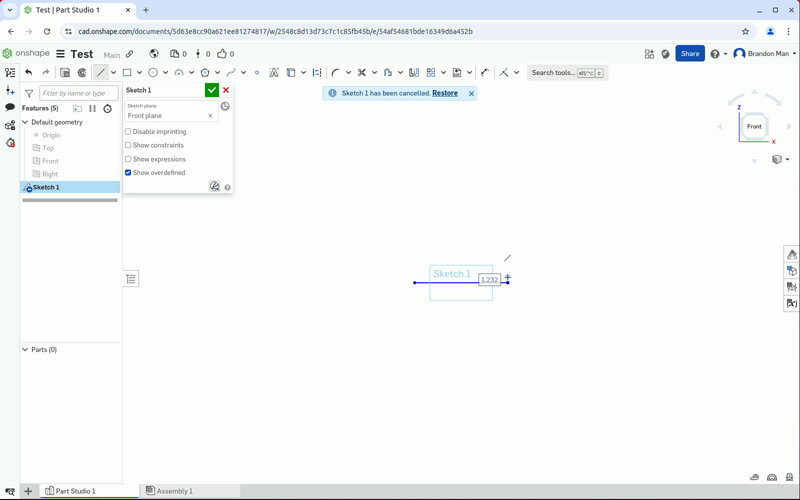
mouse_move(496, 204)
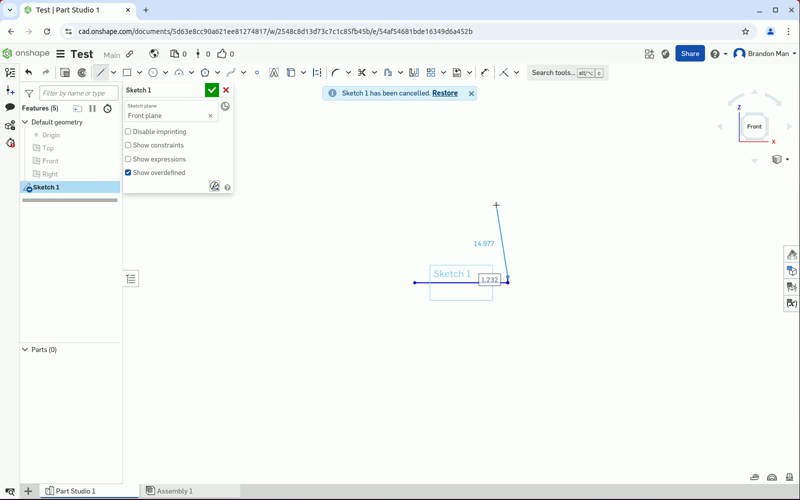
click(496, 204)
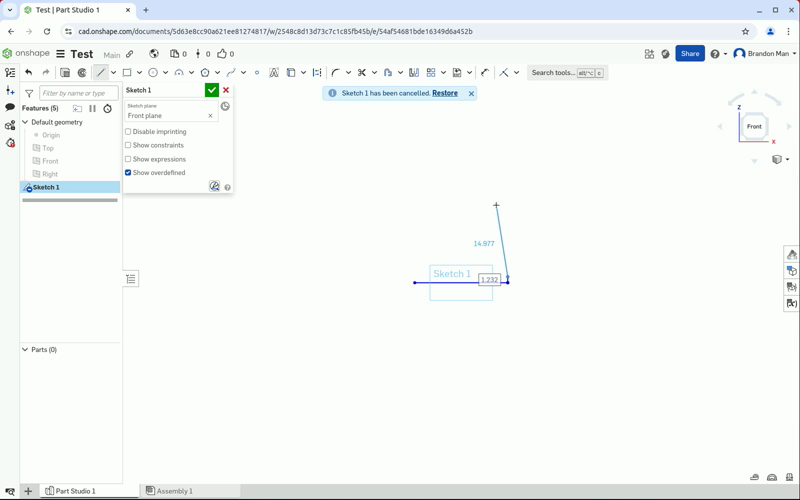
key_up(shift)
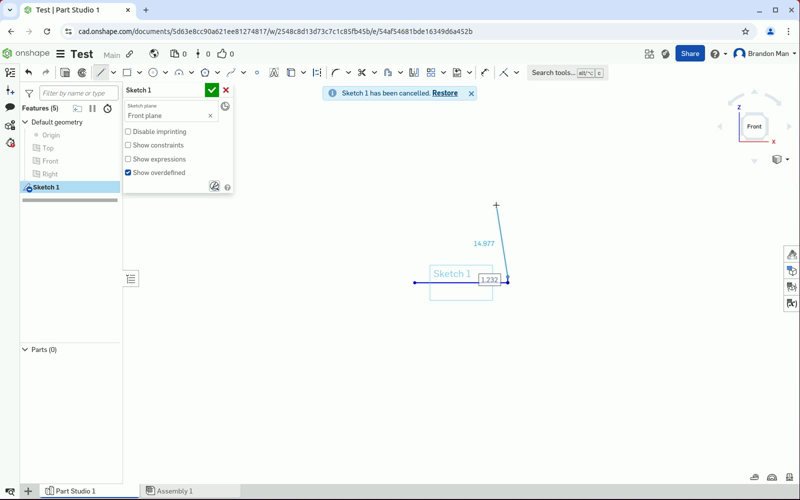
key(esc)
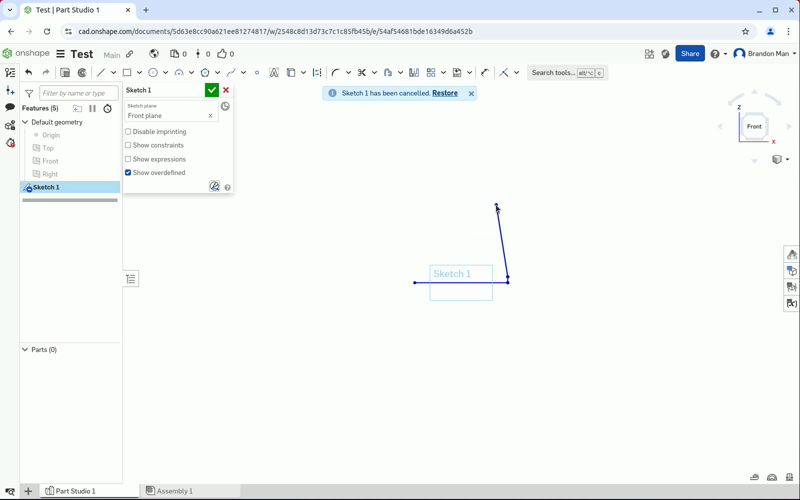
key(a)
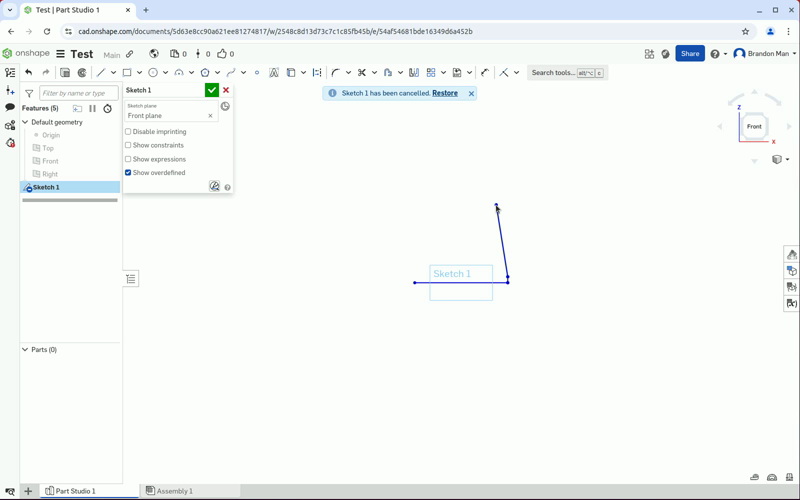
mouse_move(496, 204)
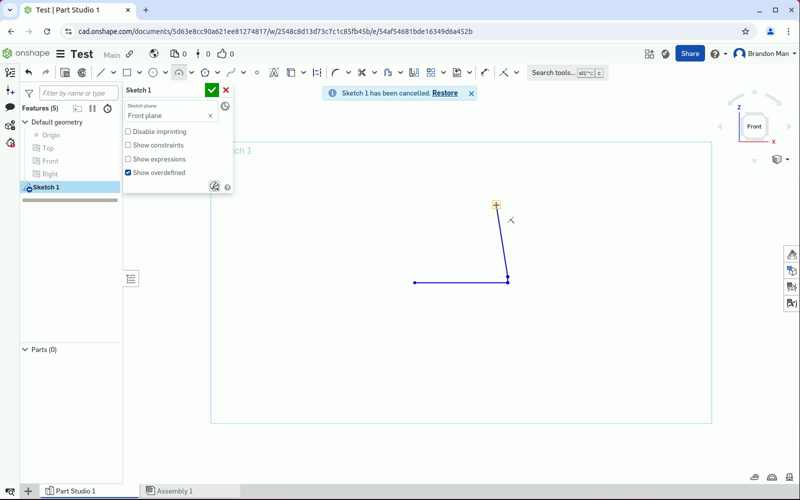
click(496, 204)
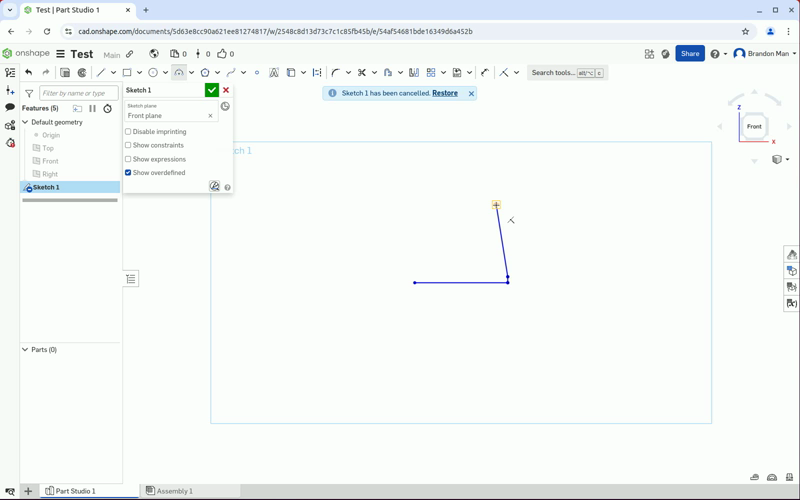
key_down(shift)
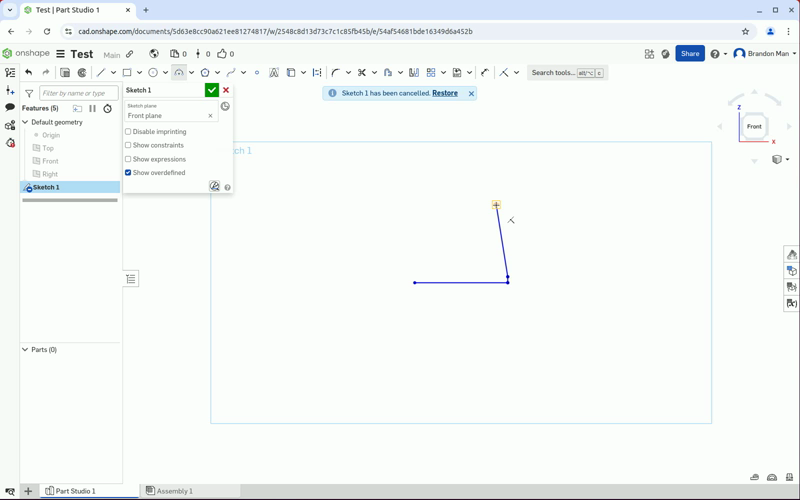
mouse_move(490, 199)
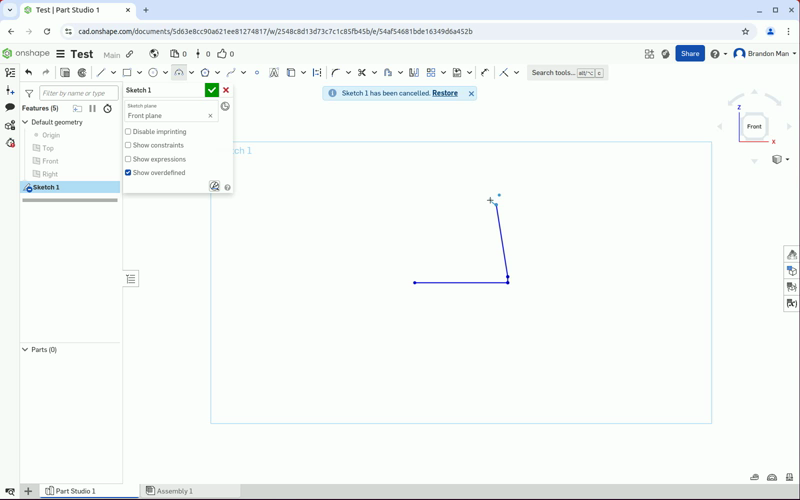
click(490, 199)
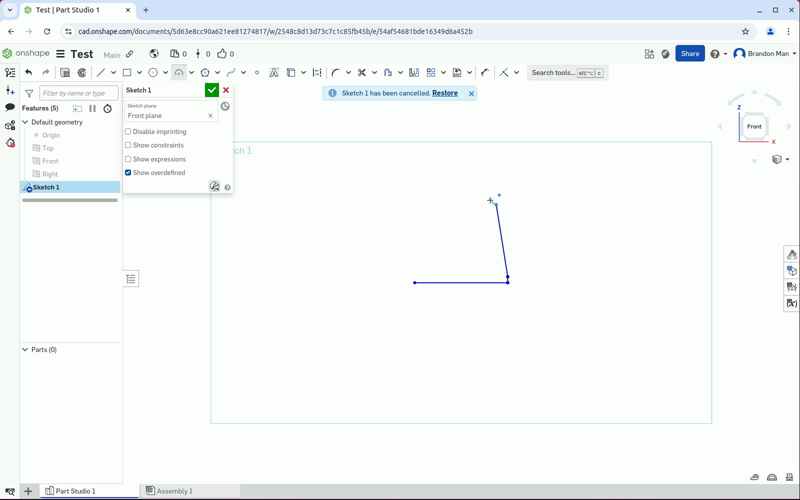
mouse_move(494, 201)
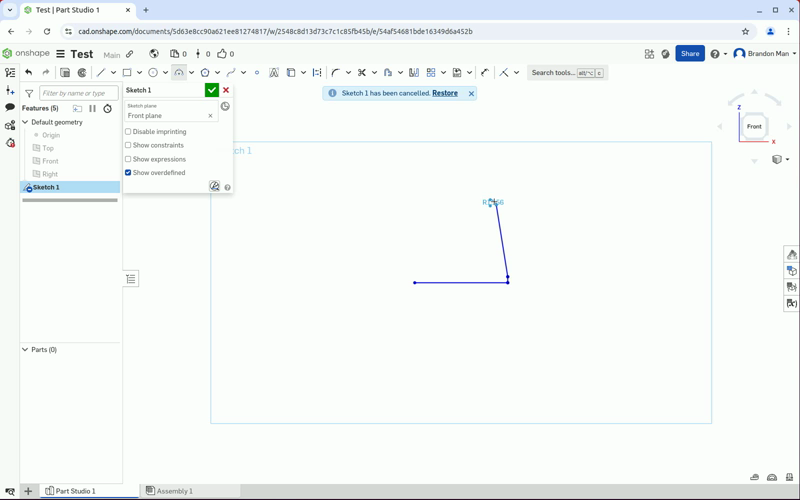
scroll(6)
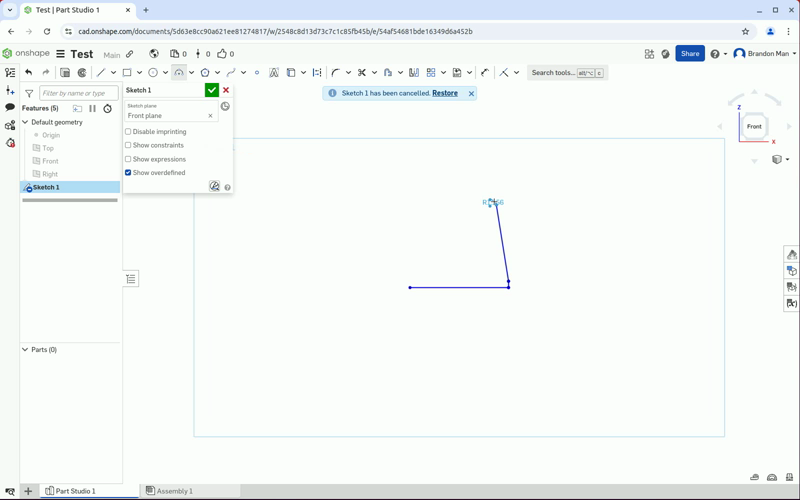
scroll(6)
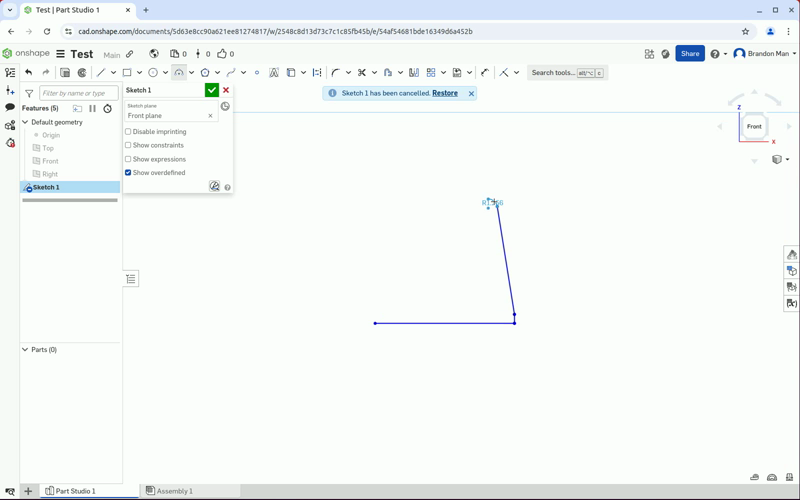
scroll(6)
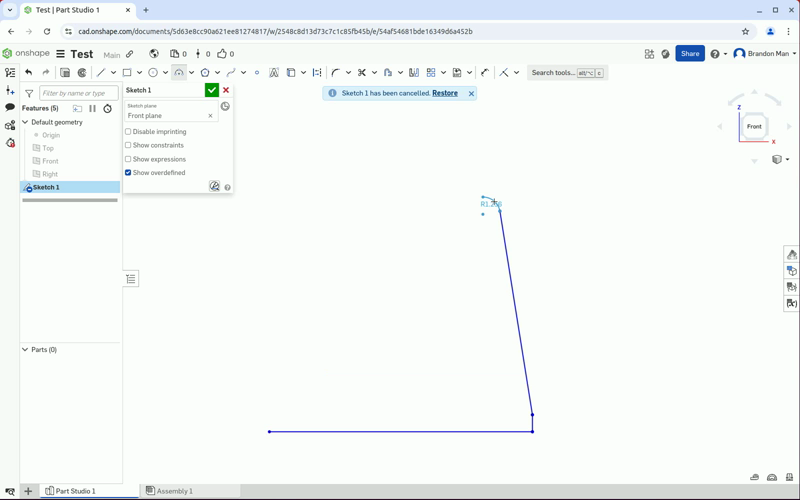
scroll(6)
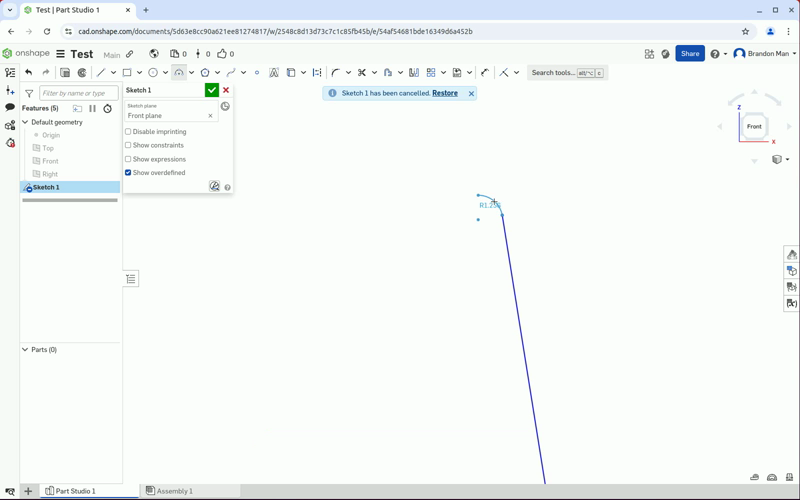
scroll(6)
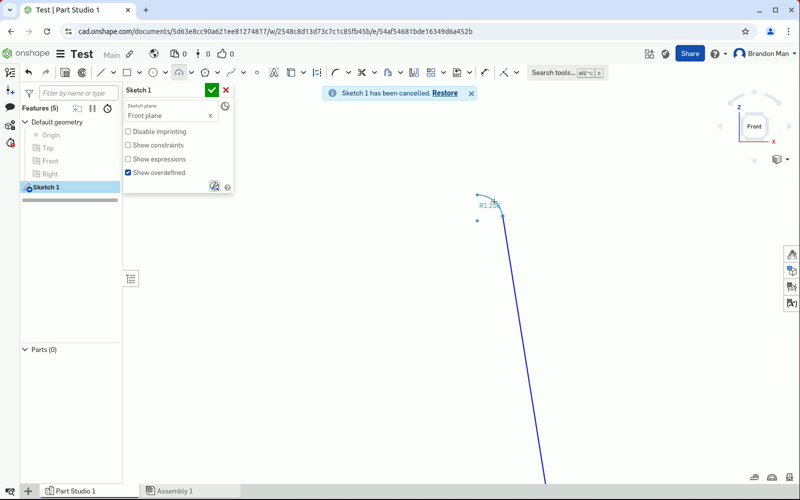
scroll(6)
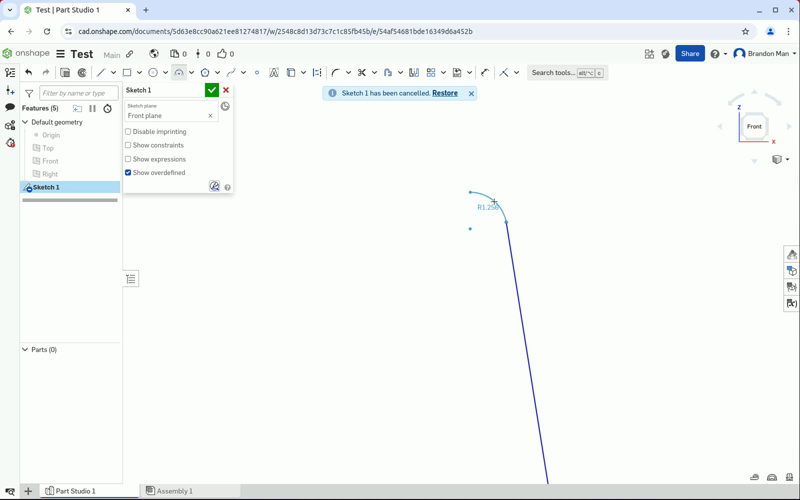
scroll(6)
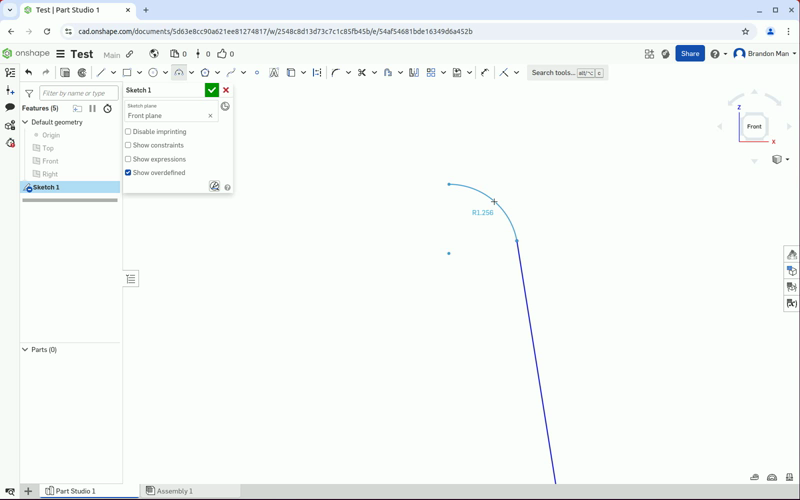
click(494, 201)
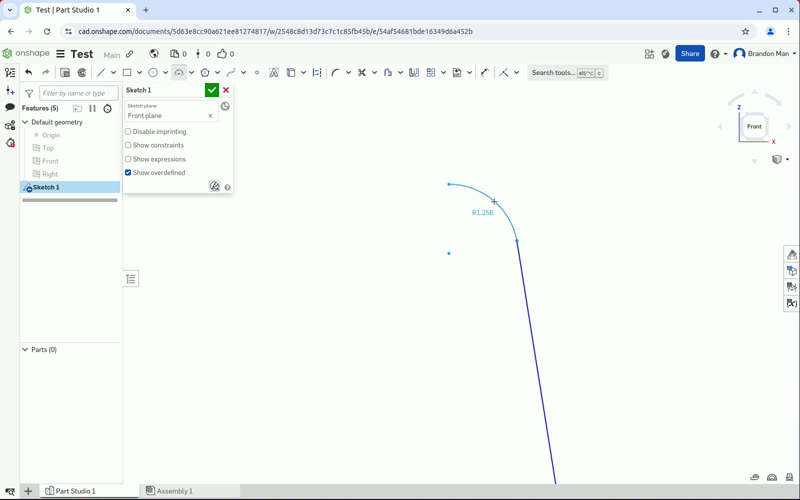
scroll(-6)
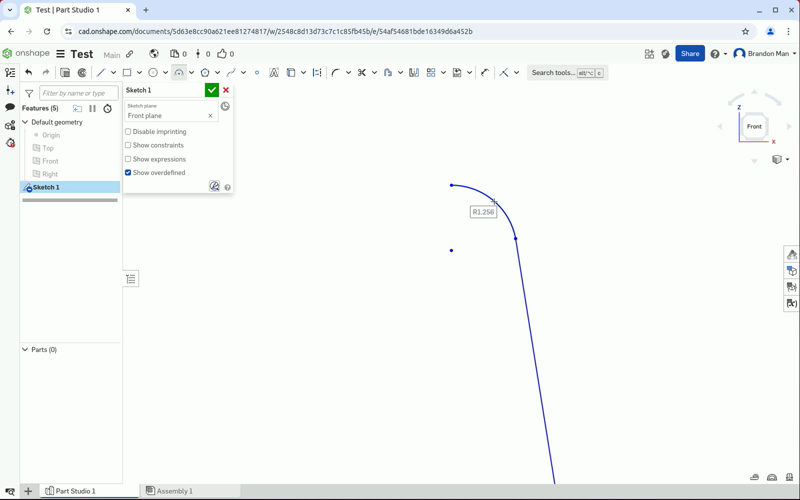
scroll(-6)
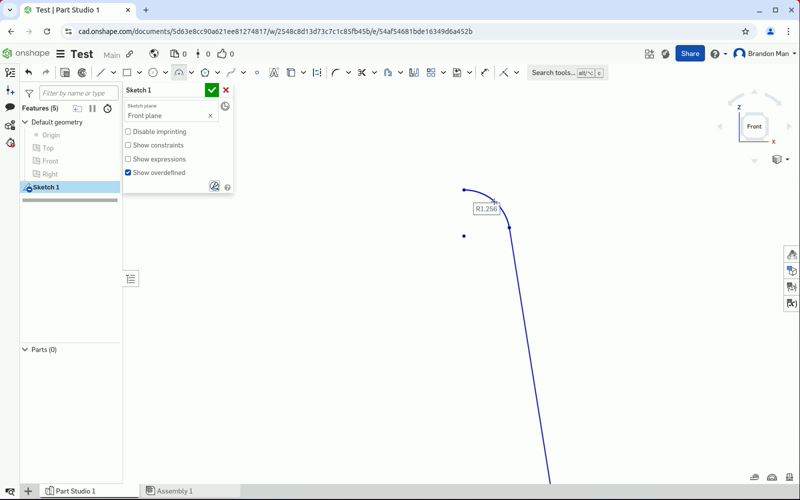
scroll(-6)
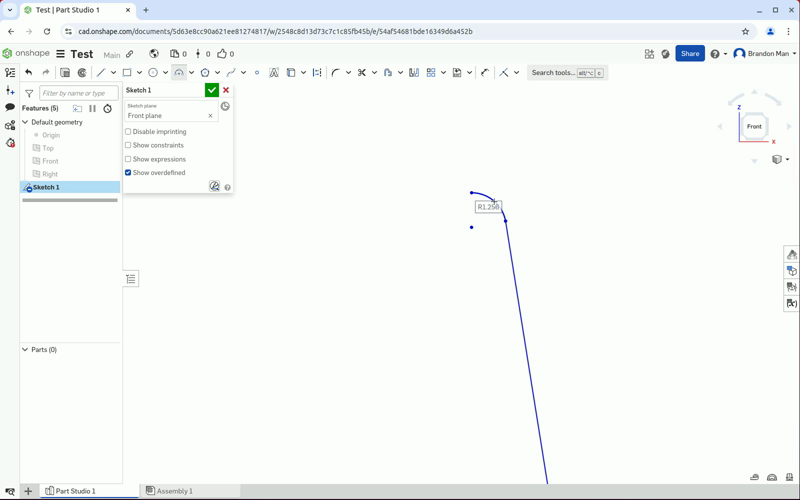
scroll(-6)
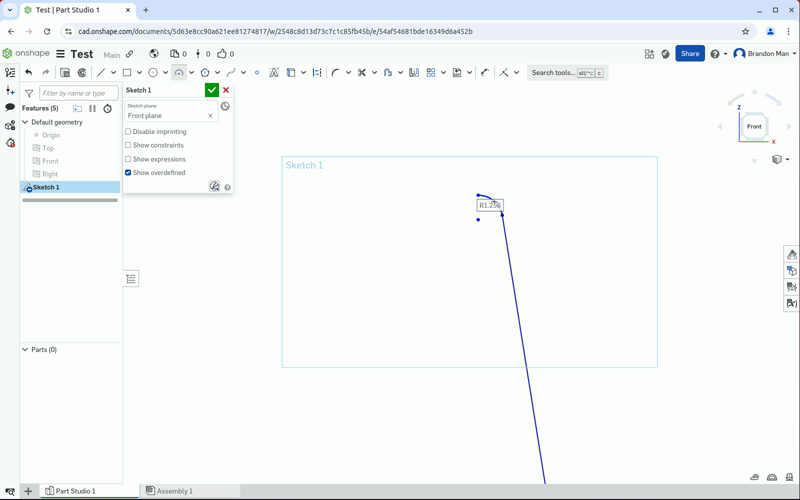
scroll(-6)
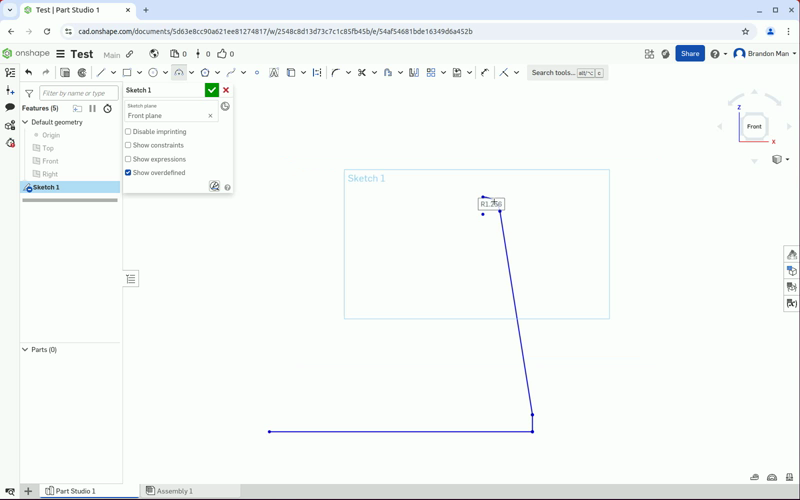
scroll(-6)
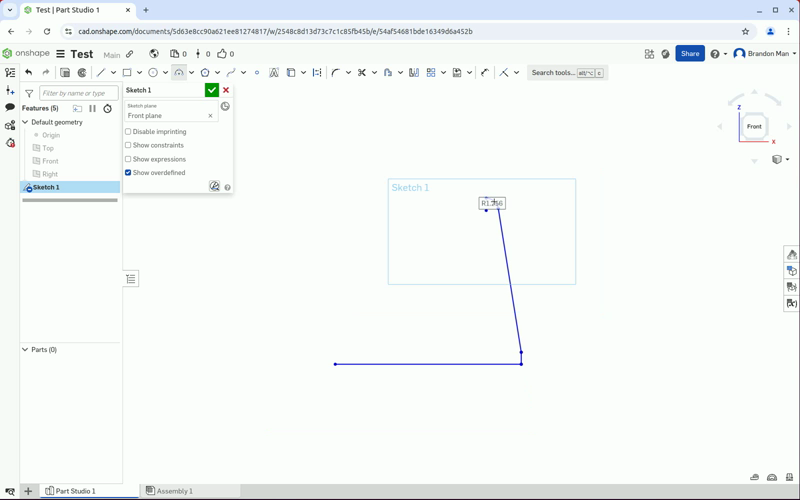
scroll(-6)
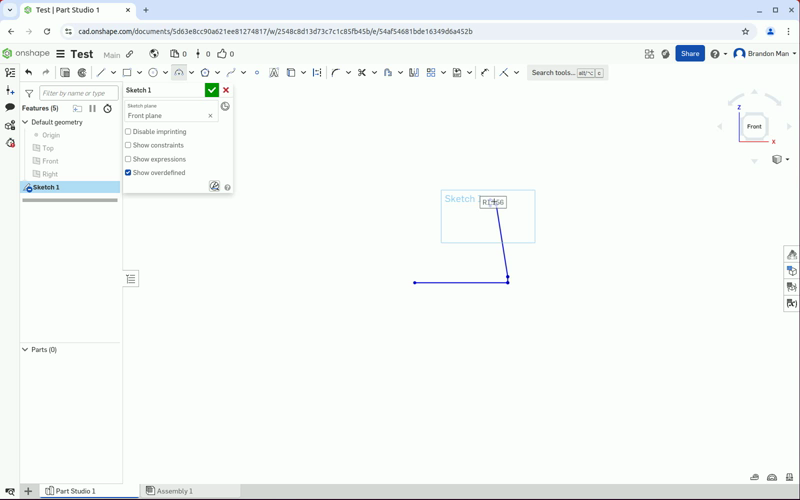
key_up(shift)
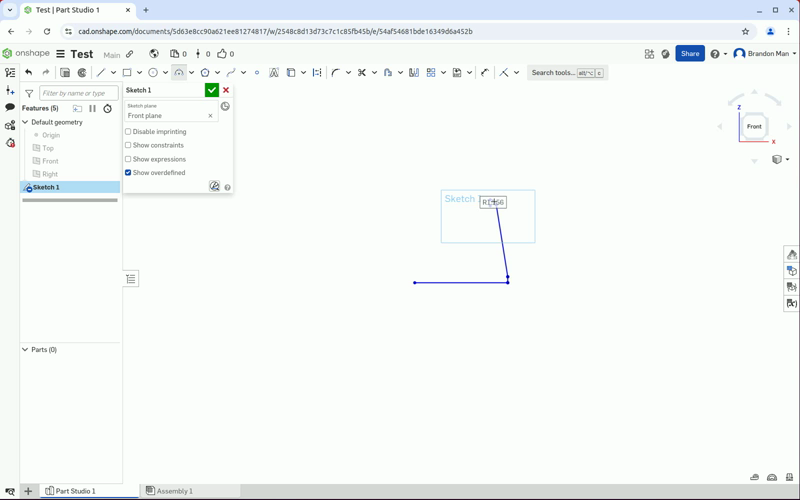
key(esc)
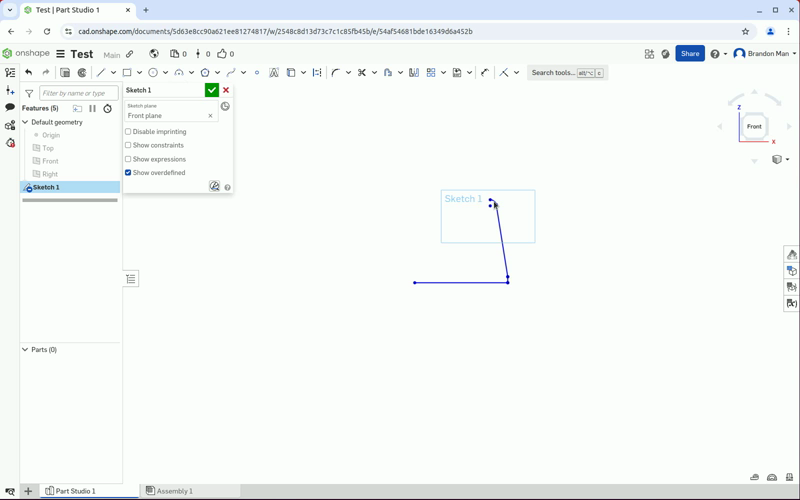
key(l)
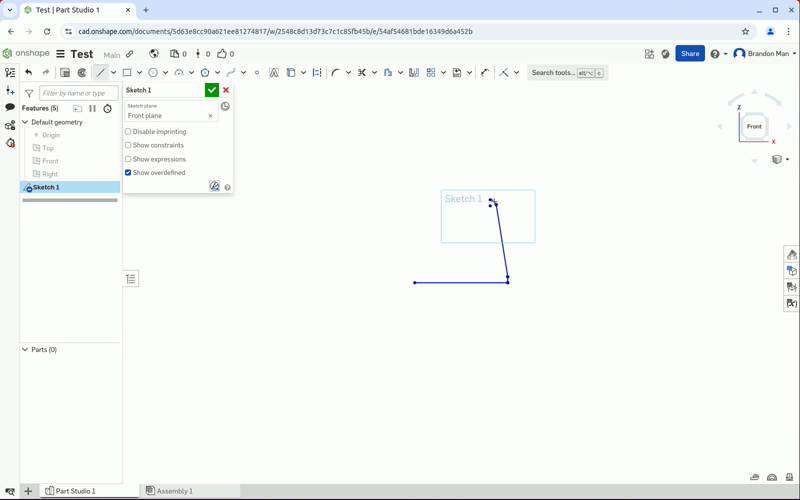
mouse_move(490, 199)
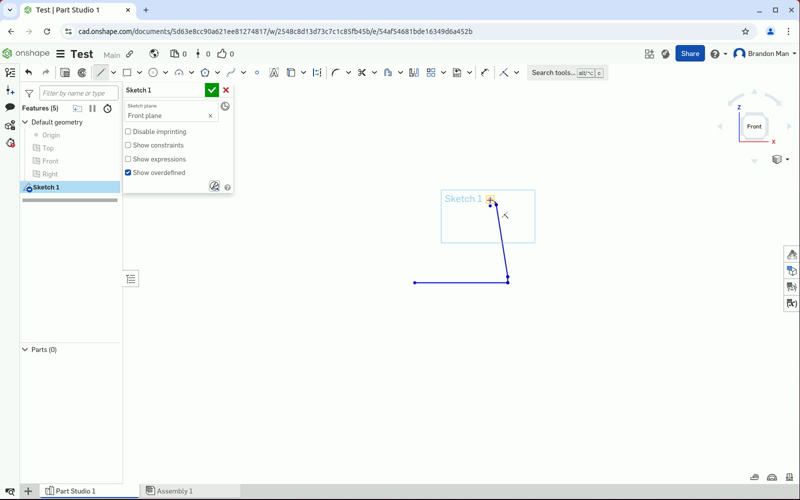
scroll(6)
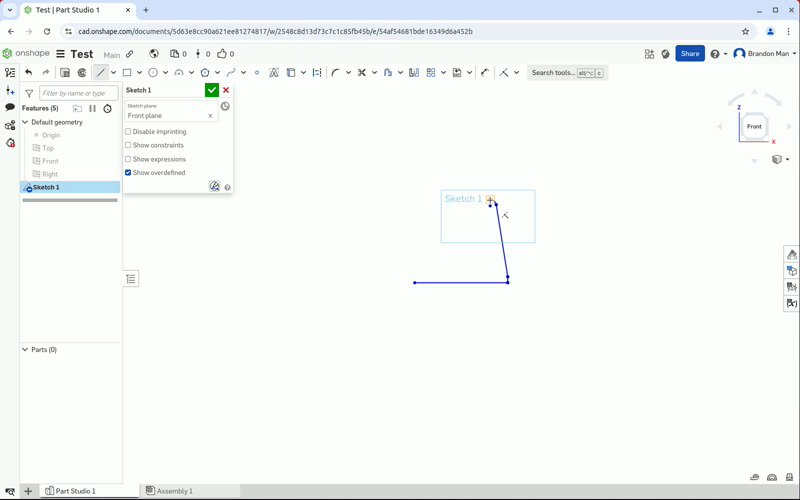
scroll(6)
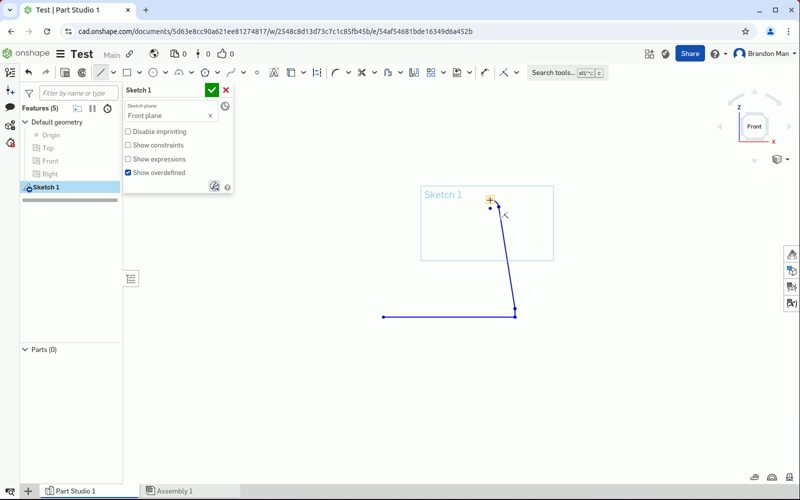
scroll(6)
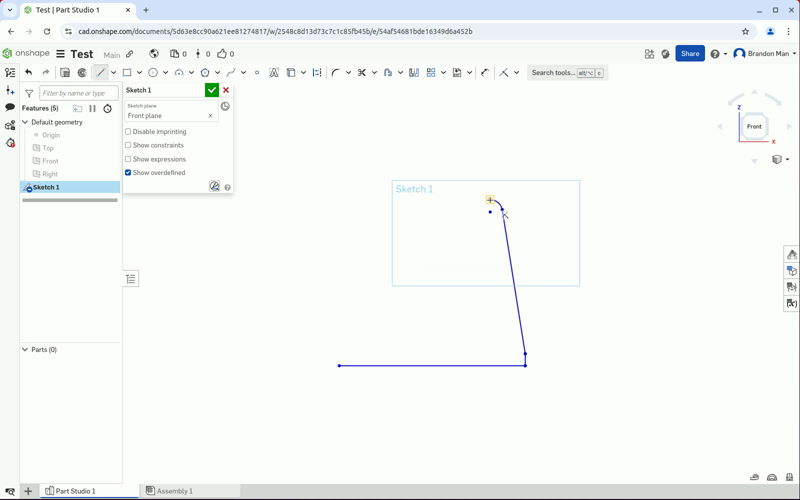
scroll(6)
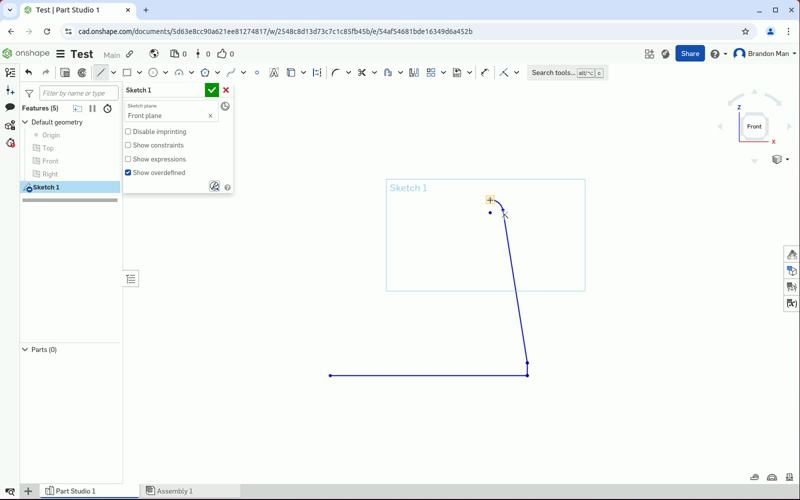
scroll(6)
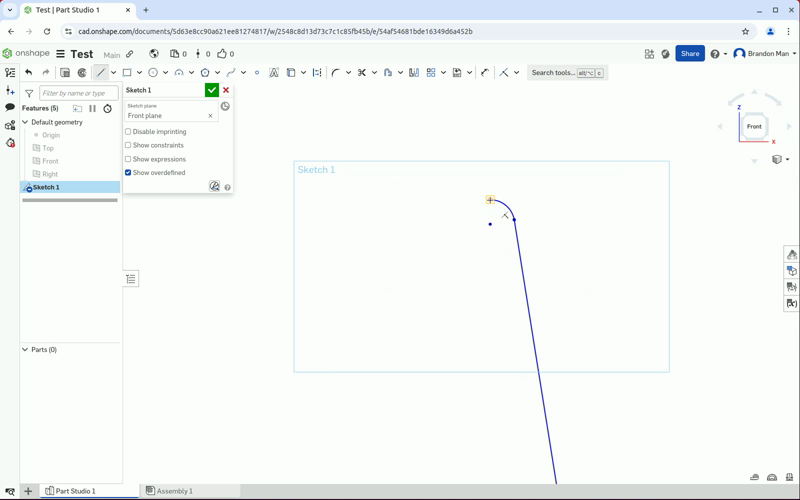
scroll(6)
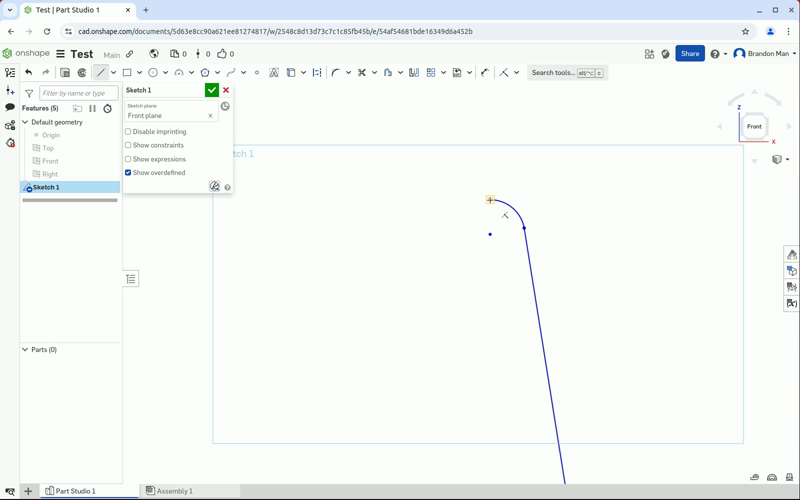
scroll(6)
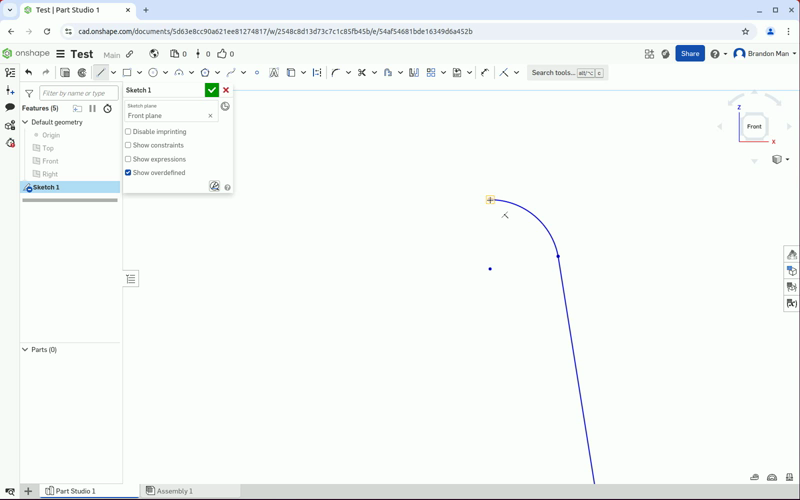
click(490, 199)
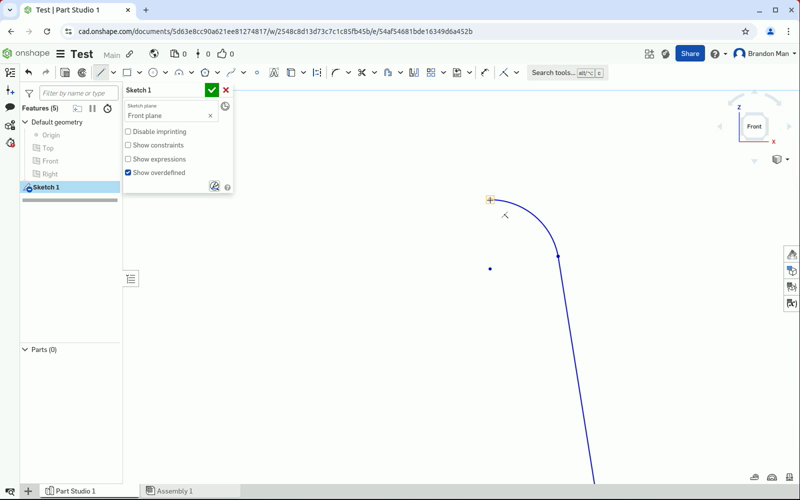
scroll(-6)
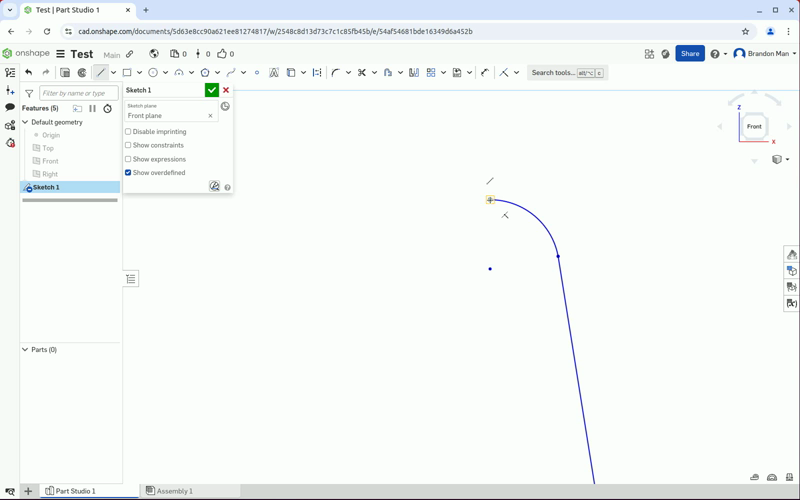
scroll(-6)
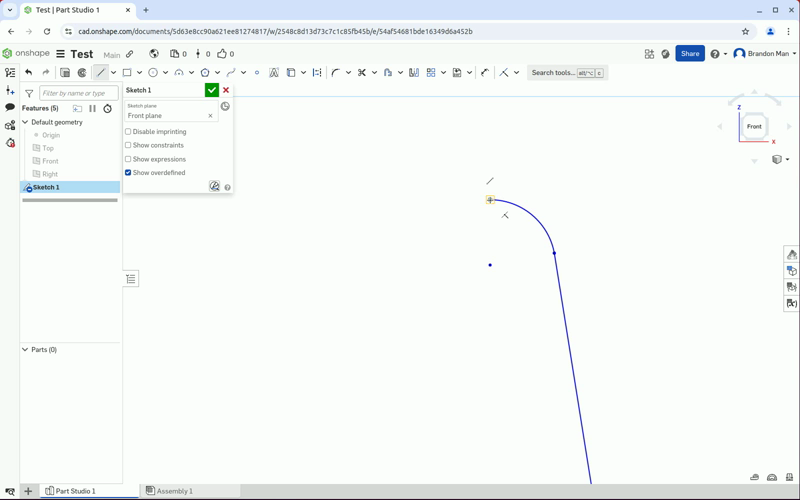
scroll(-6)
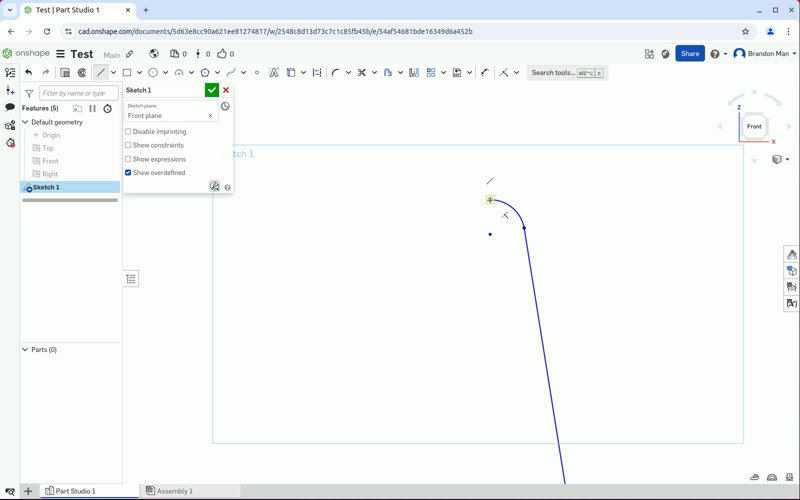
scroll(-6)
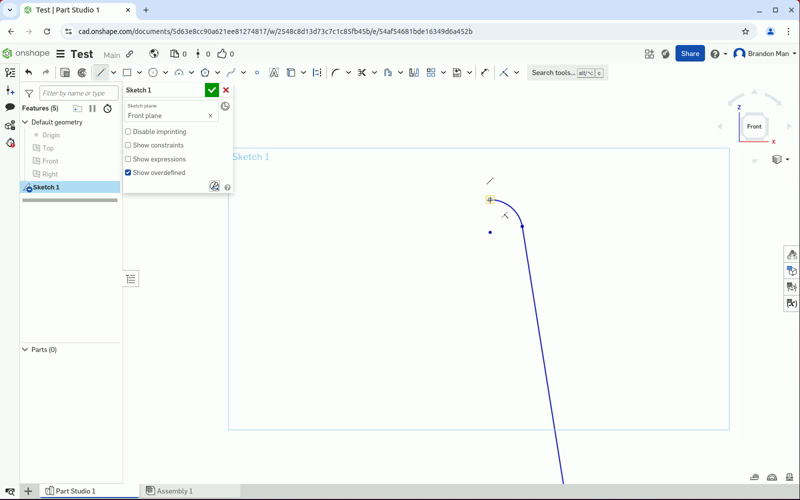
scroll(-6)
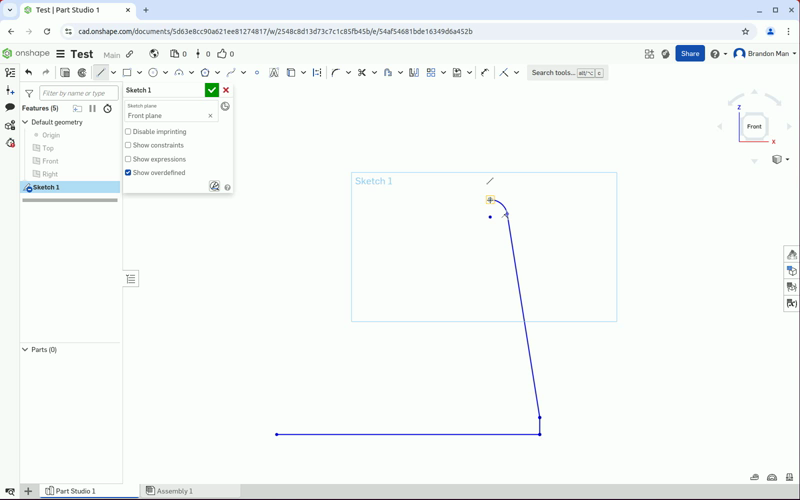
scroll(-6)
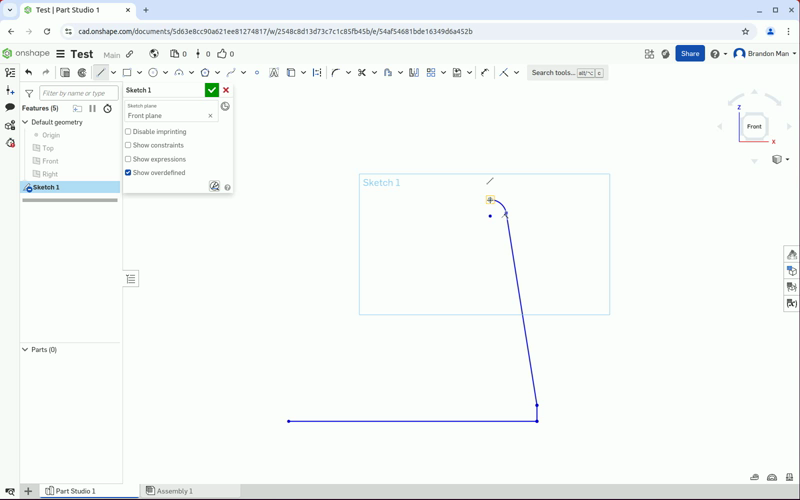
scroll(-6)
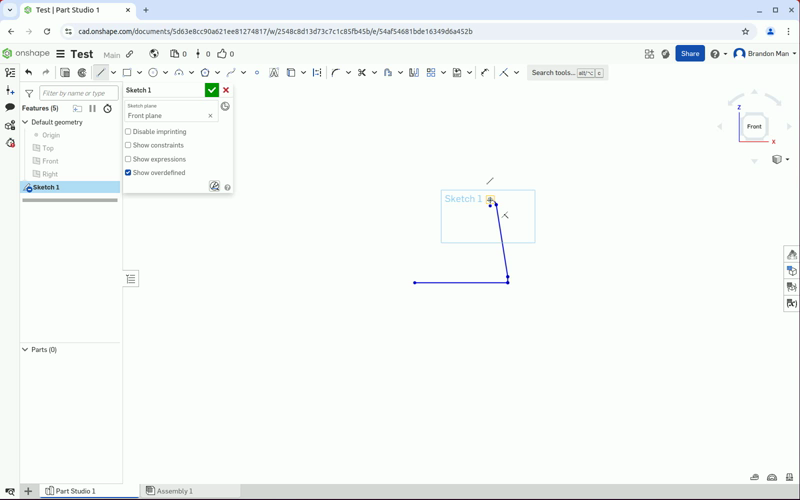
key_down(shift)
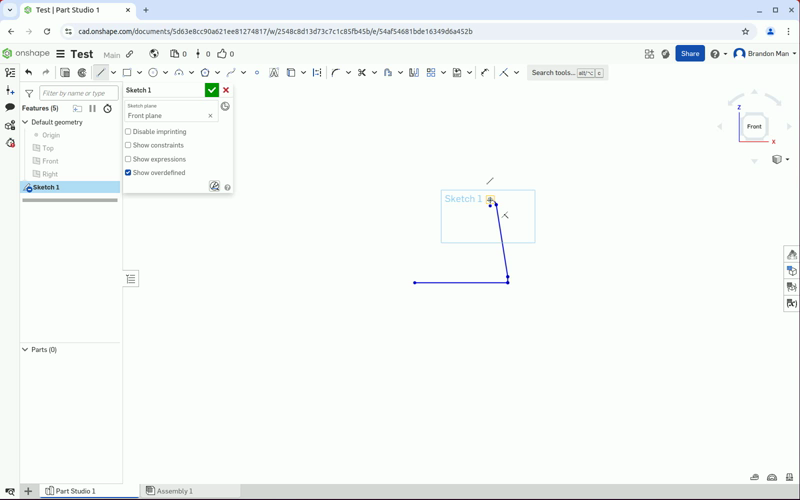
mouse_move(520, 199)
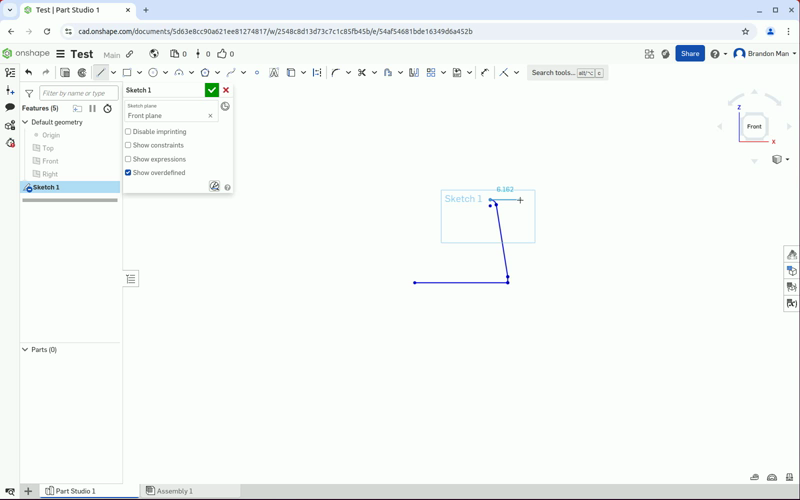
mouse_move(432, 199)
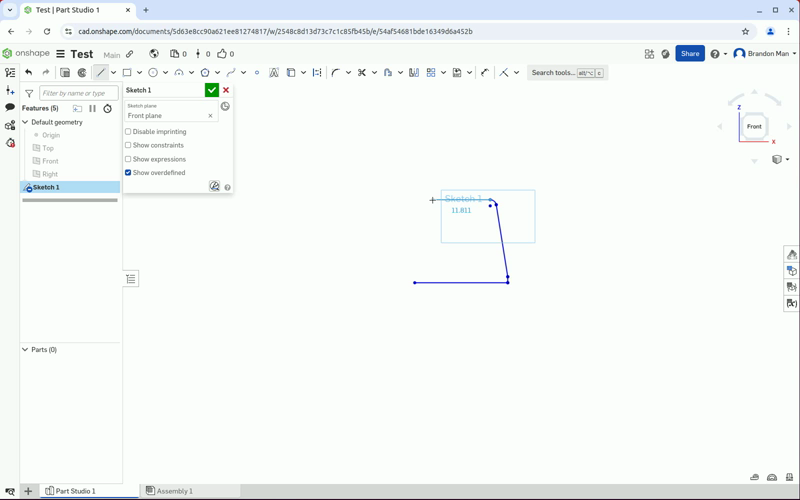
click(432, 199)
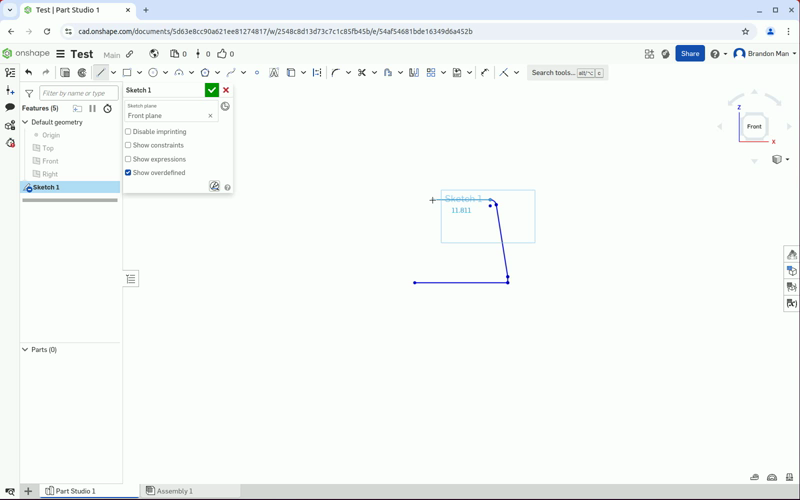
key_up(shift)
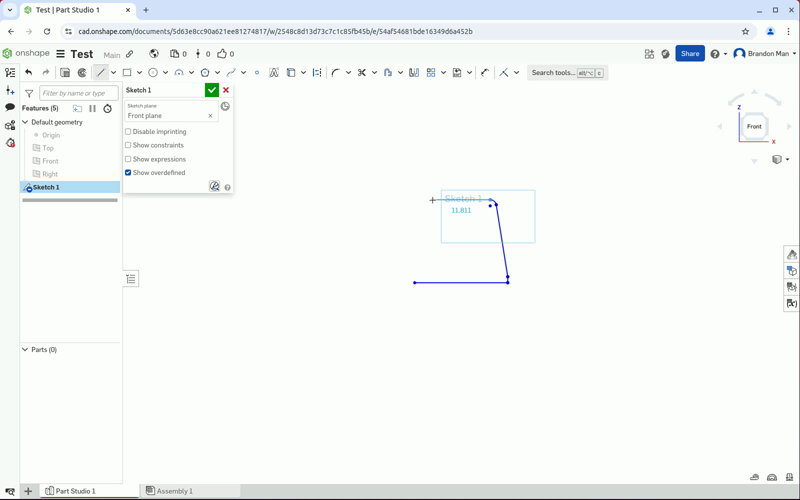
key(esc)
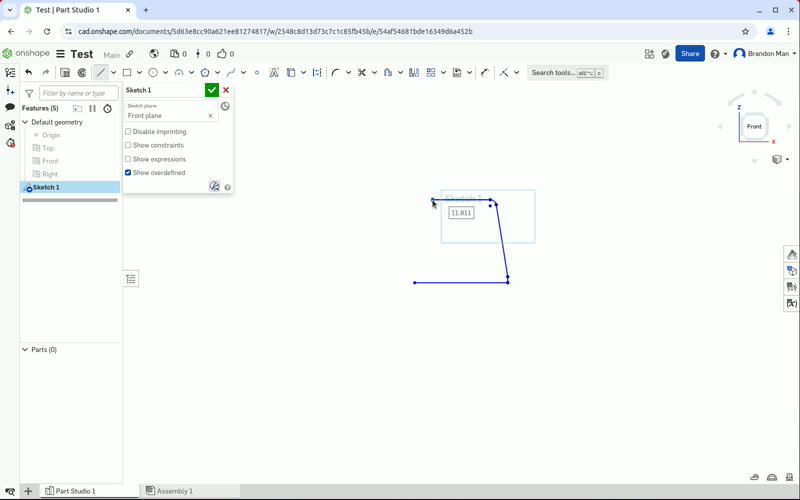
key(a)
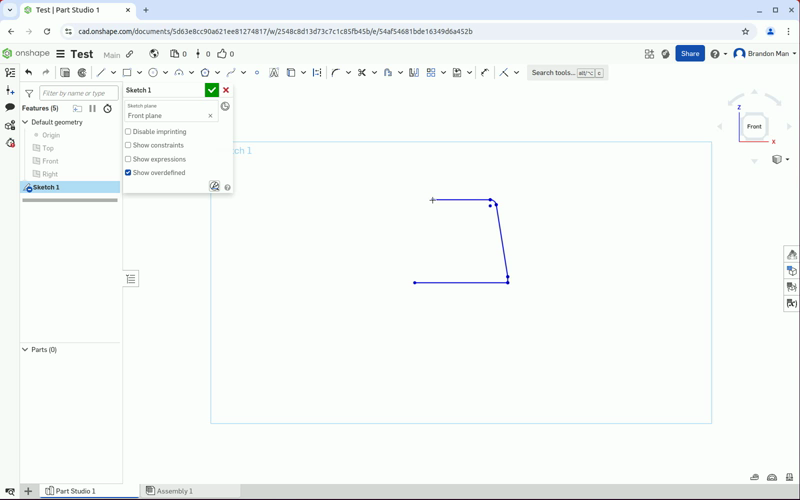
mouse_move(432, 199)
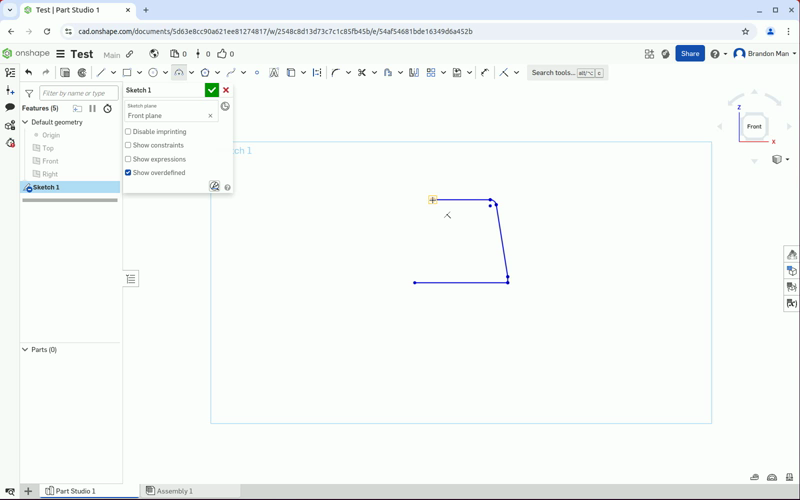
click(432, 199)
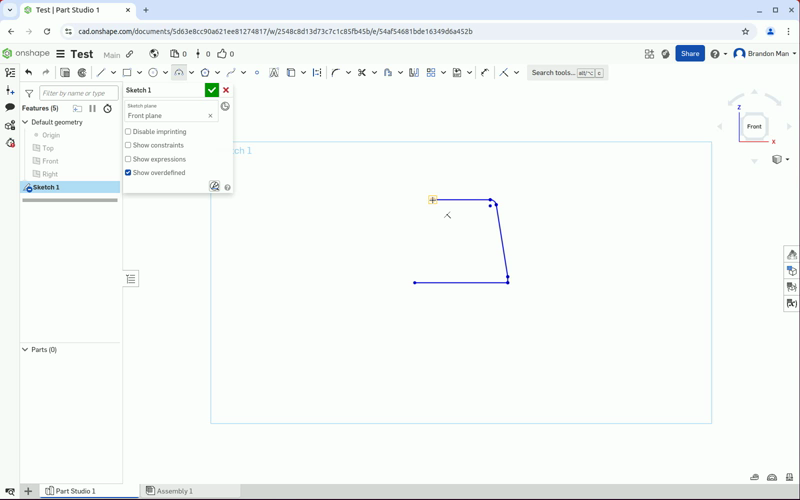
key_down(shift)
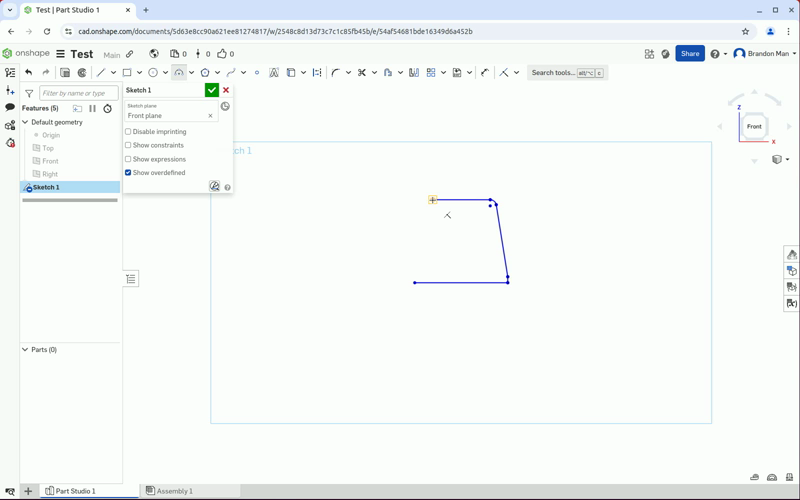
mouse_move(426, 204)
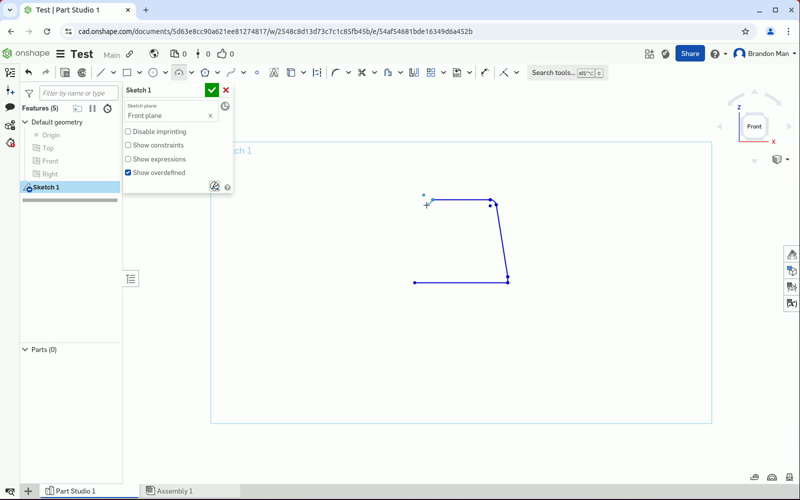
click(426, 204)
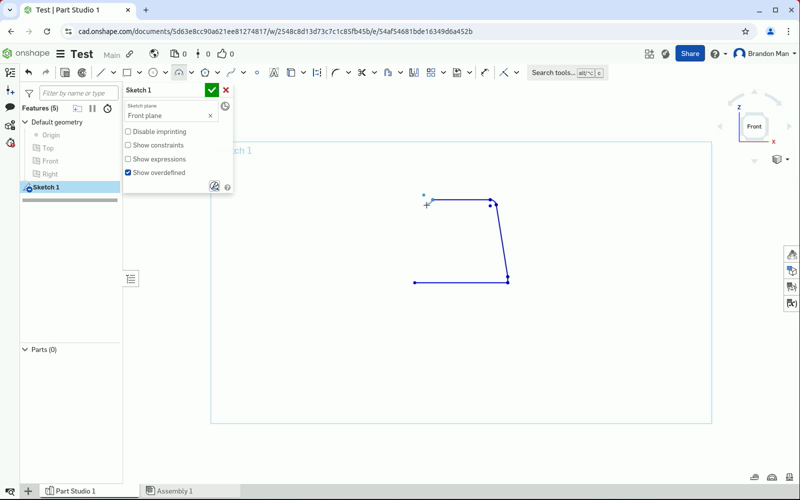
mouse_move(428, 201)
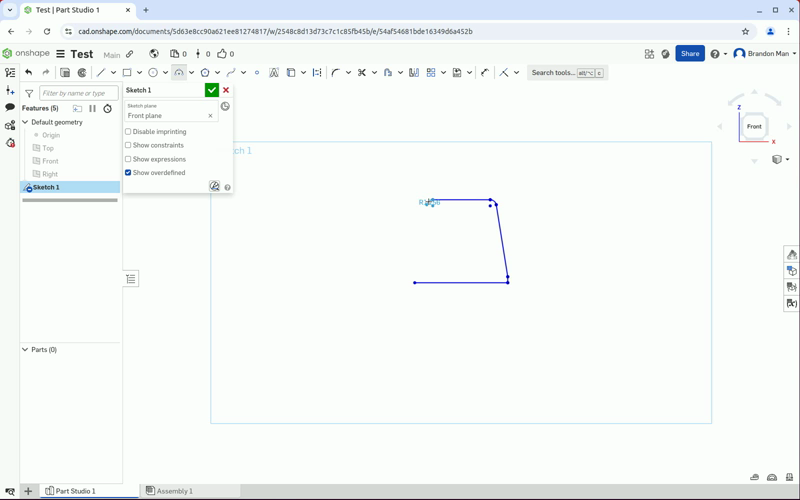
scroll(6)
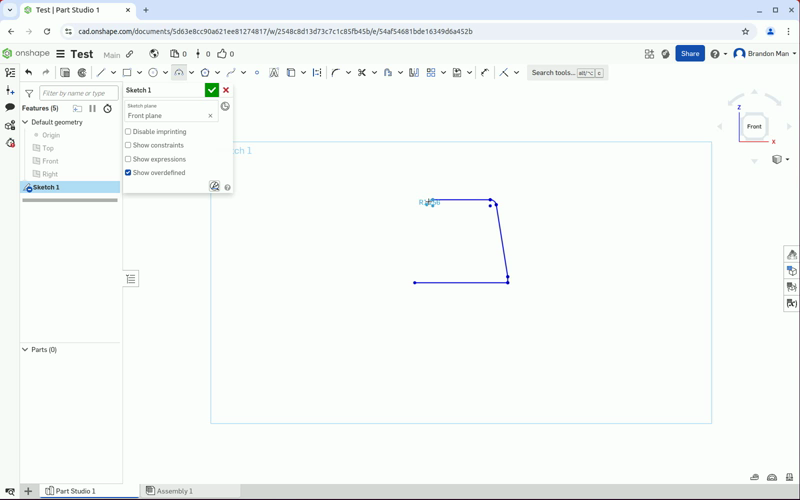
scroll(6)
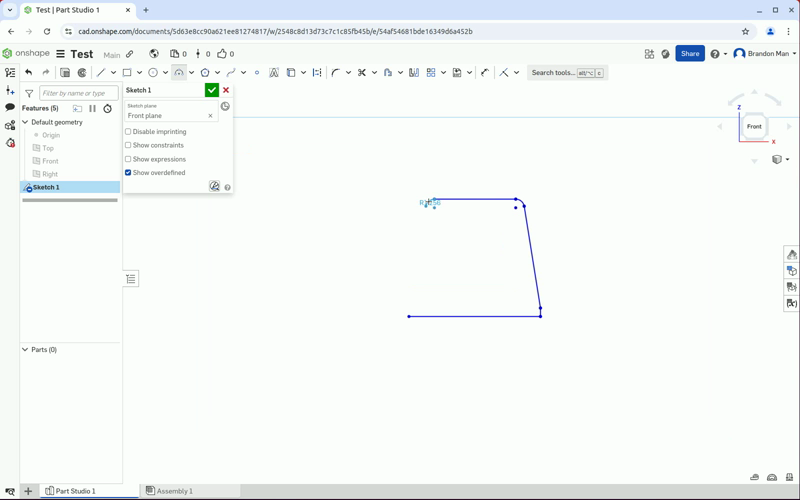
scroll(6)
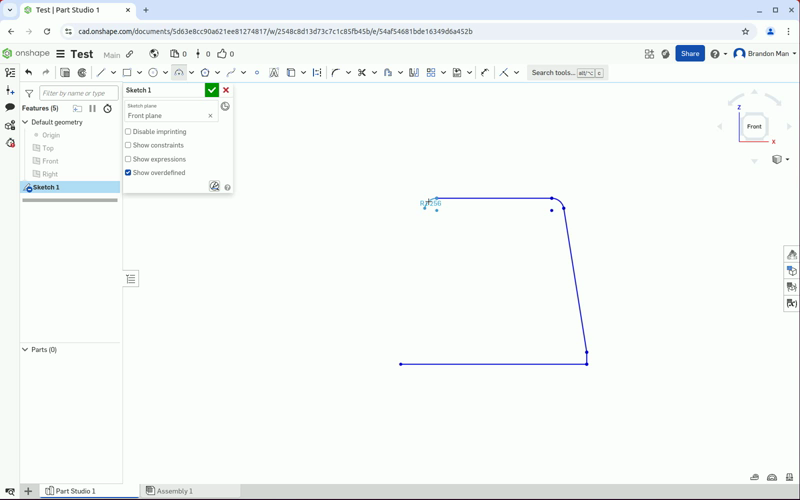
scroll(6)
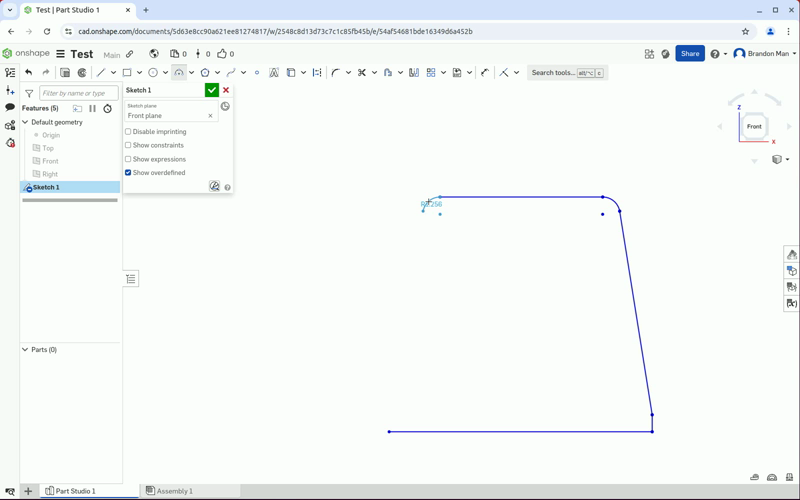
scroll(6)
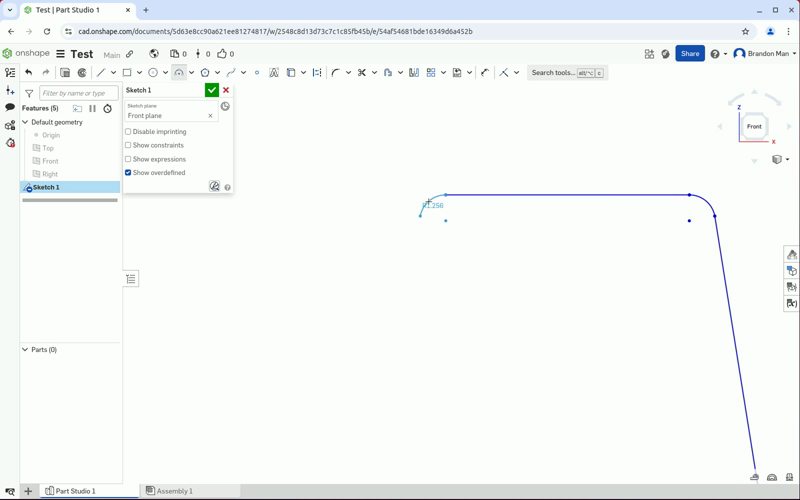
scroll(6)
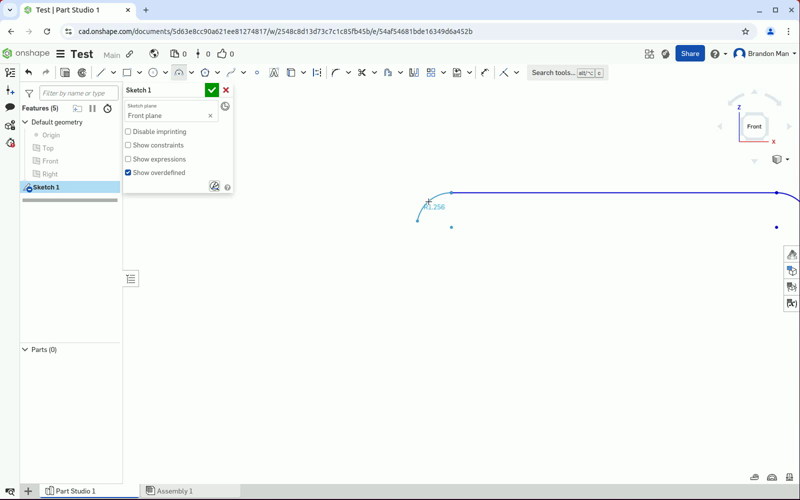
scroll(6)
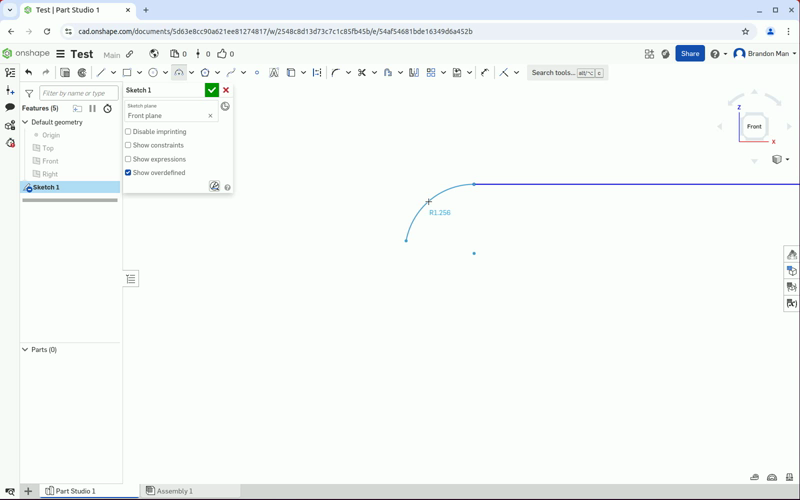
click(428, 201)
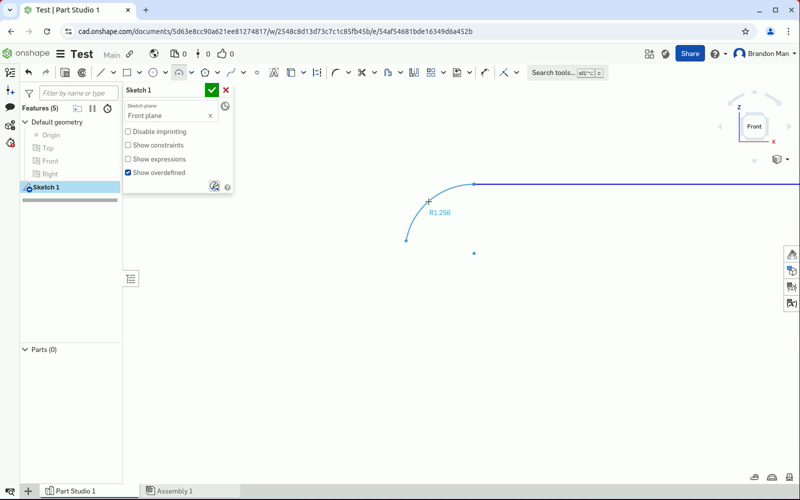
scroll(-6)
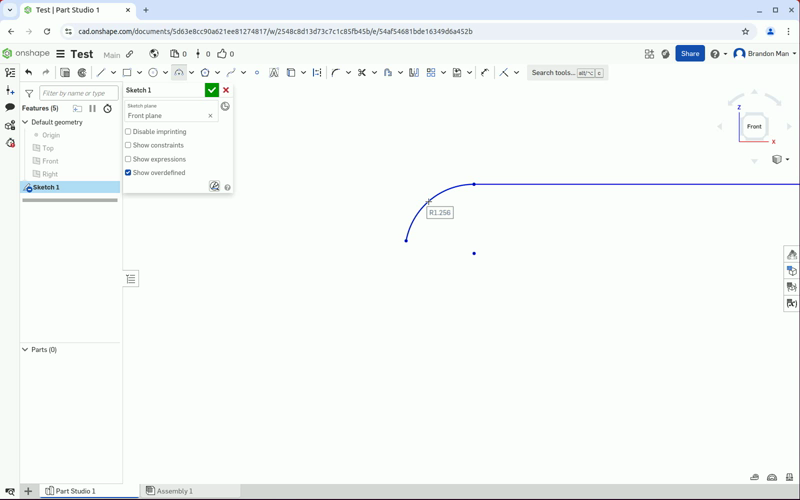
scroll(-6)
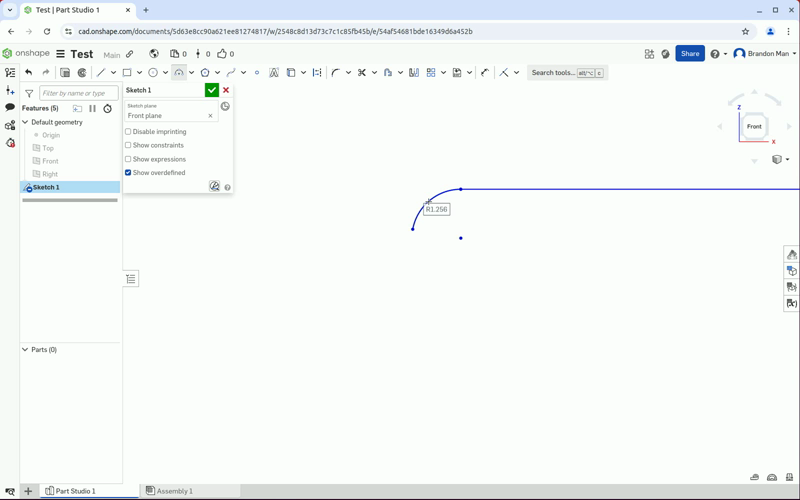
scroll(-6)
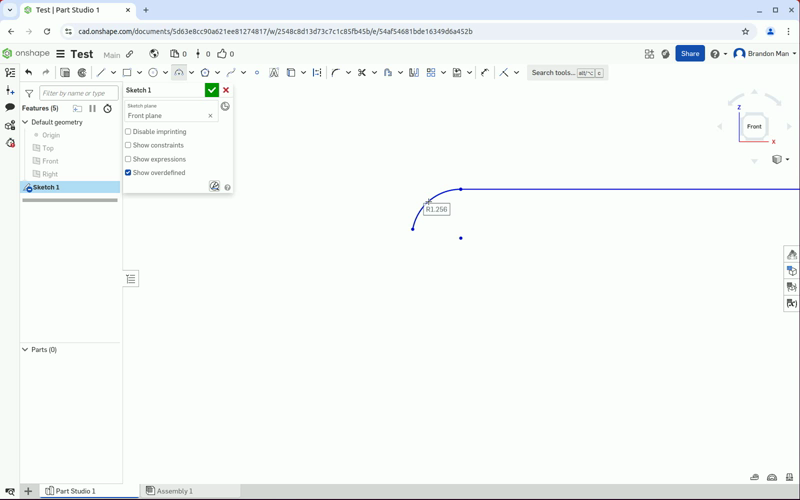
scroll(-6)
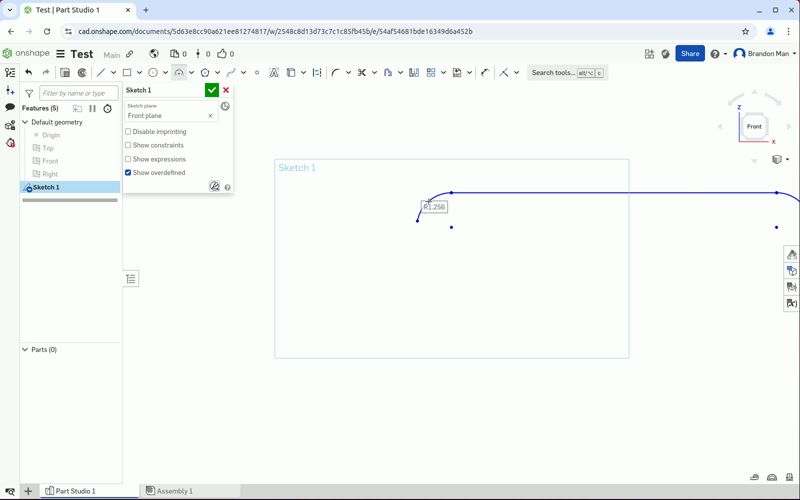
scroll(-6)
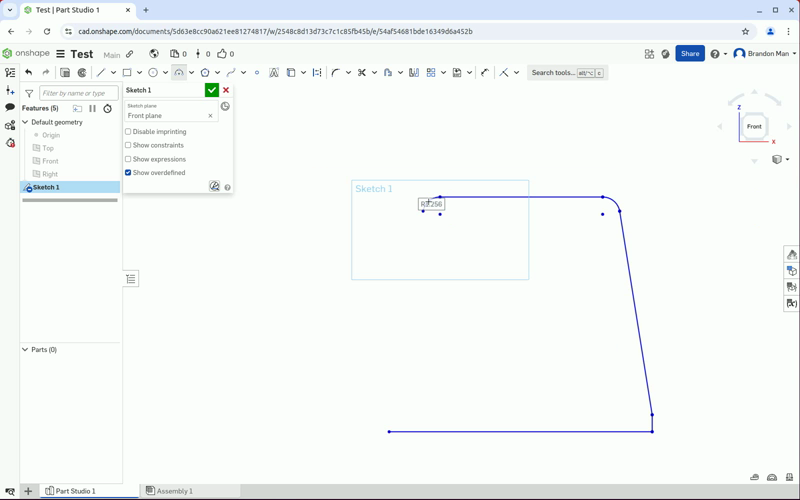
scroll(-6)
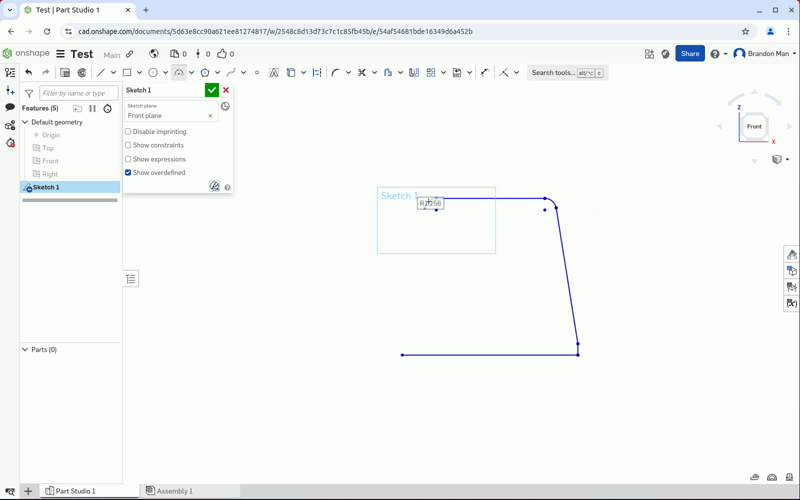
scroll(-6)
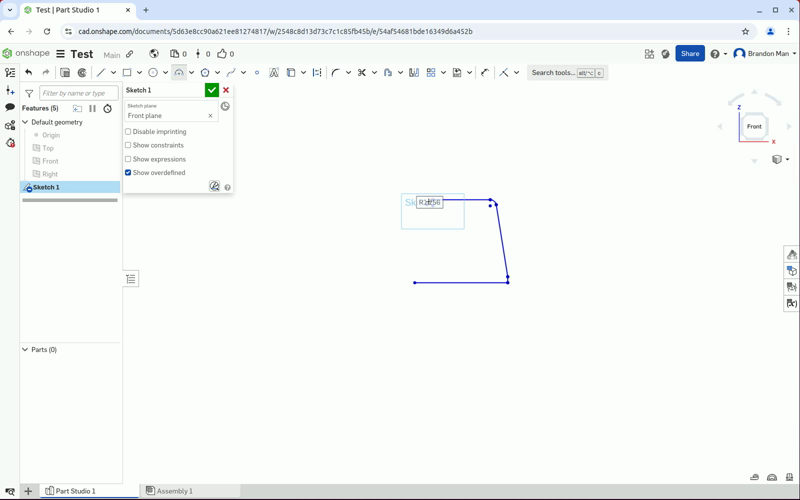
key_up(shift)
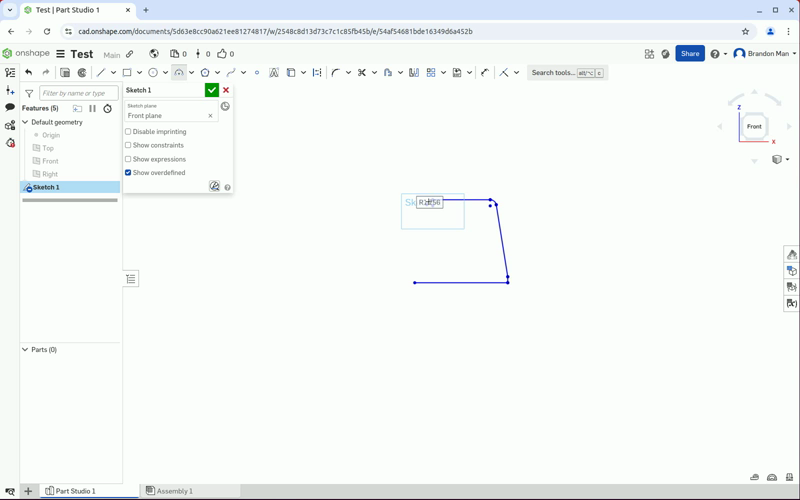
key(esc)
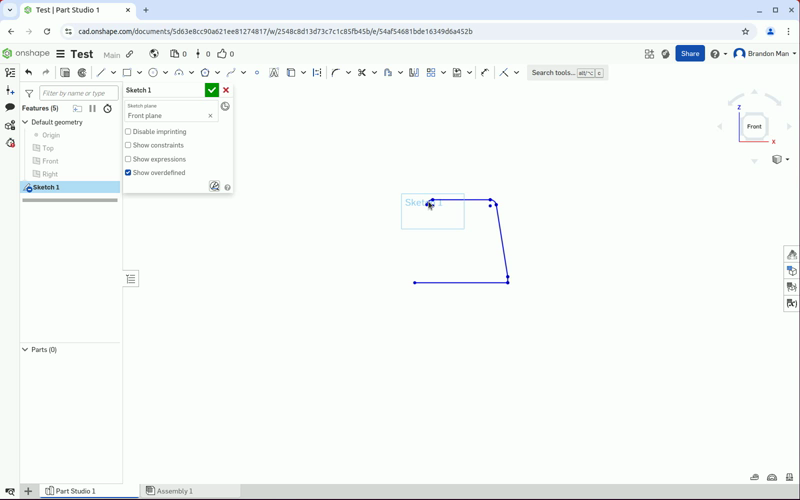
key(l)
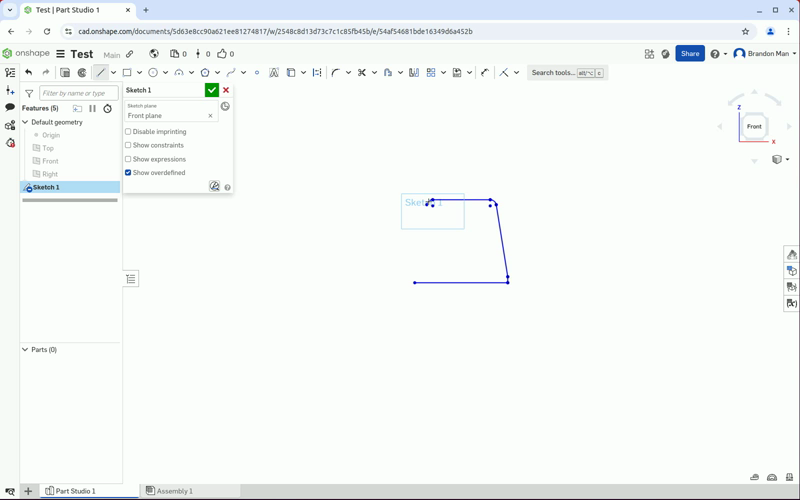
mouse_move(426, 204)
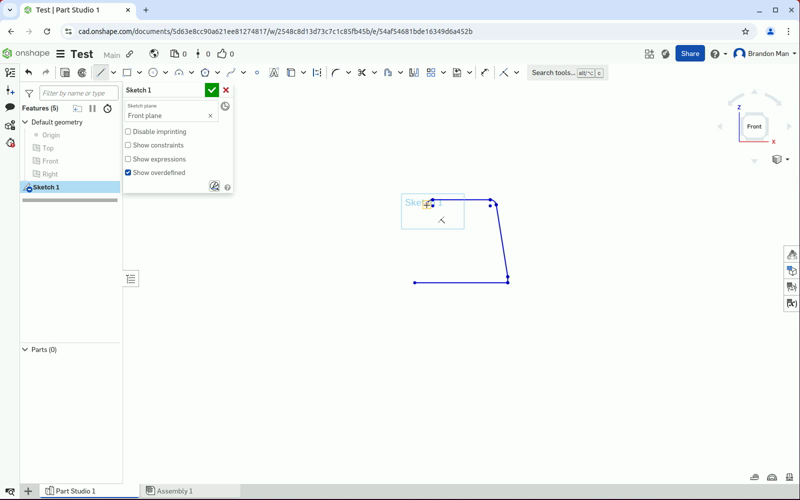
scroll(6)
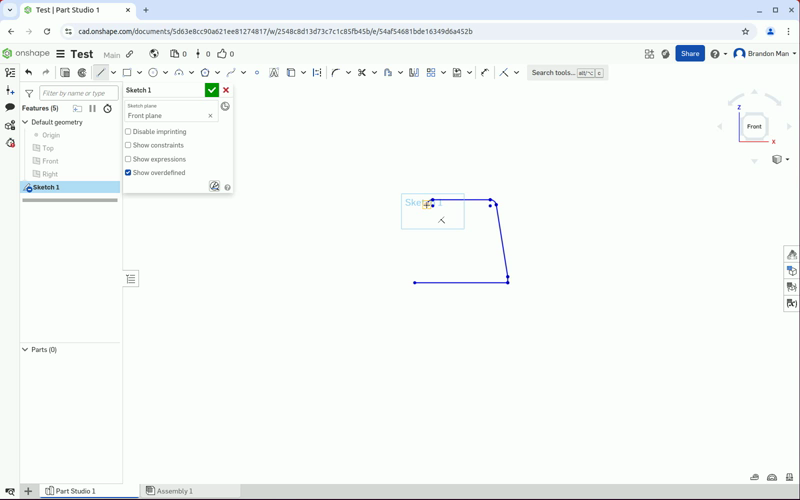
scroll(6)
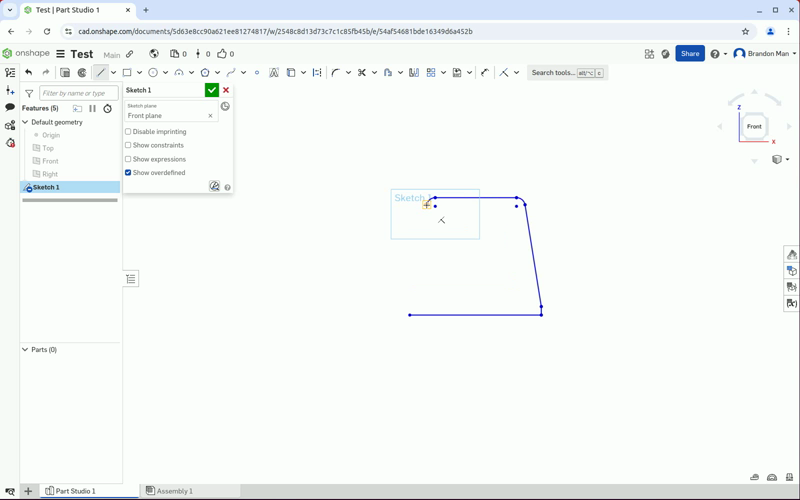
scroll(6)
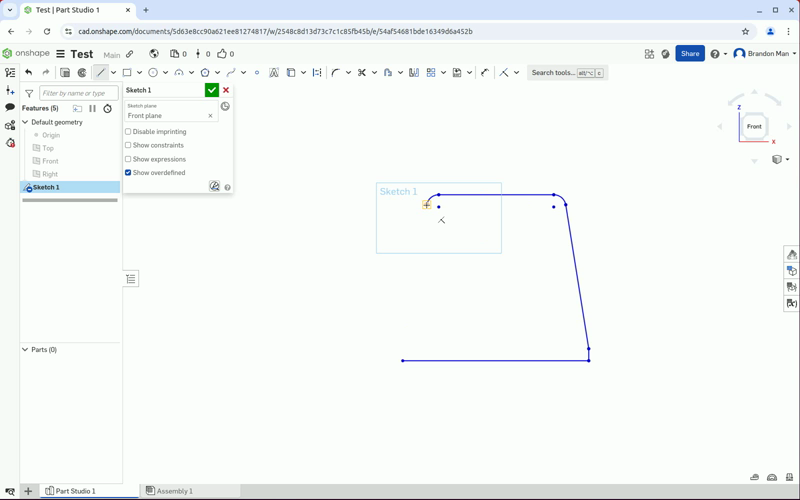
scroll(6)
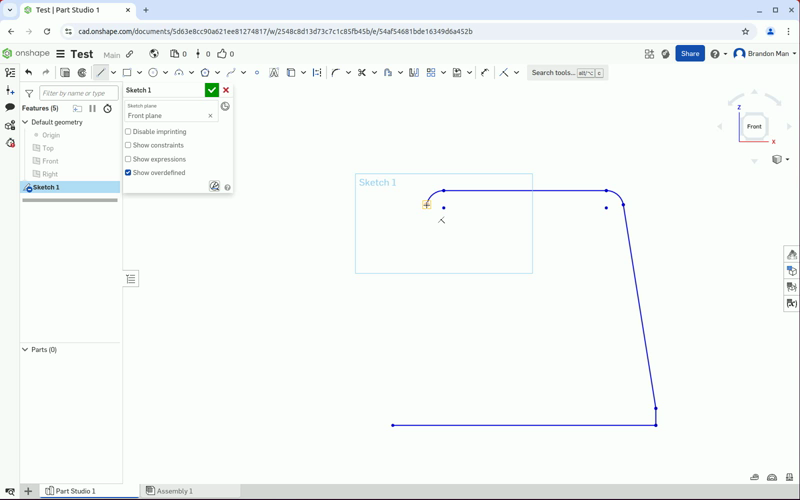
scroll(6)
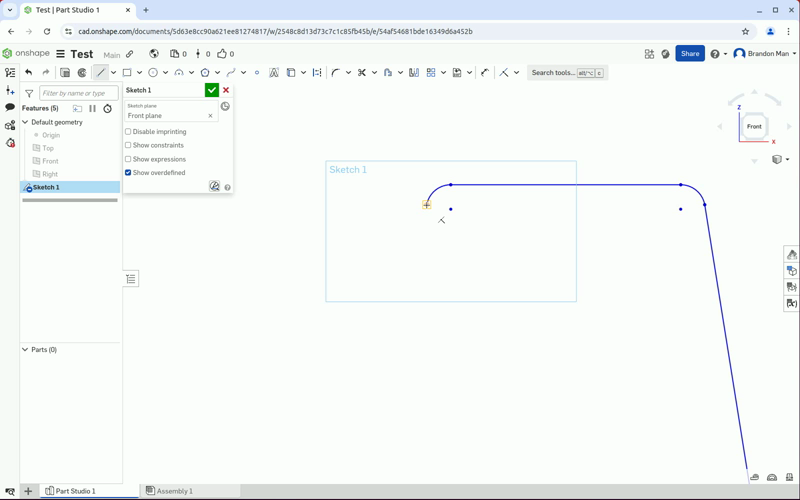
scroll(6)
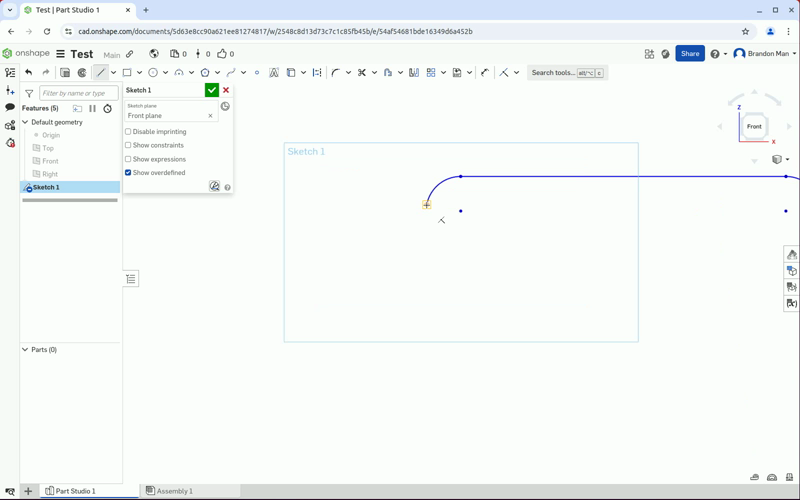
scroll(6)
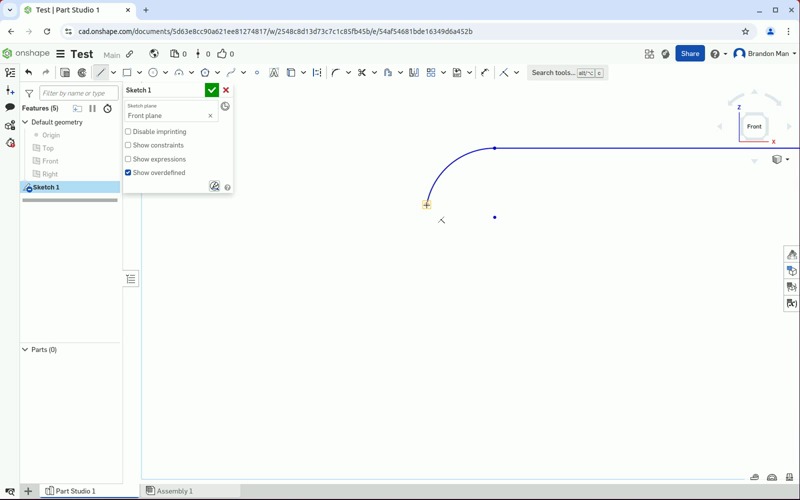
click(426, 204)
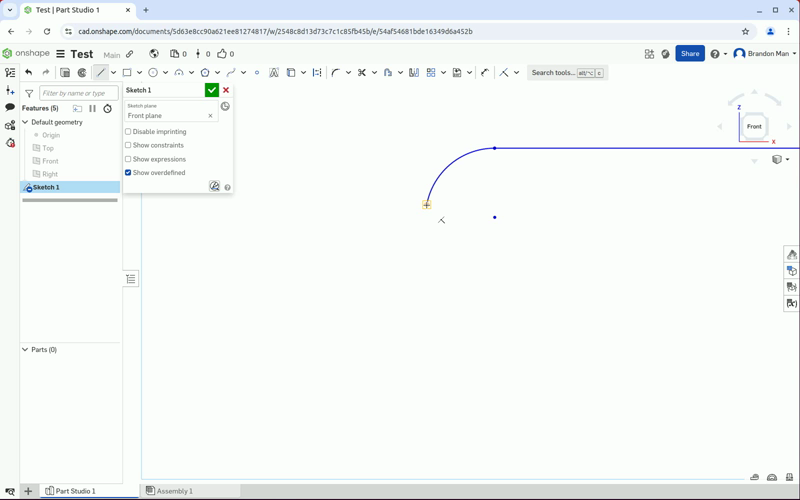
scroll(-6)
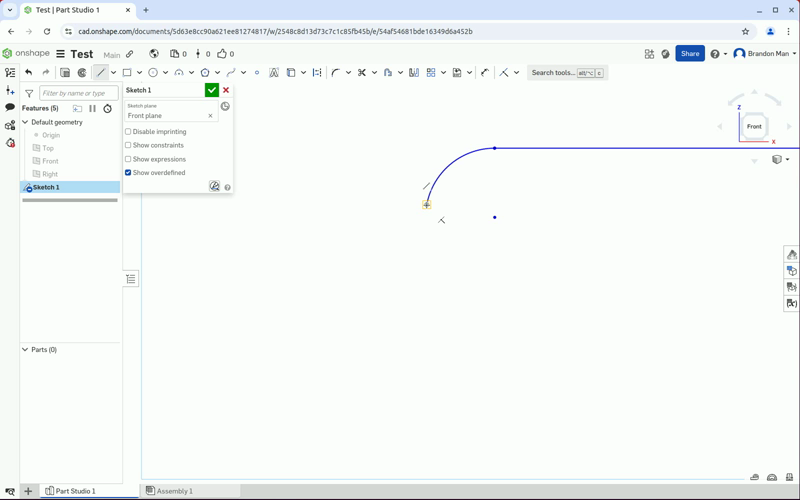
scroll(-6)
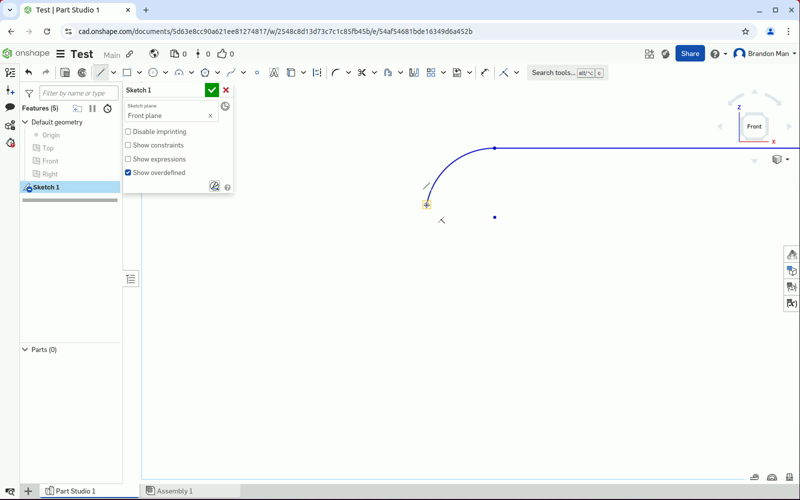
scroll(-6)
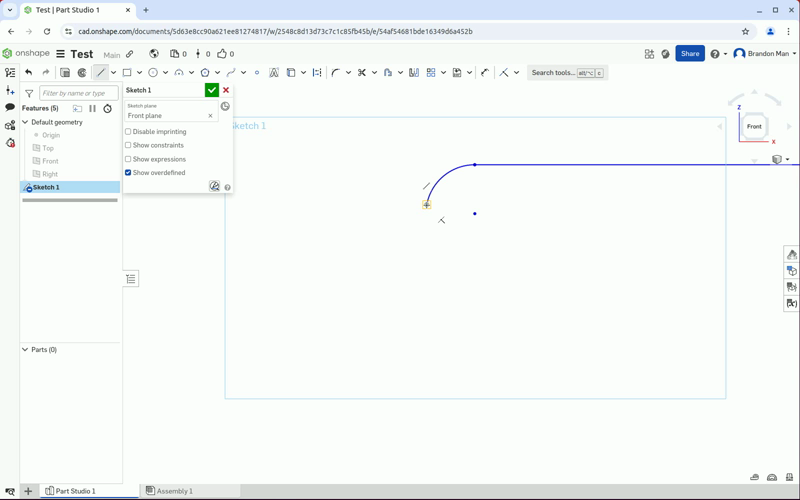
scroll(-6)
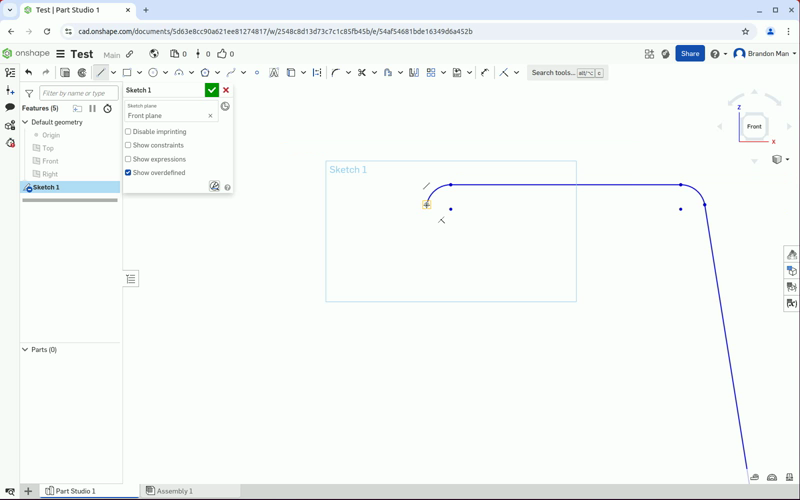
scroll(-6)
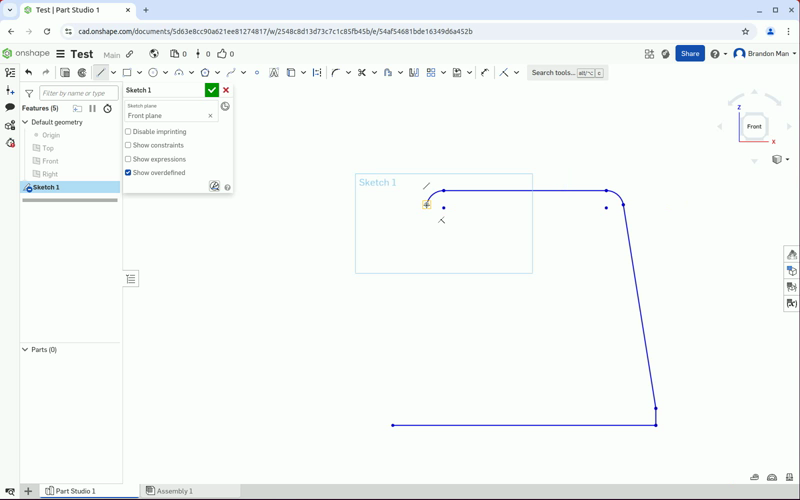
scroll(-6)
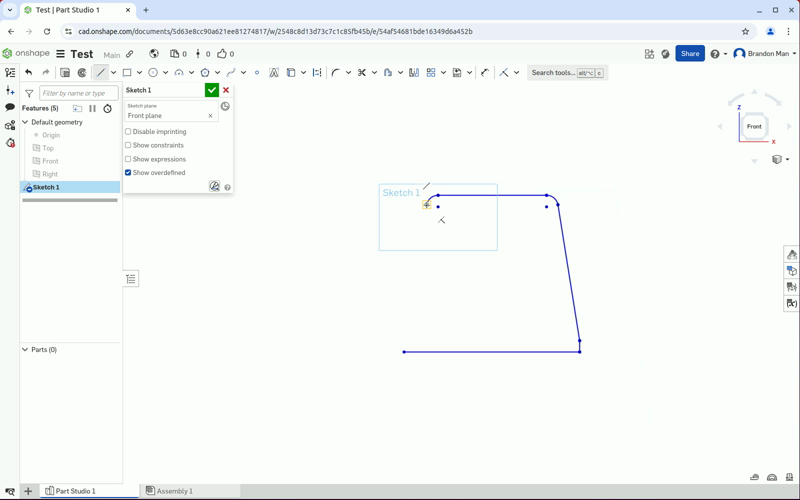
scroll(-6)
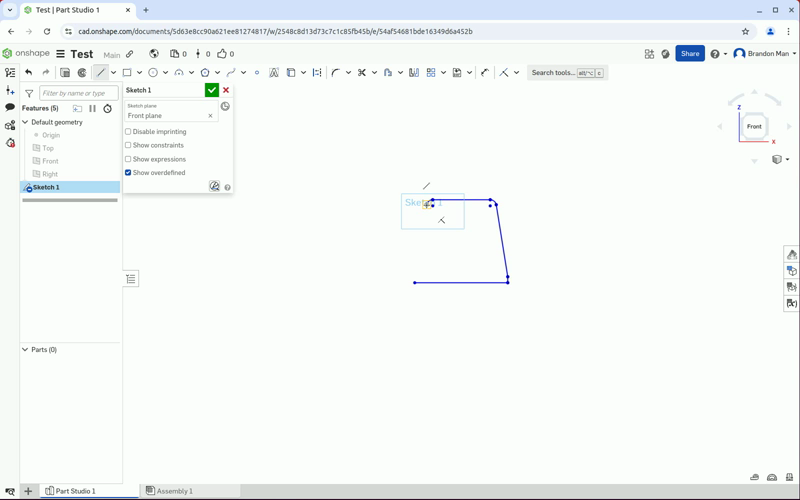
key_down(shift)
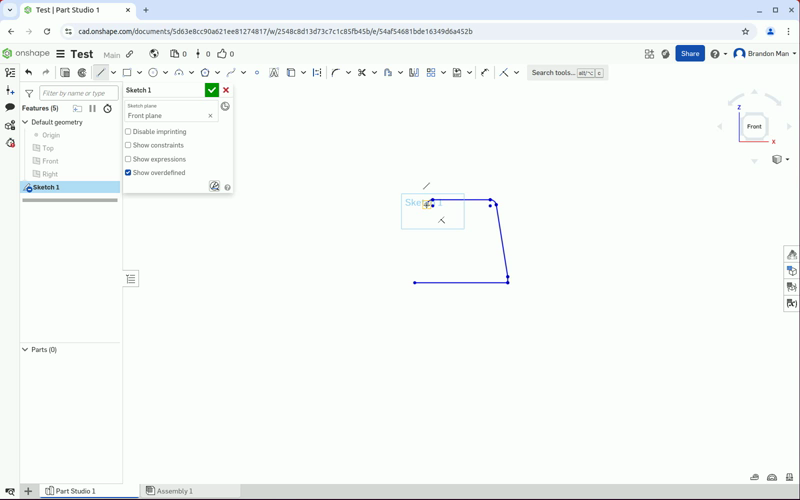
mouse_move(414, 276)
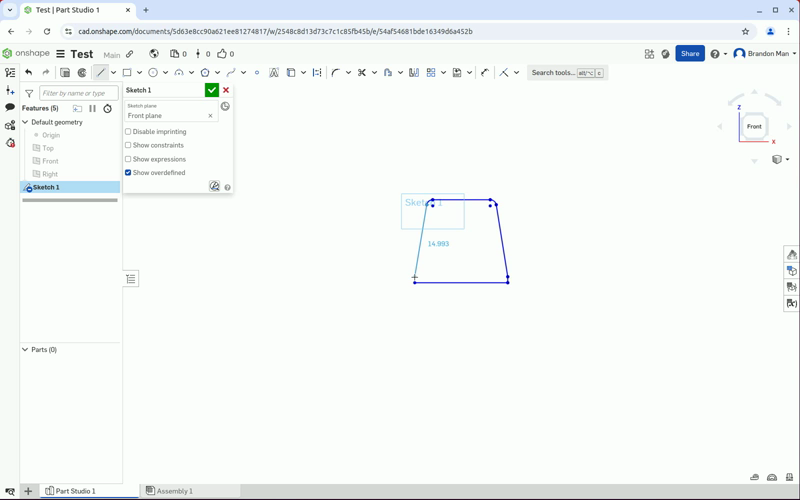
click(414, 276)
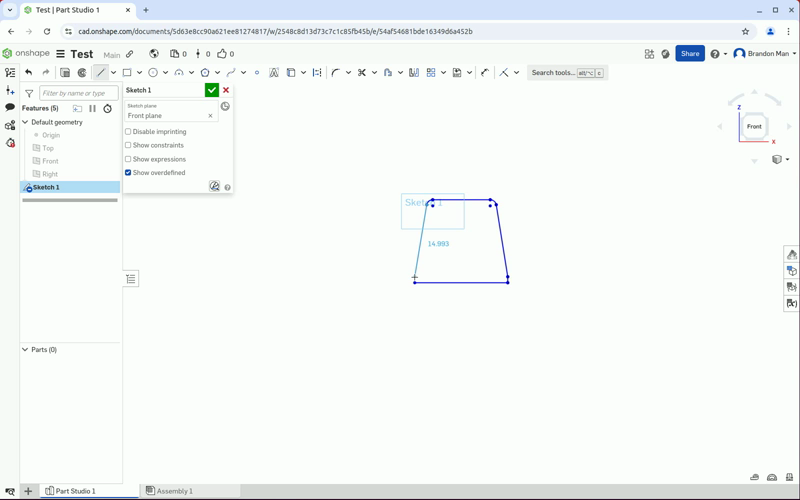
key_up(shift)
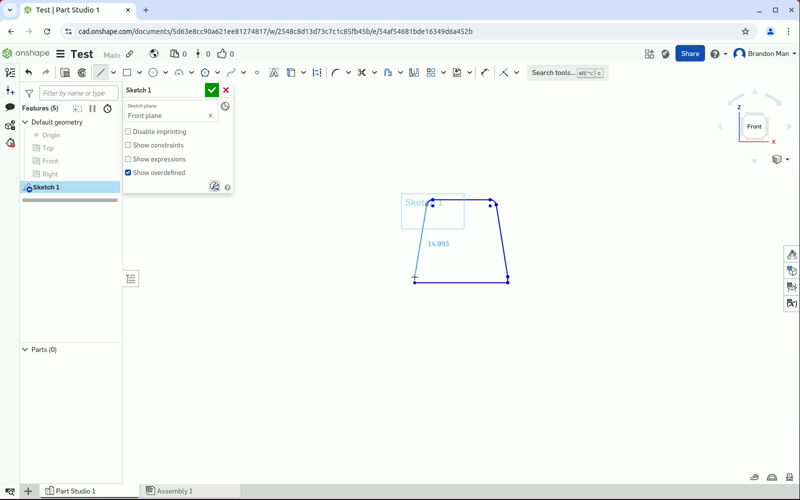
mouse_move(444, 276)
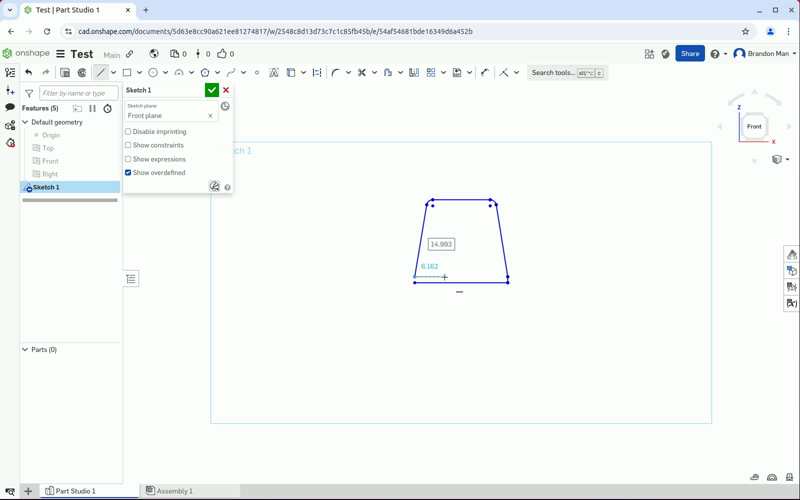
key_down(shift)
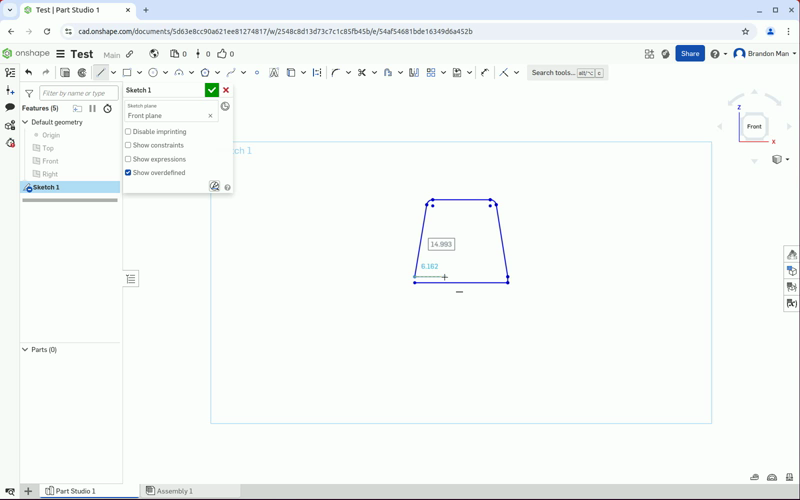
mouse_move(414, 282)
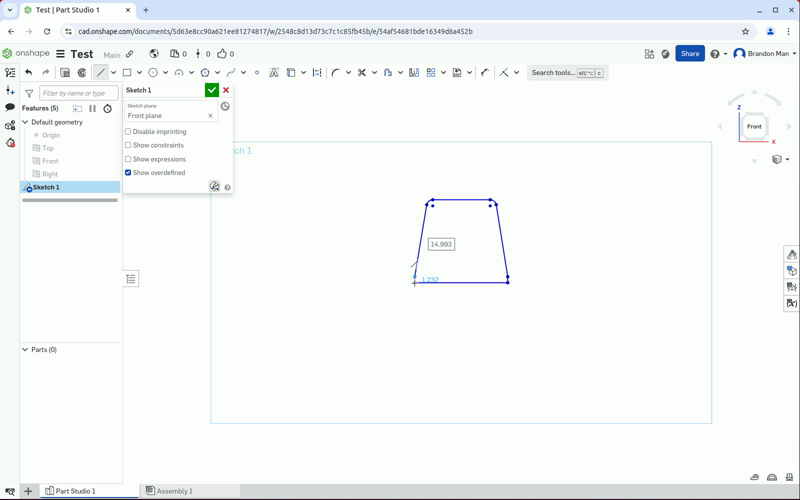
scroll(6)
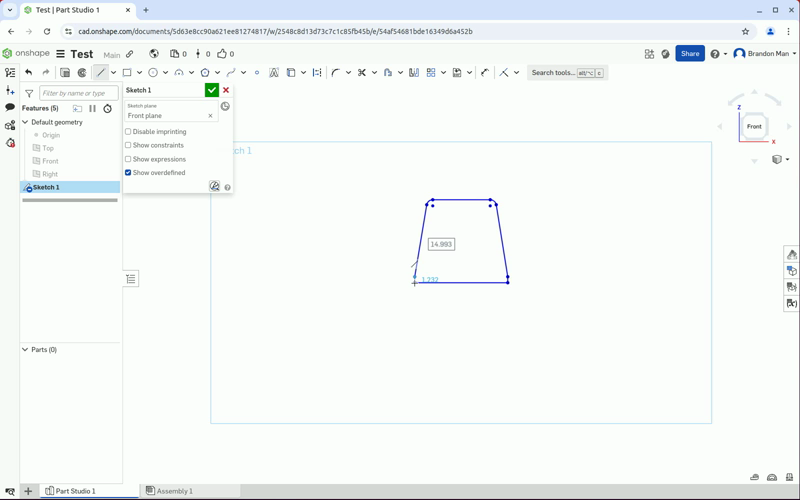
scroll(6)
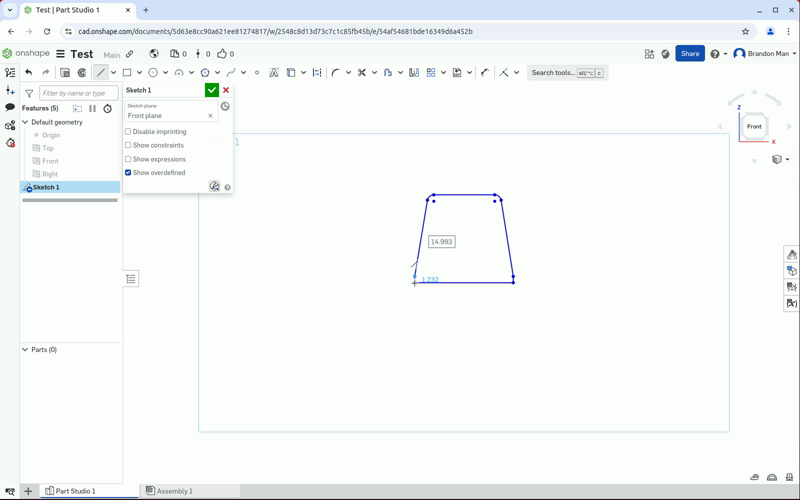
scroll(6)
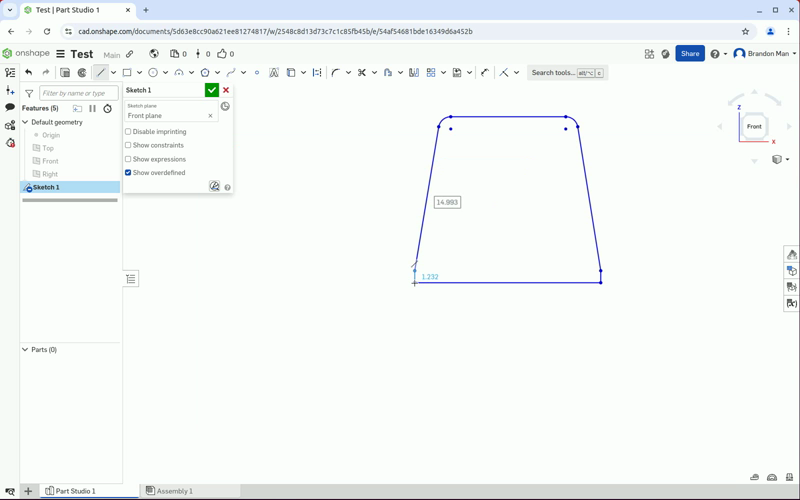
scroll(6)
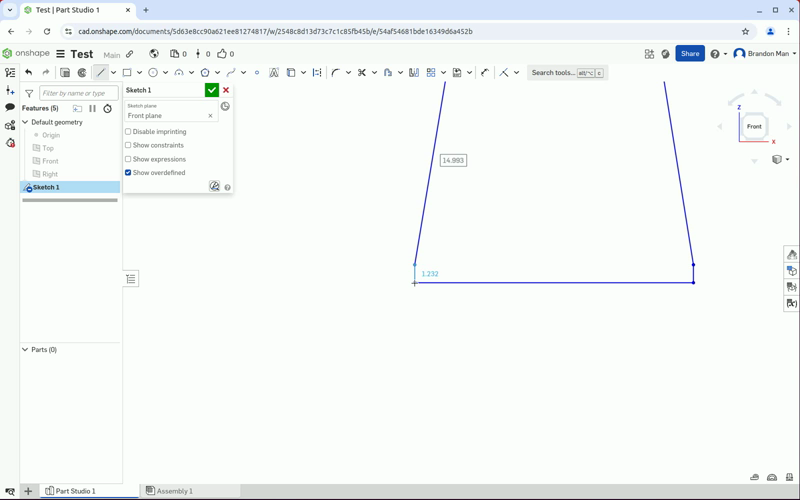
scroll(6)
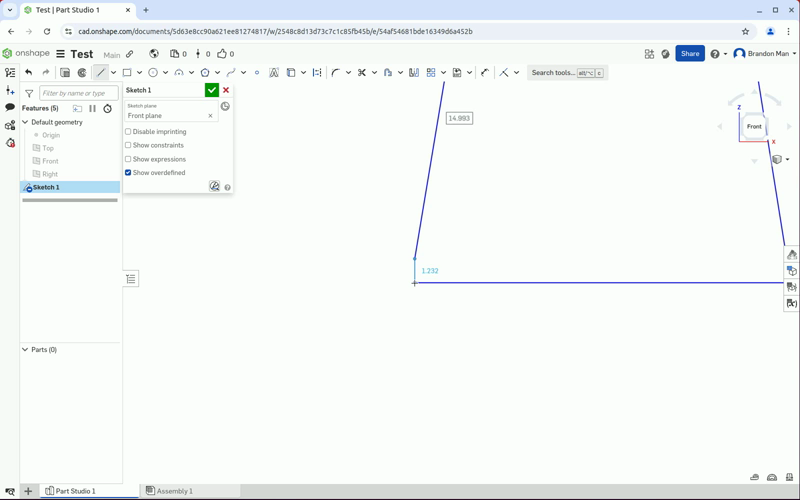
scroll(6)
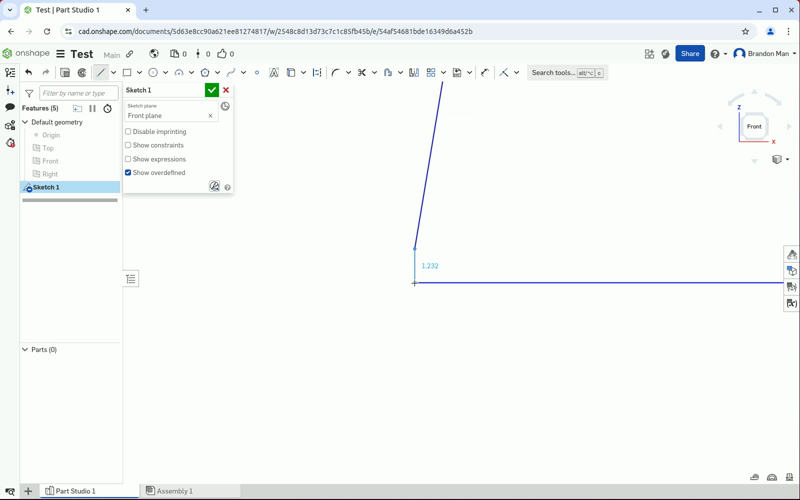
scroll(6)
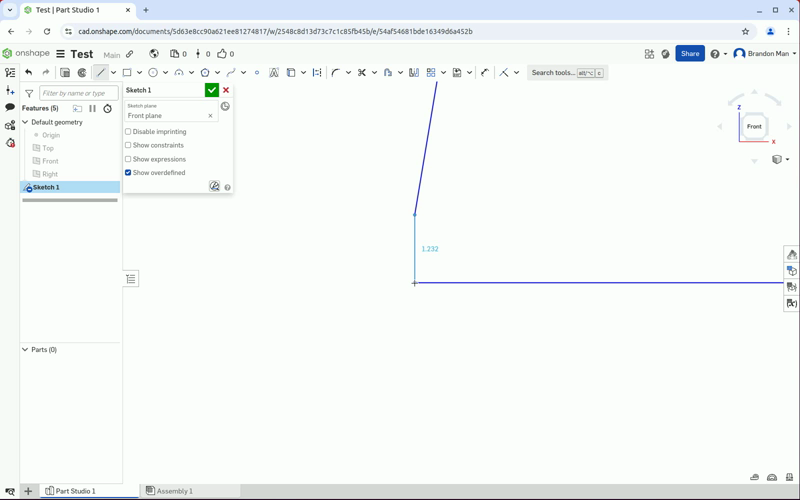
key_up(shift)
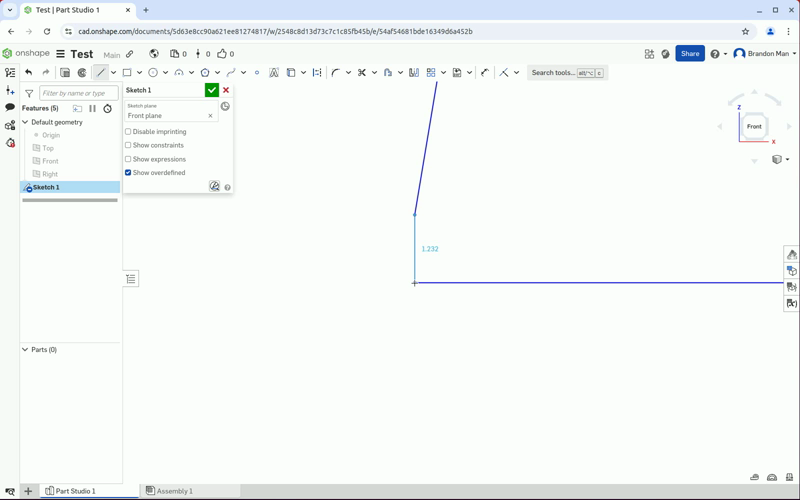
click(414, 282)
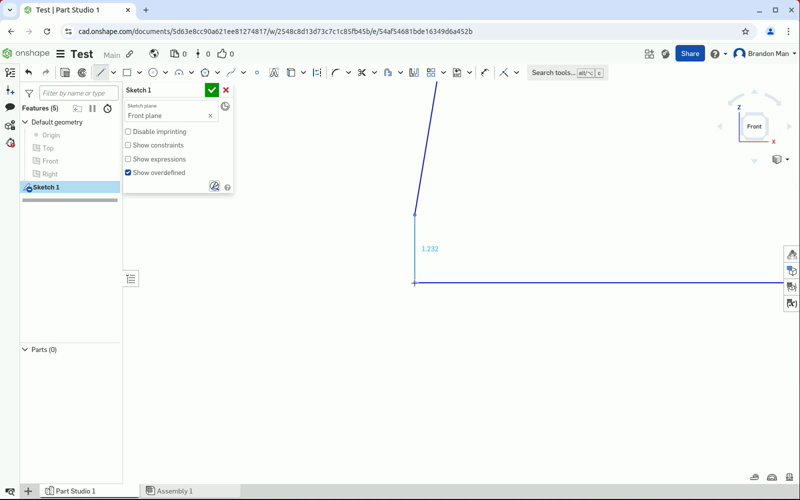
scroll(-6)
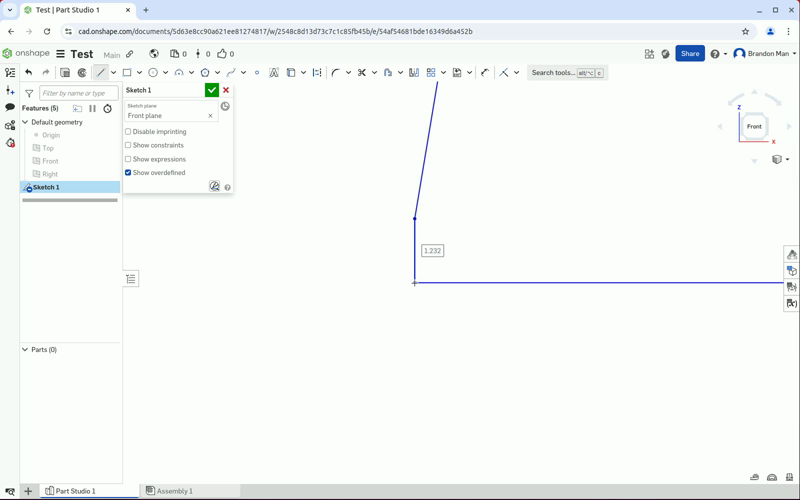
scroll(-6)
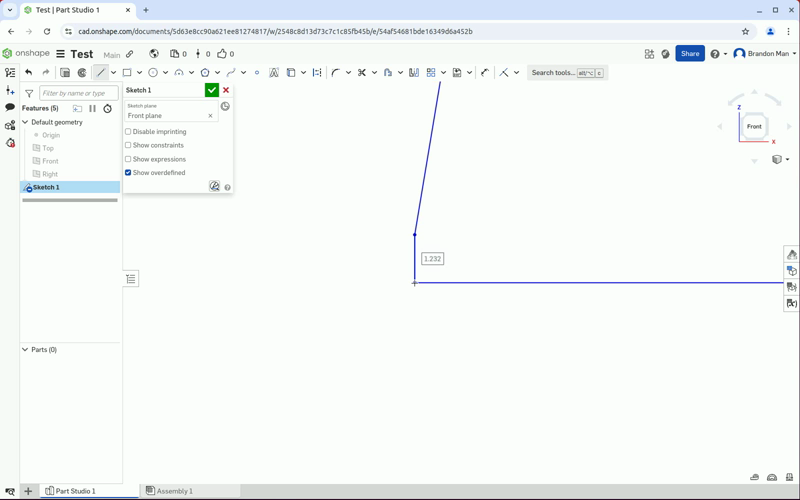
scroll(-6)
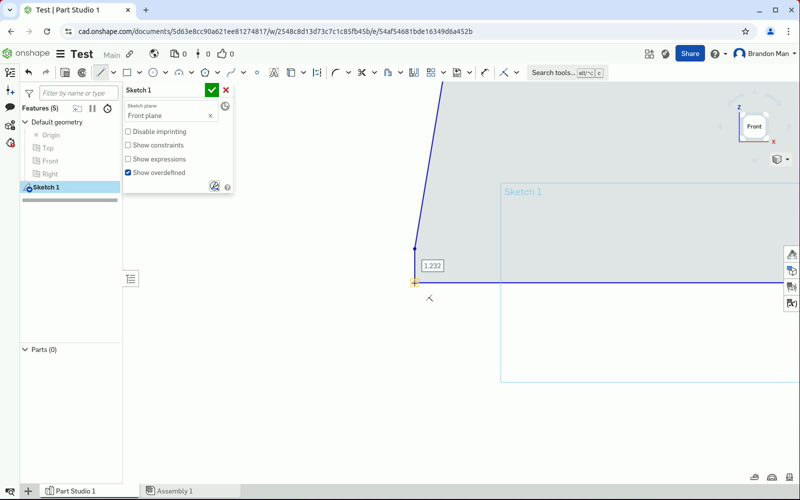
scroll(-6)
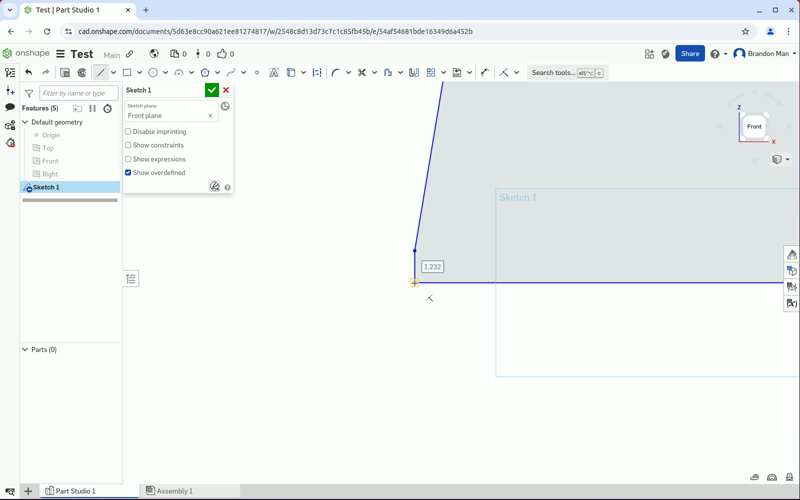
scroll(-6)
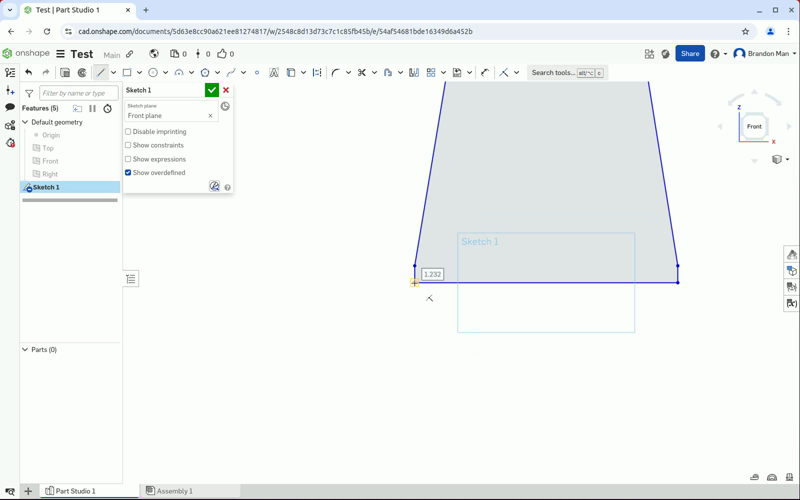
scroll(-6)
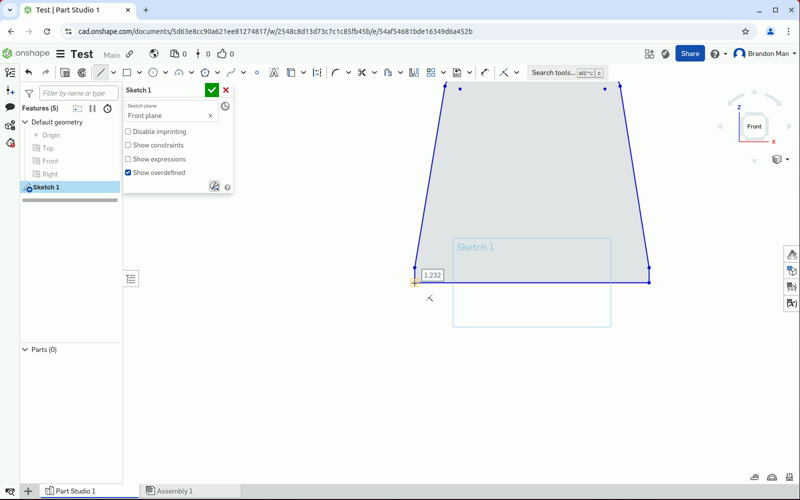
scroll(-6)
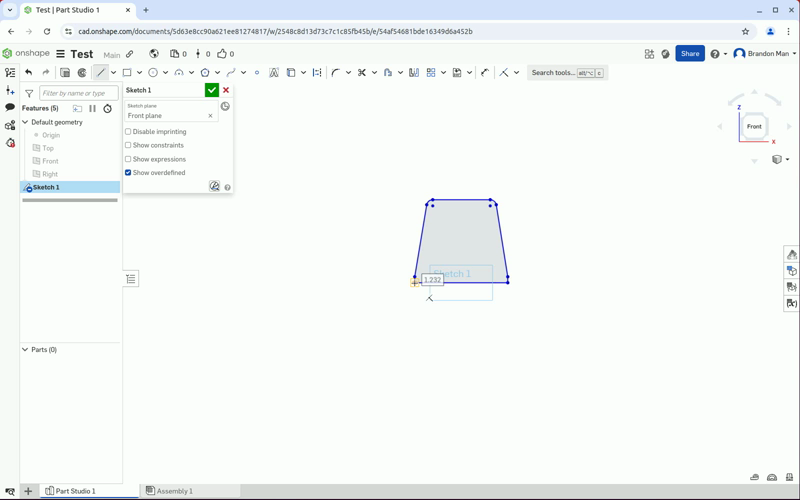
key(esc)
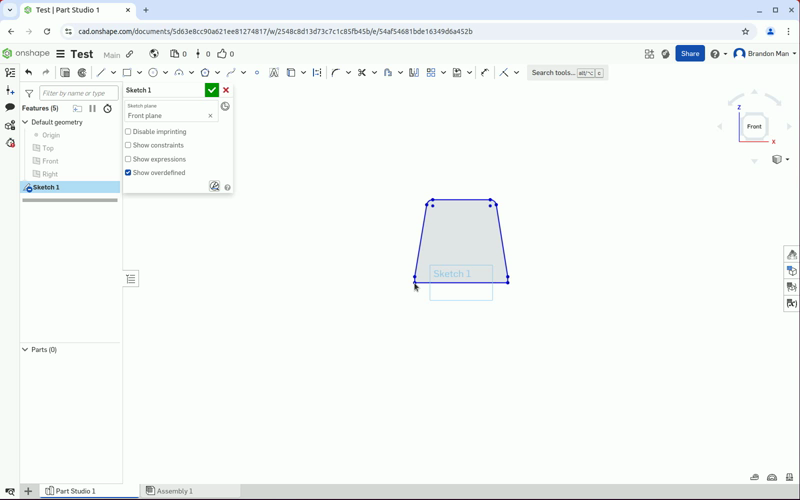
mouse_move(466, 249)
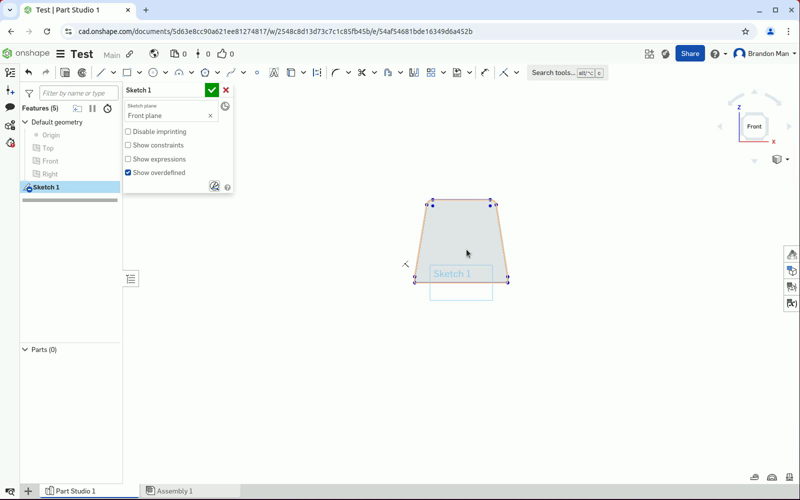
click(466, 249)
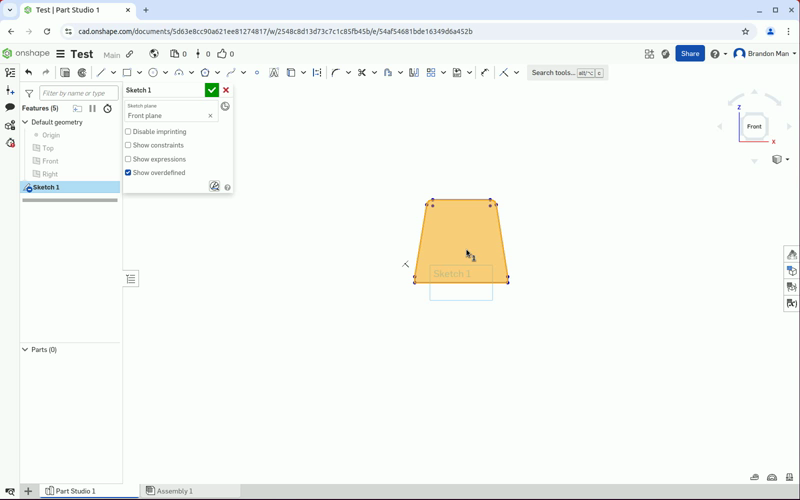
mouse_move(73, 352)
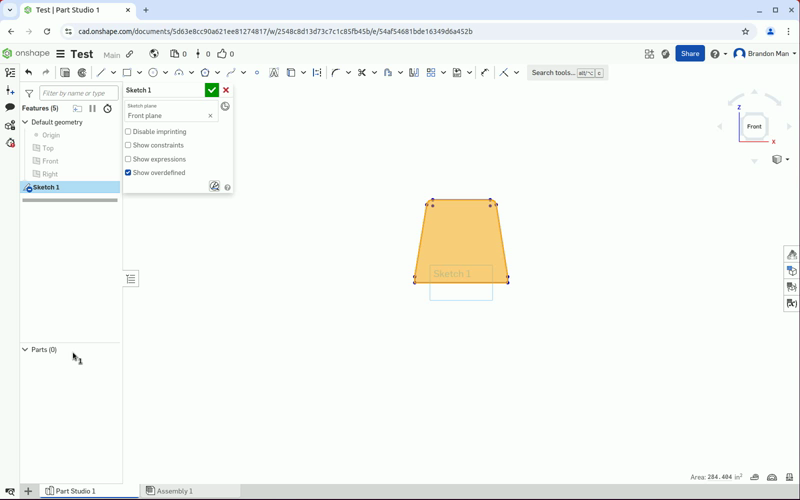
key(shift+y)
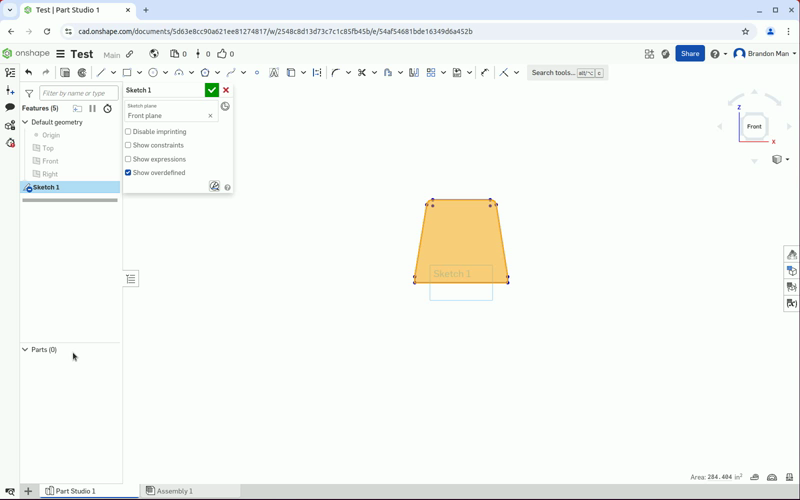
key(shift+e)
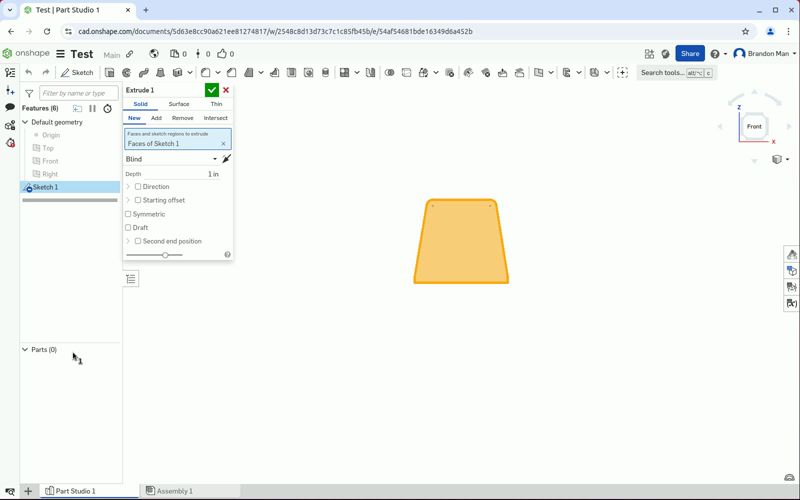
mouse_move(143, 106)
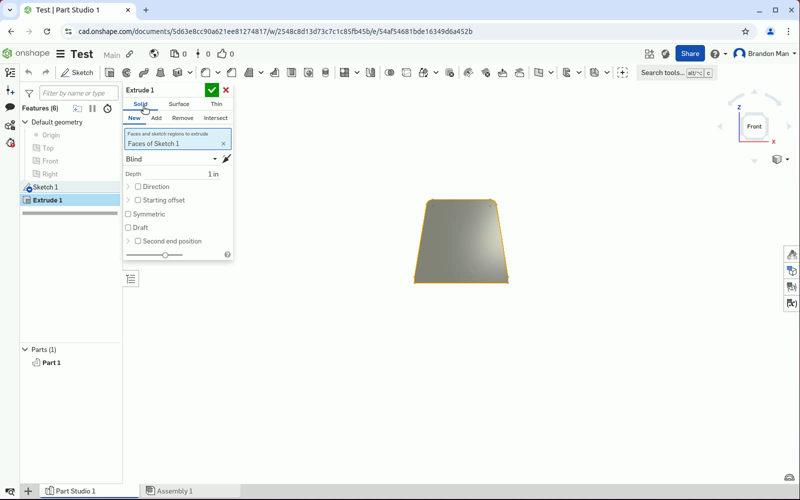
click(143, 106)
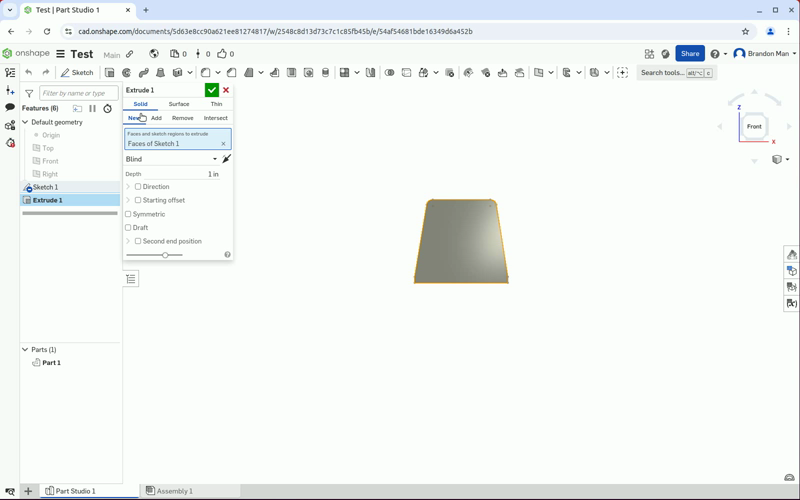
mouse_move(137, 120)
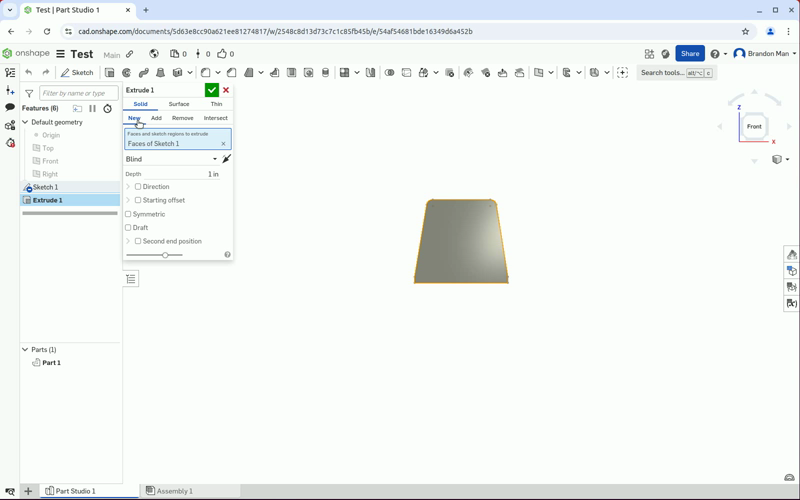
click(137, 120)
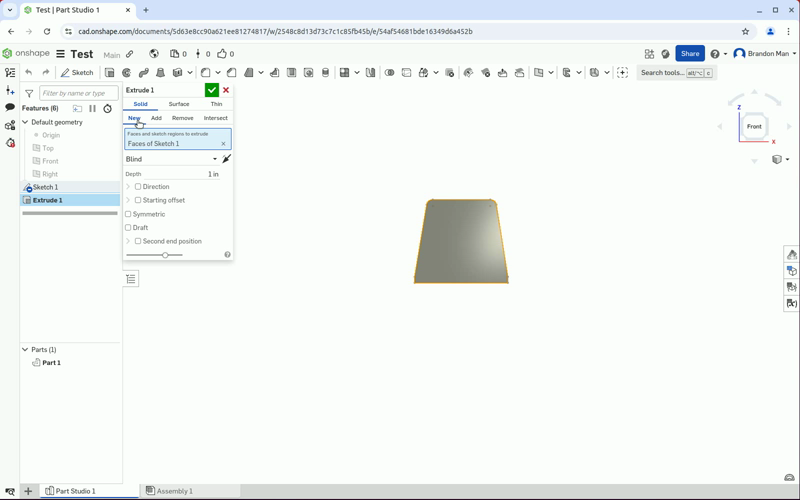
key(tab, 4)
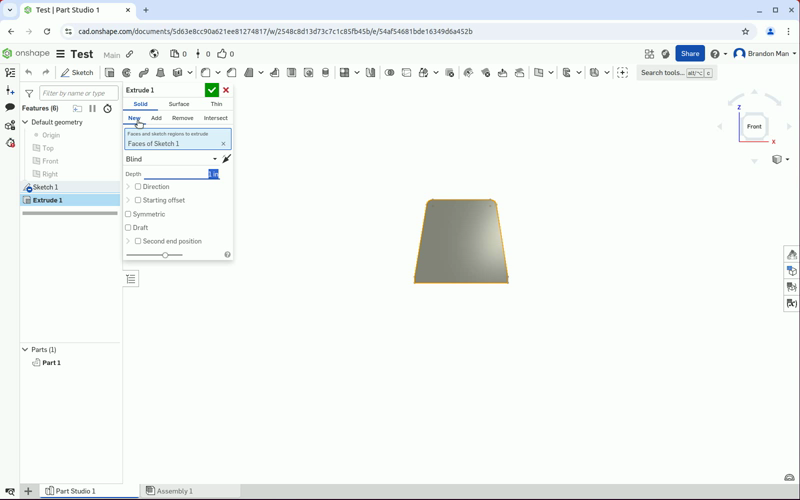
text(10.11)
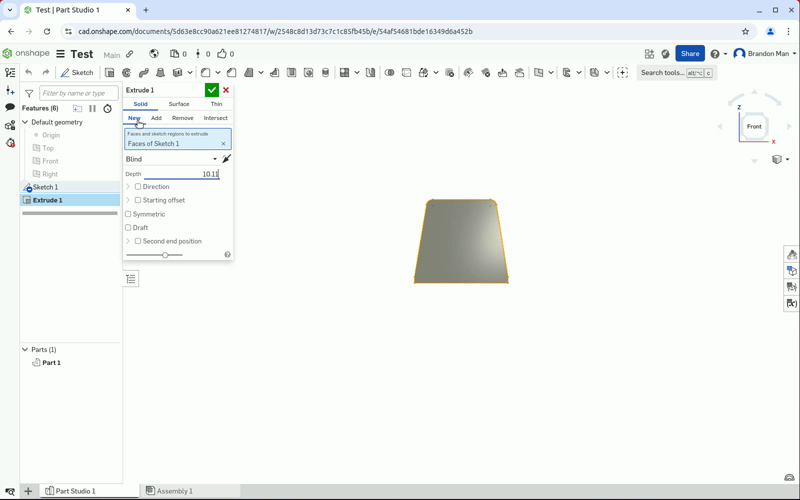
key(tab, 3)
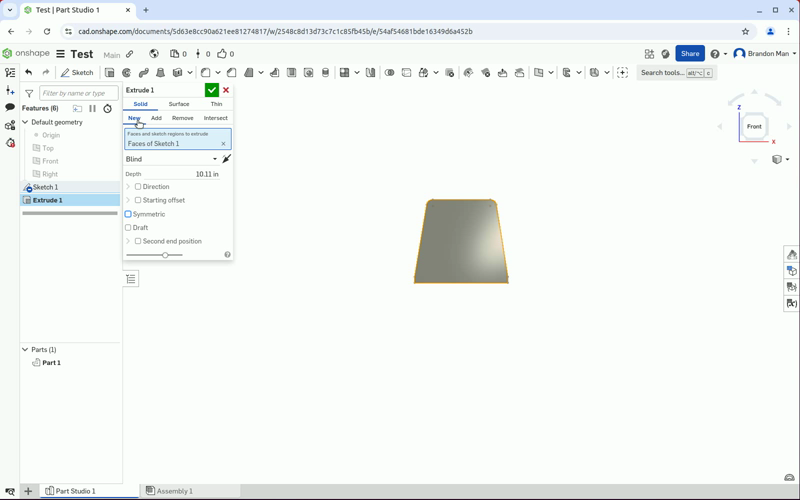
key(space)
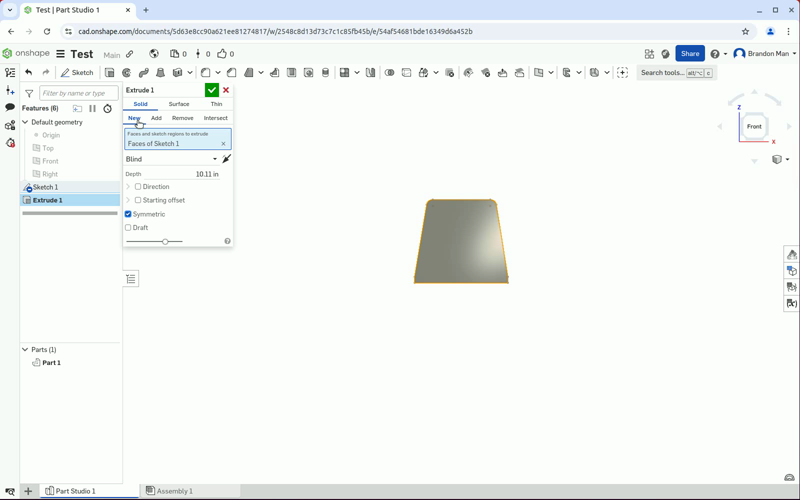
key(enter)
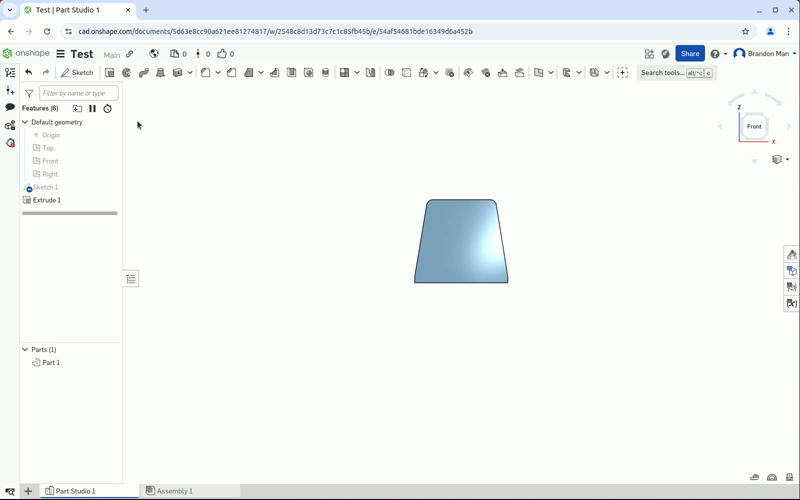
key(shift+h)
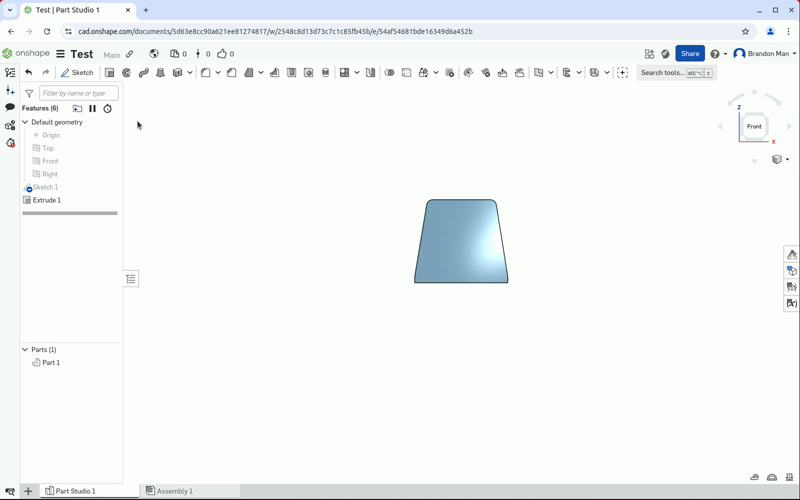
key(shift+h)
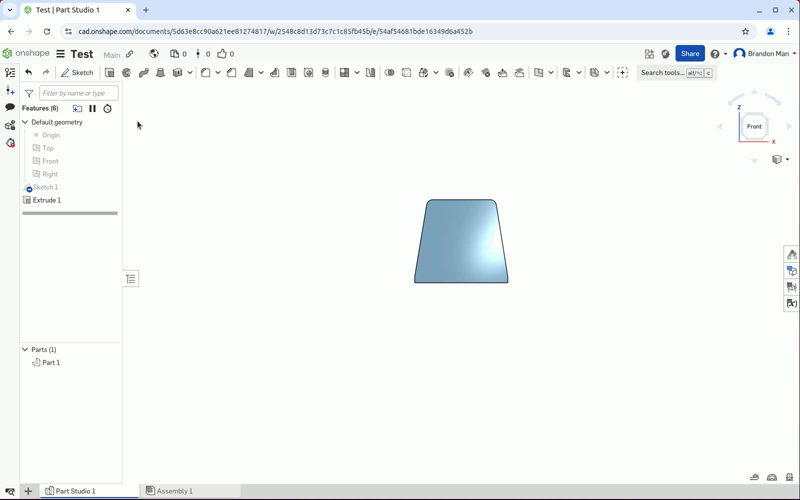
mouse_move(73, 189)
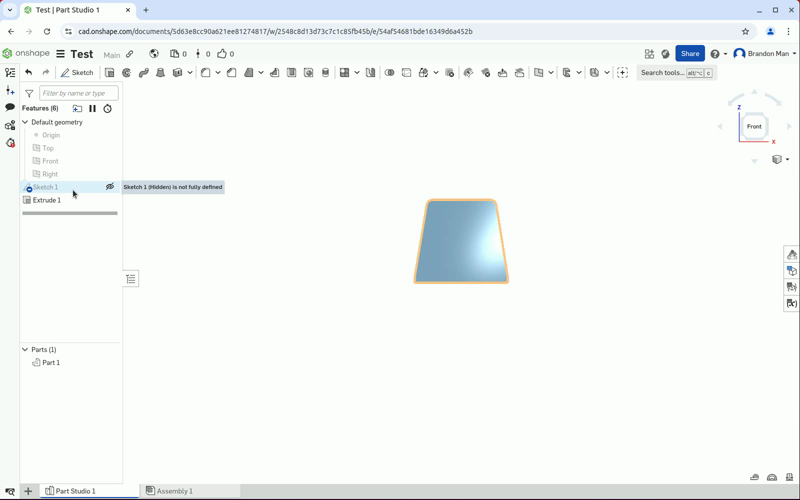
click(73, 189)
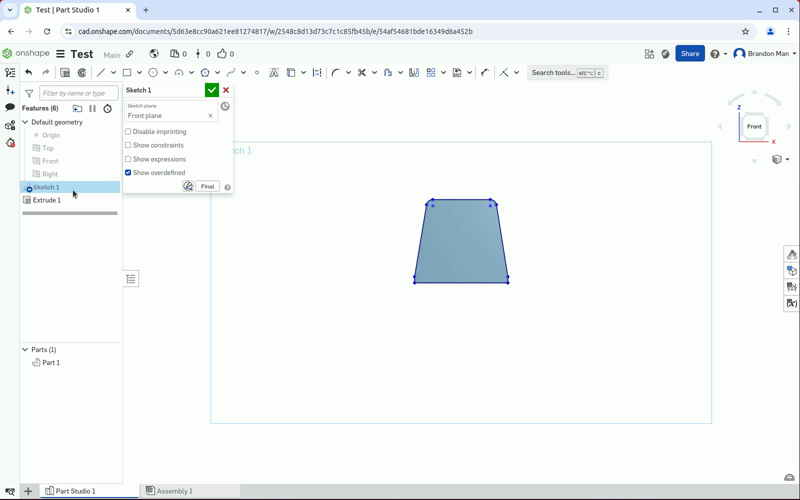
mouse_move(229, 92)
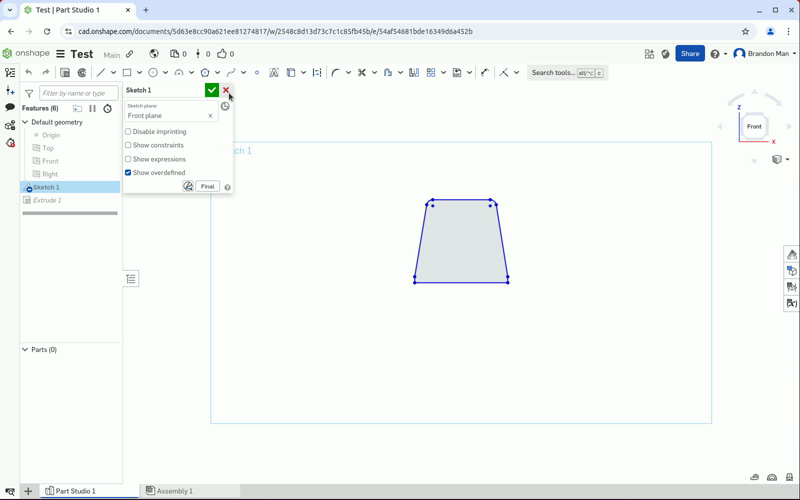
click(229, 92)
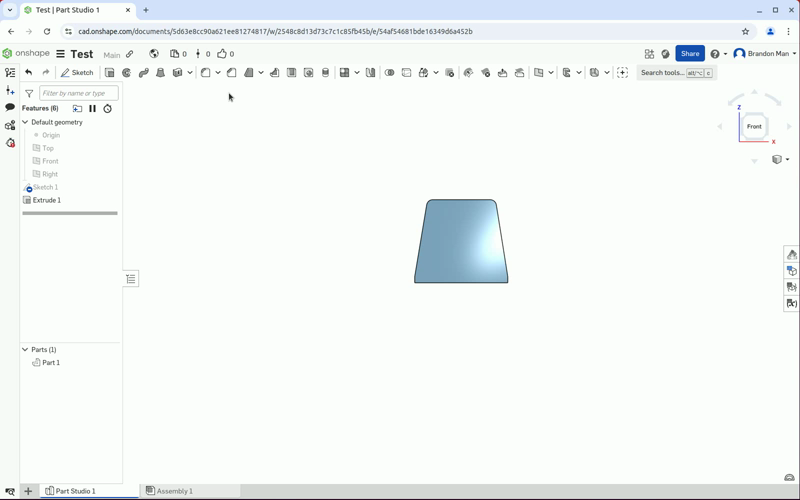
mouse_move(73, 352)
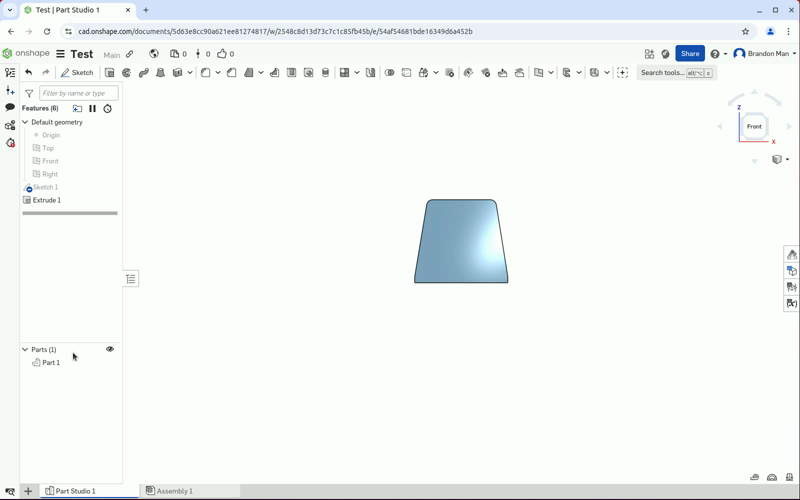
key(y)
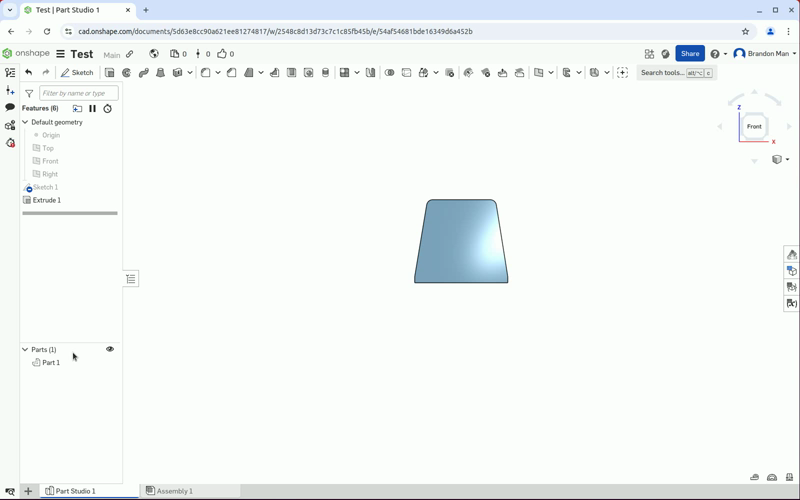
key(shift+p)
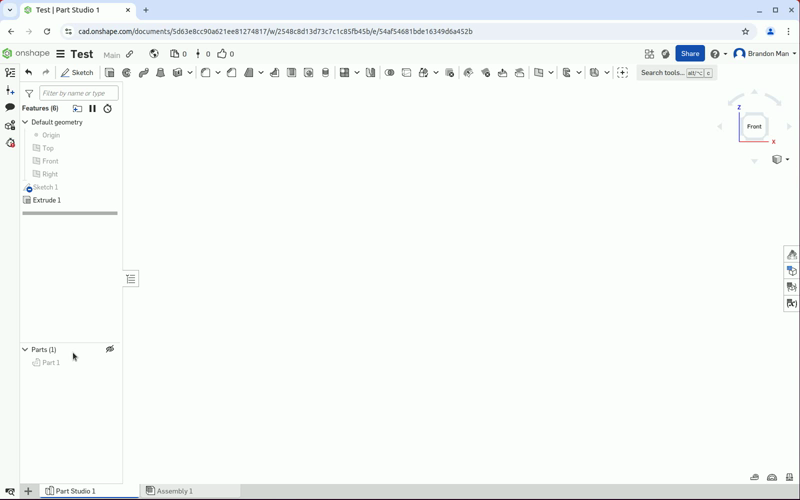
key(space)
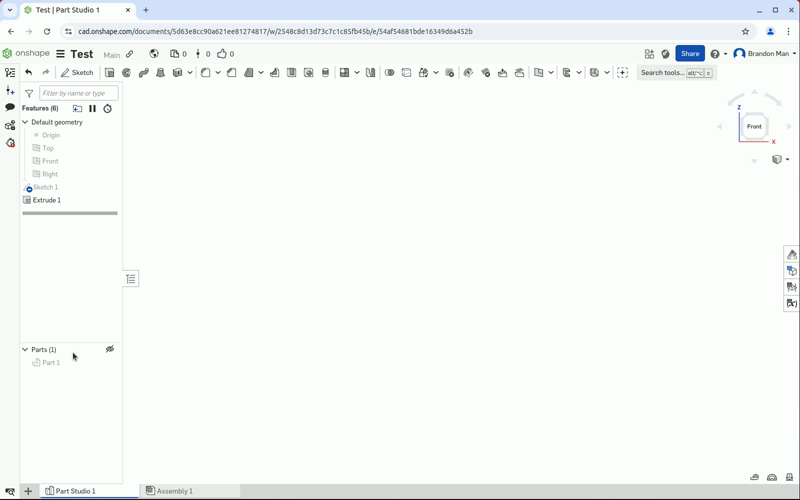
key_down(shift)
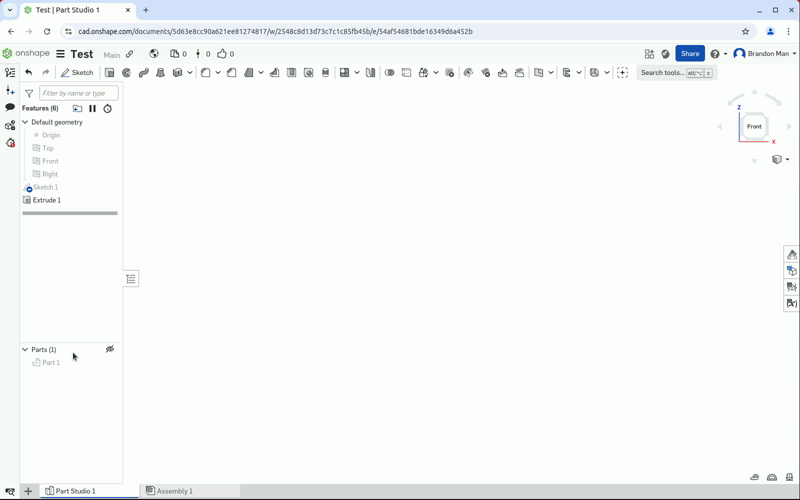
key(down)
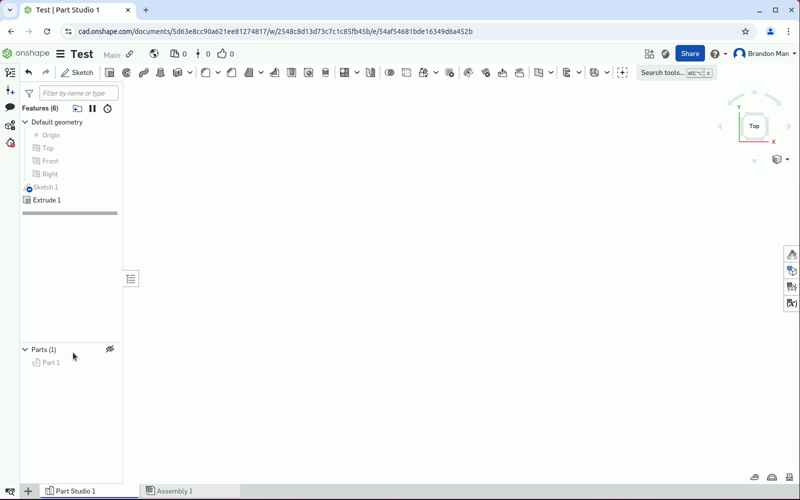
key_up(shift)
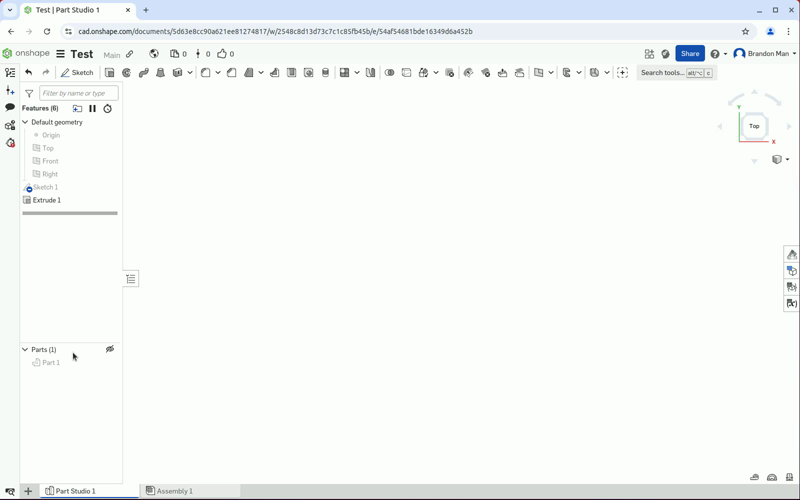
mouse_move(73, 352)
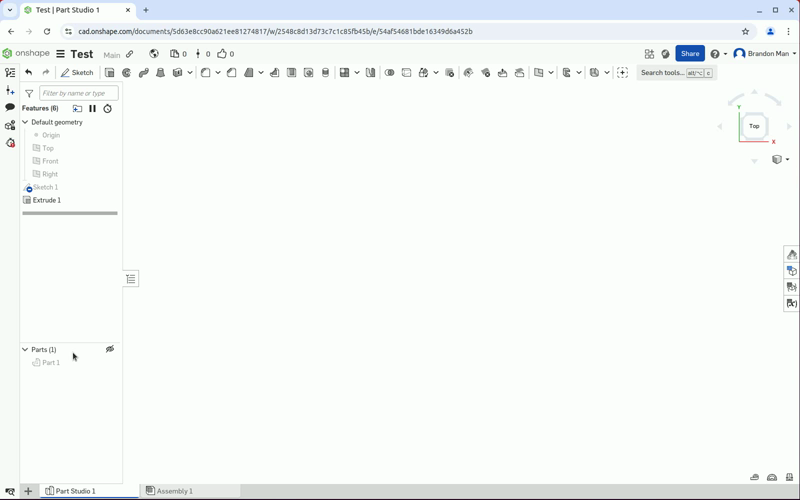
key(shift+y)
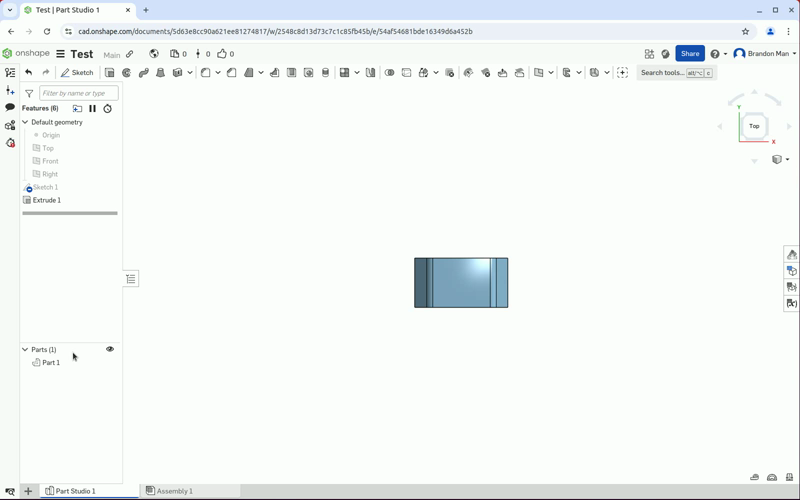
mouse_move(541, 75)
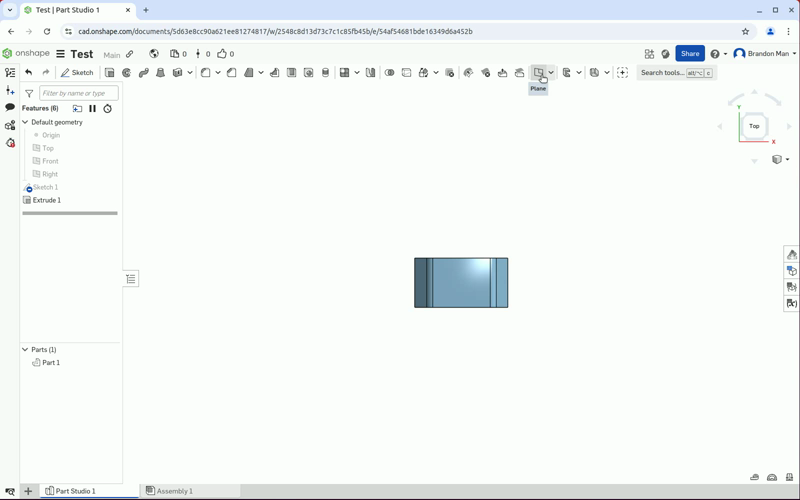
click(541, 75)
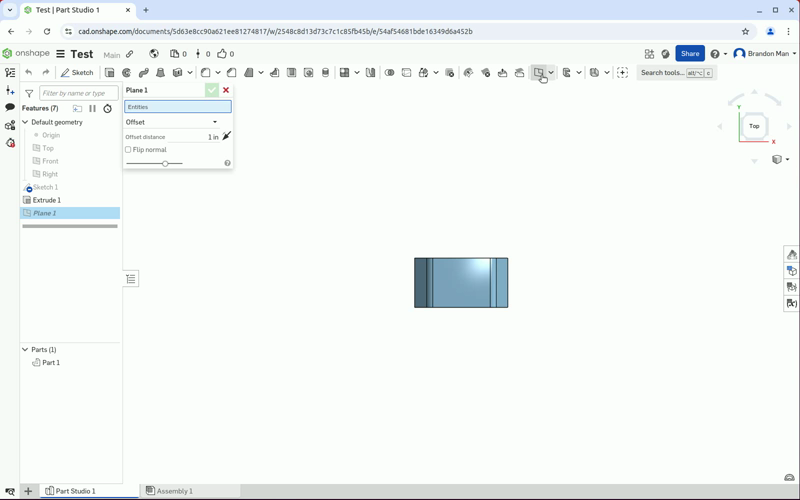
mouse_move(73, 150)
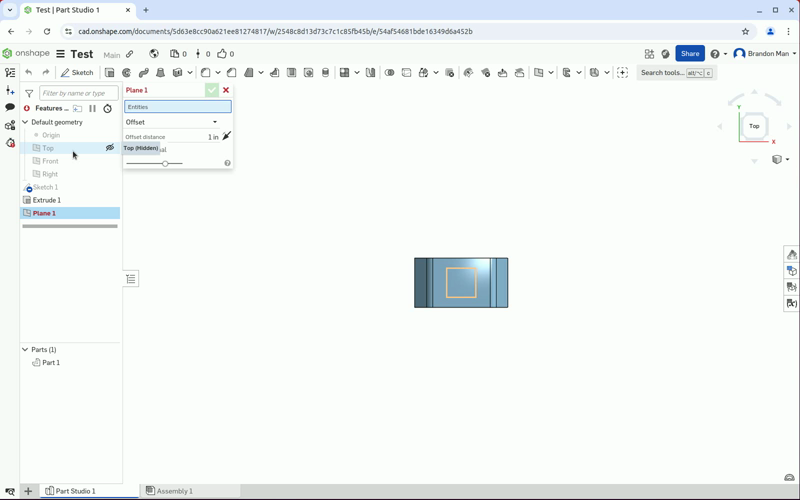
click(73, 150)
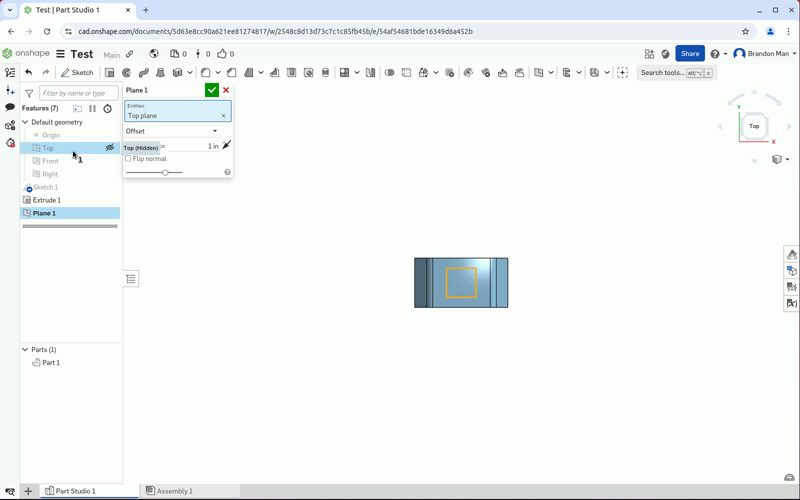
key(tab, 2)
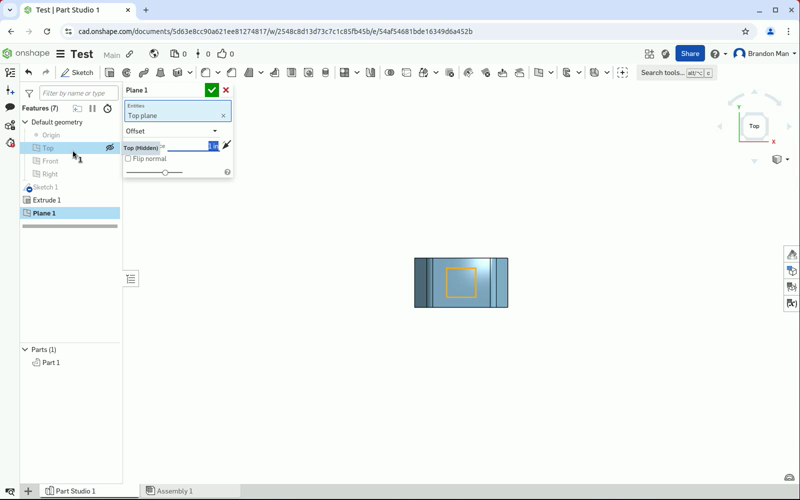
text(16.854)
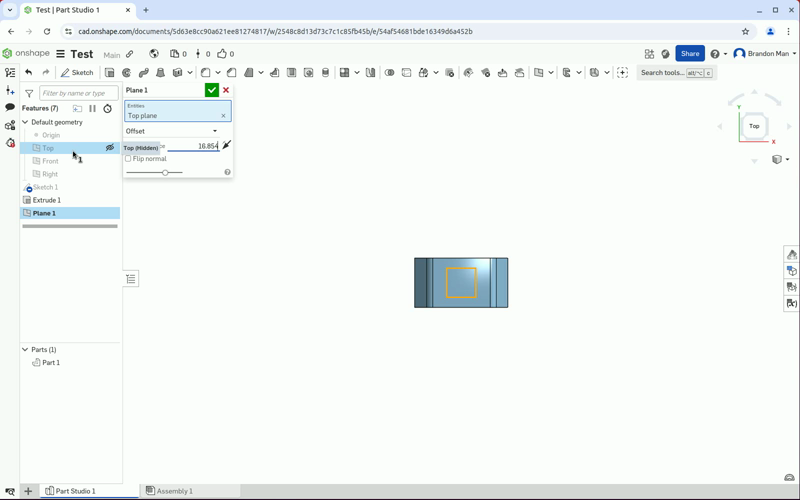
key(enter, 2)
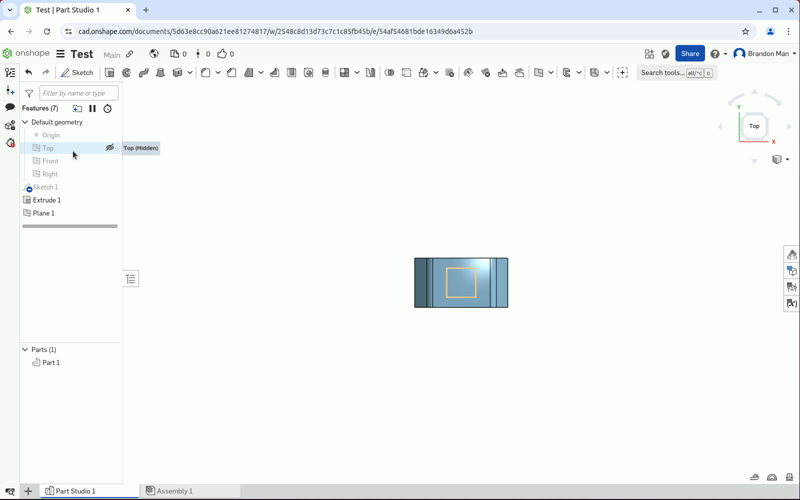
key(shift+s)
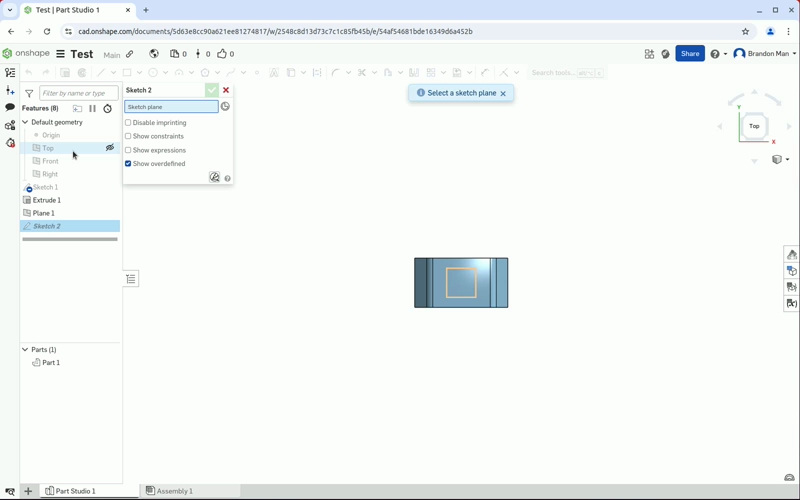
mouse_move(73, 215)
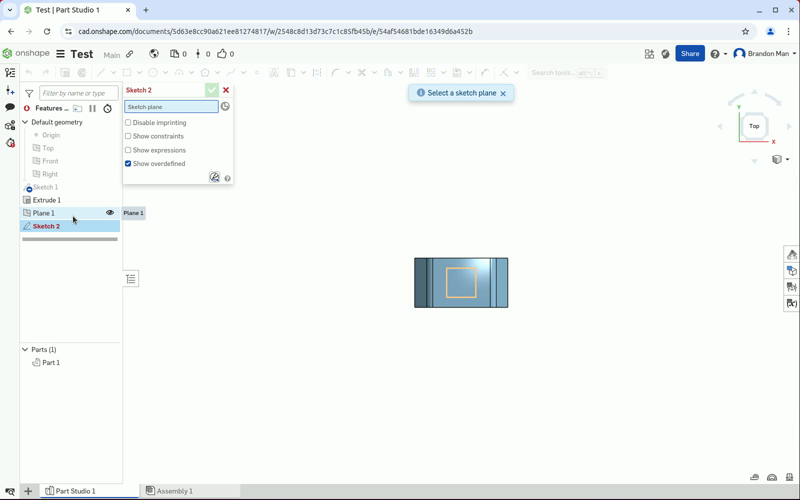
click(73, 215)
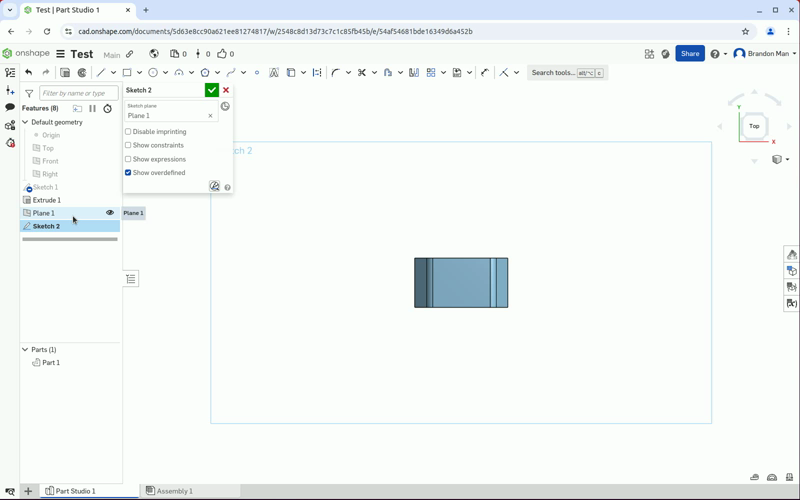
mouse_move(73, 352)
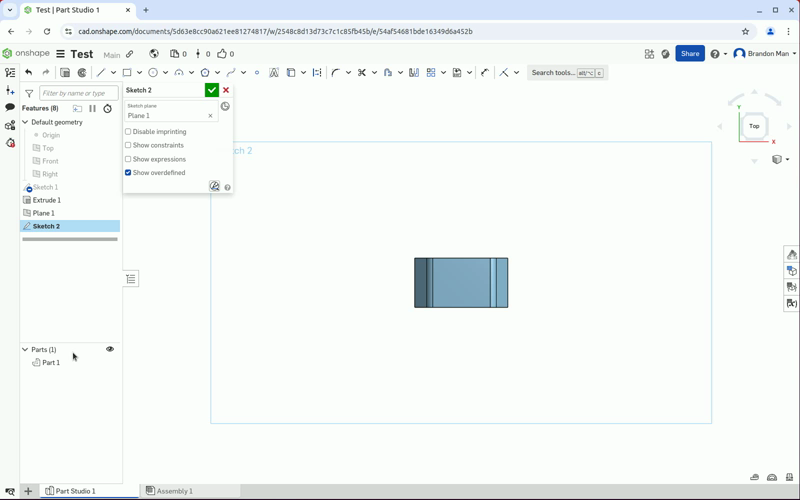
key(y)
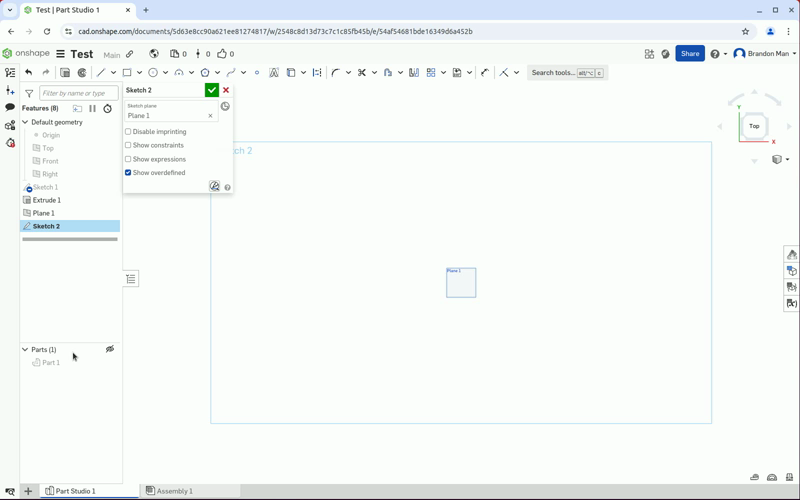
key(c)
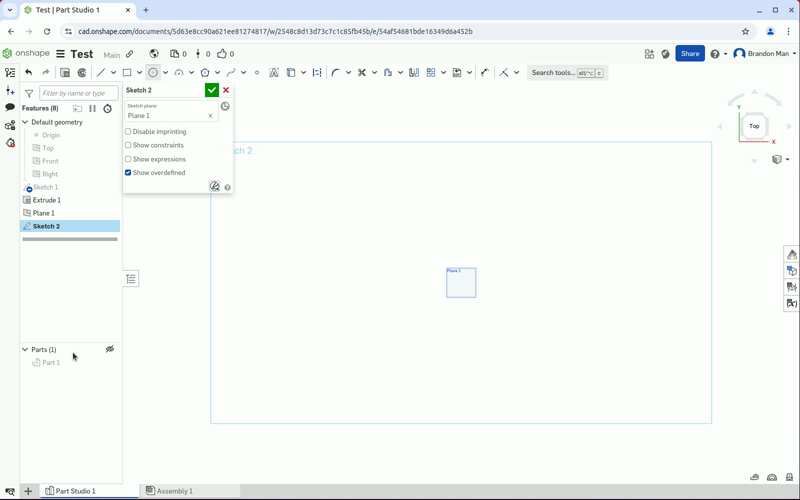
key_down(shift)
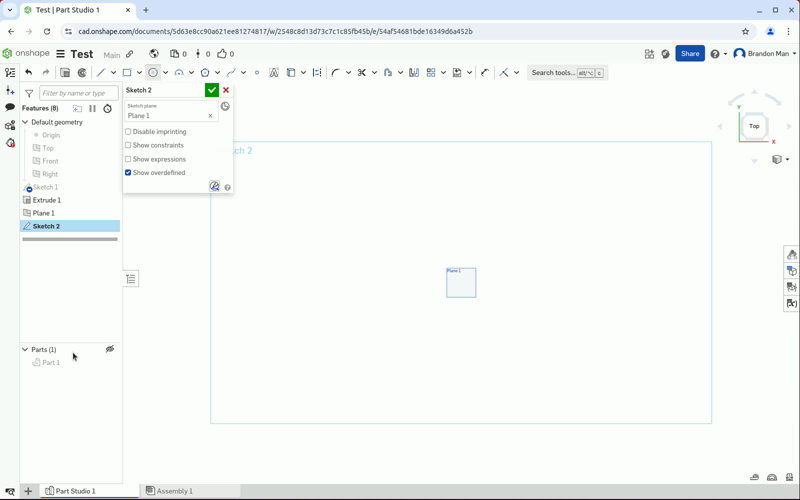
mouse_move(461, 282)
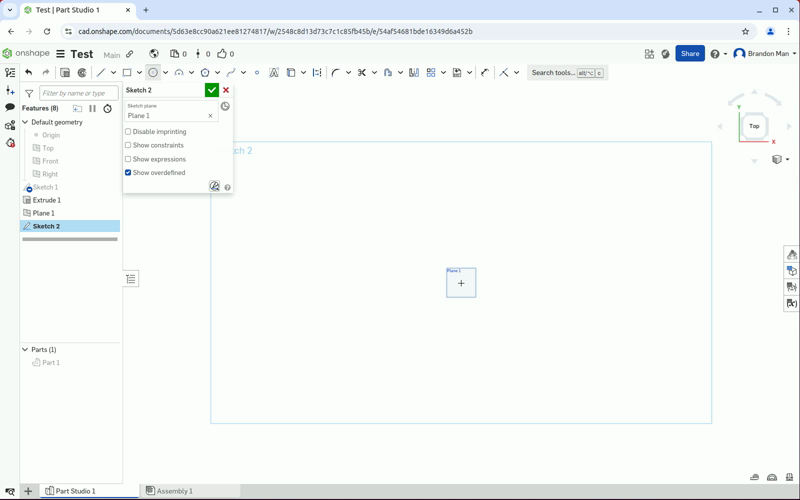
click(461, 282)
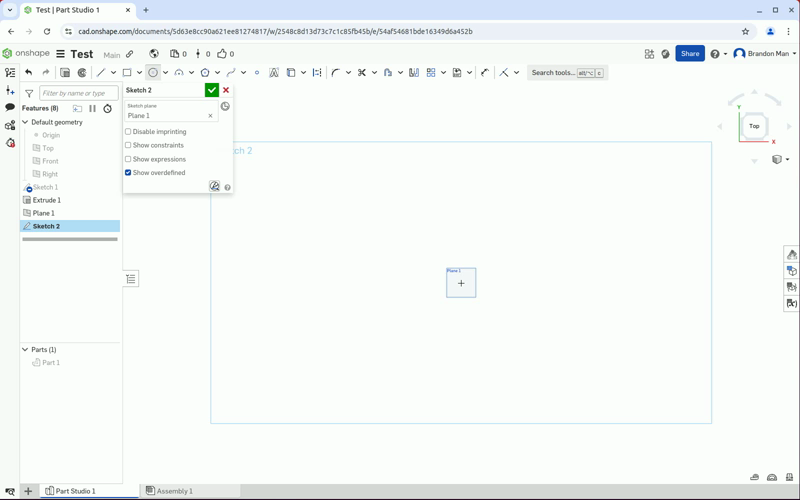
key_up(shift)
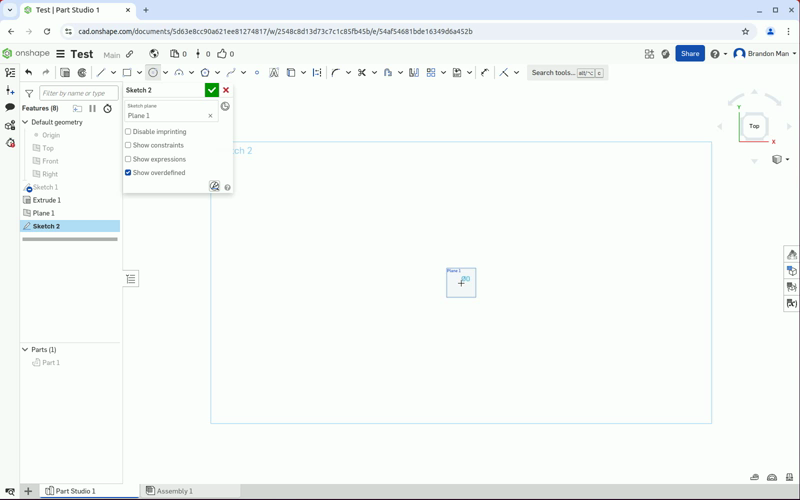
mouse_move(476, 282)
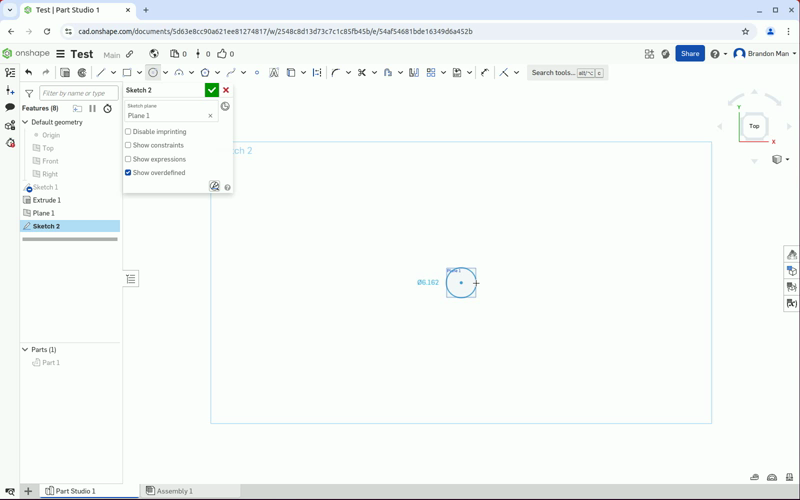
click(476, 282)
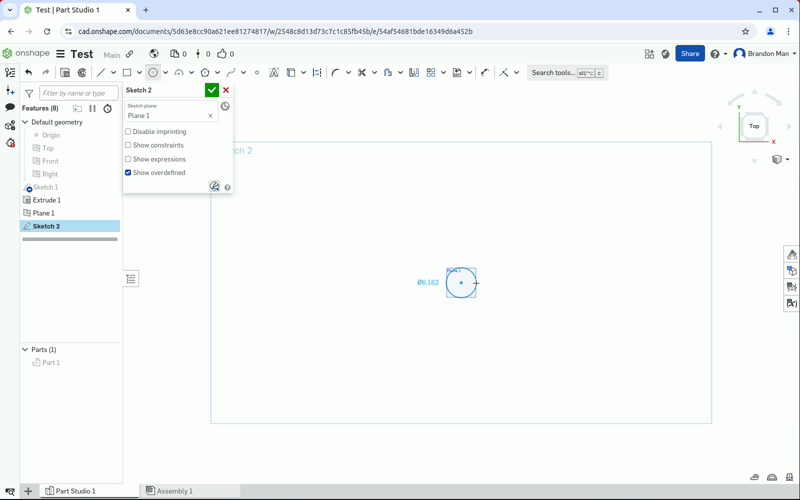
key(esc)
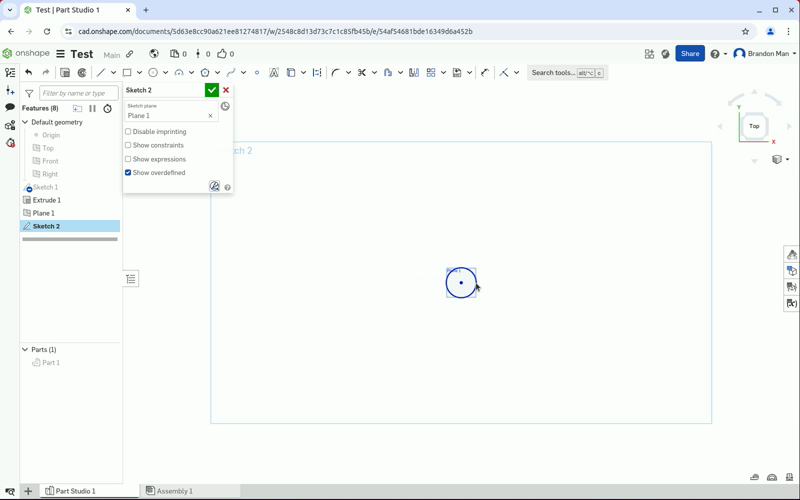
mouse_move(458, 277)
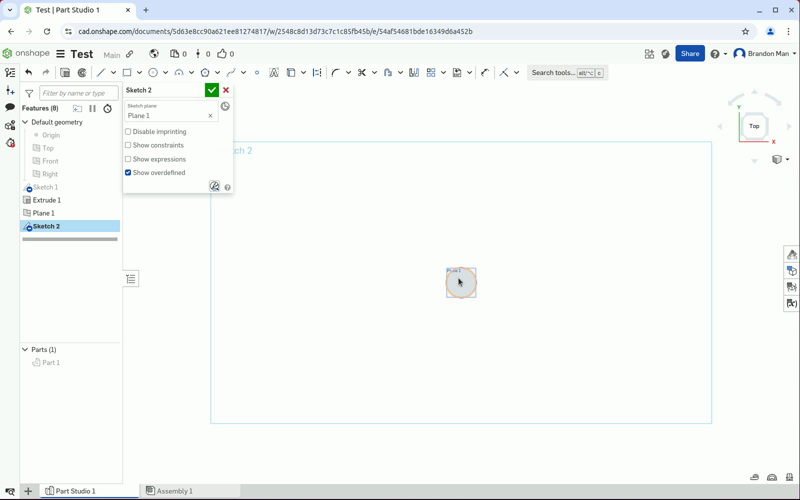
scroll(6)
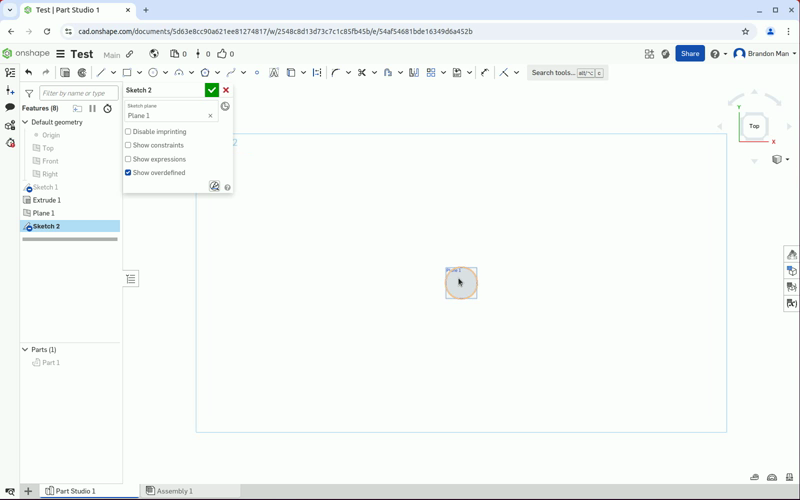
scroll(6)
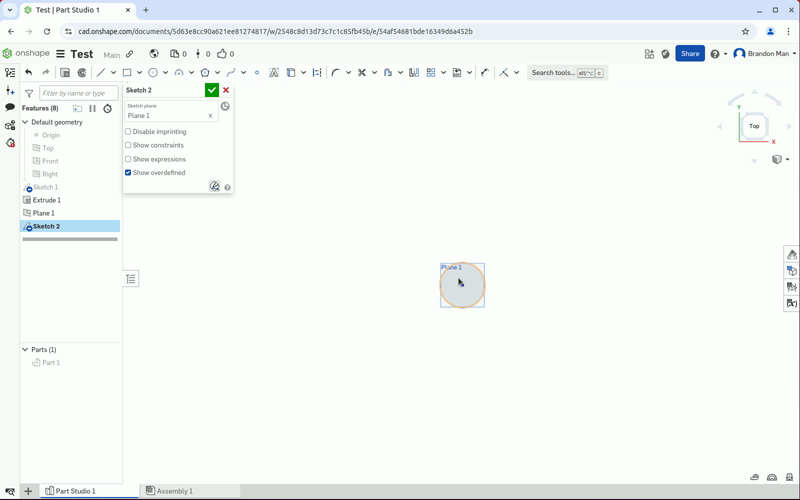
scroll(6)
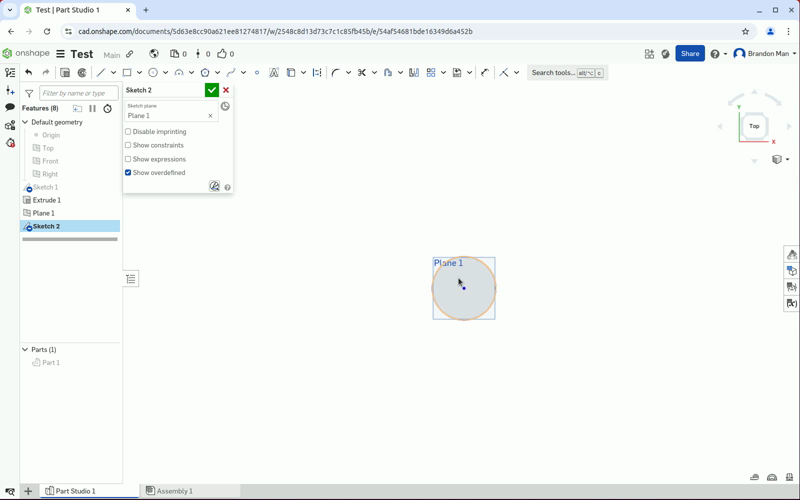
scroll(6)
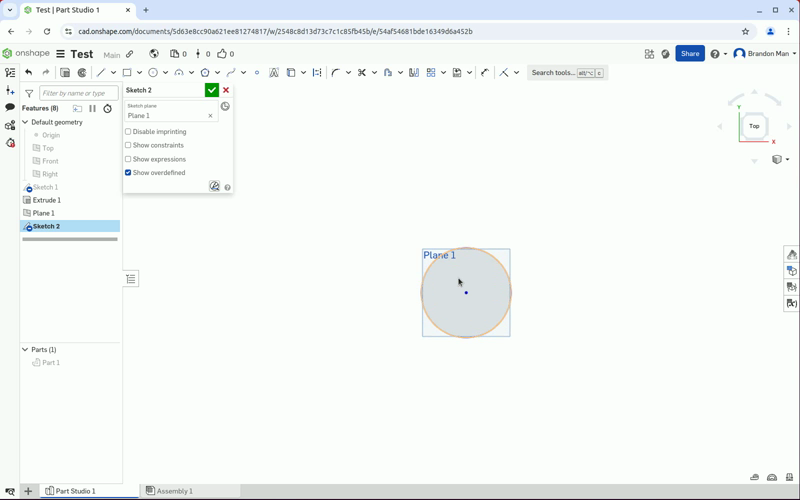
scroll(6)
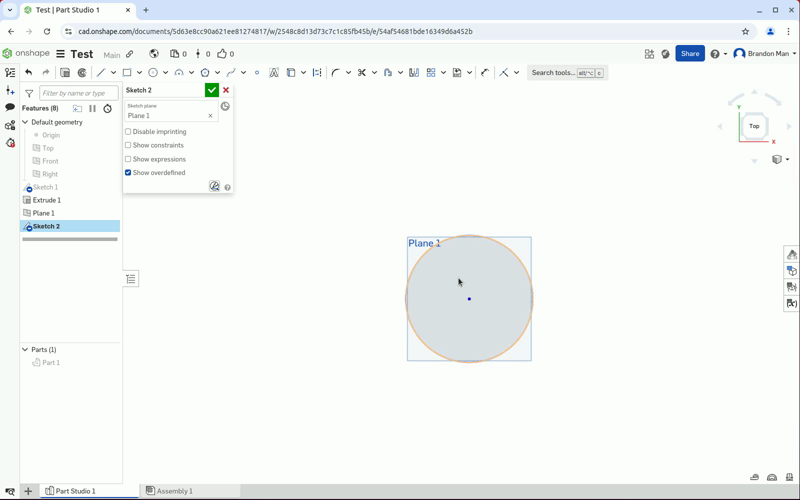
scroll(6)
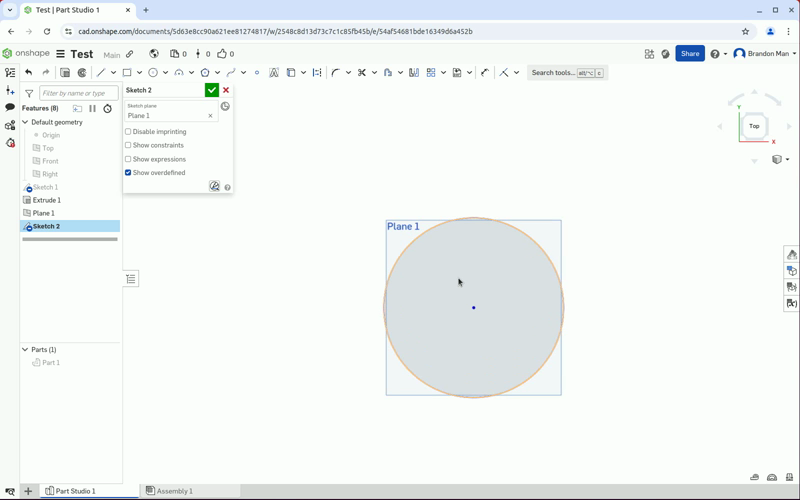
scroll(6)
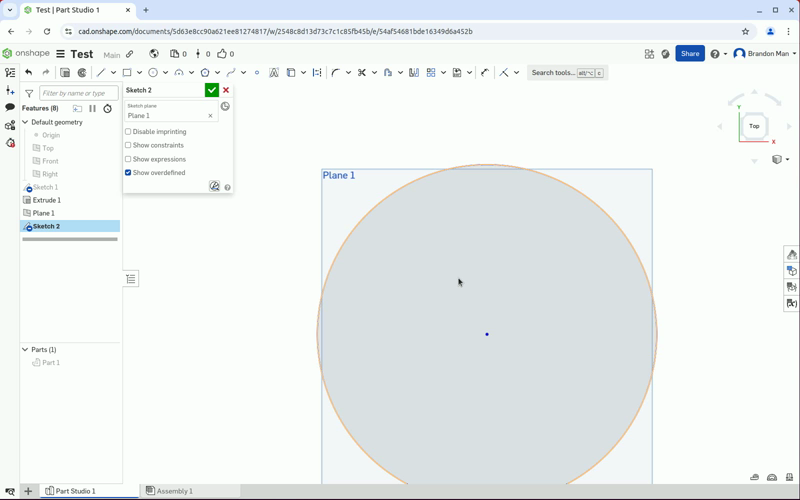
click(458, 277)
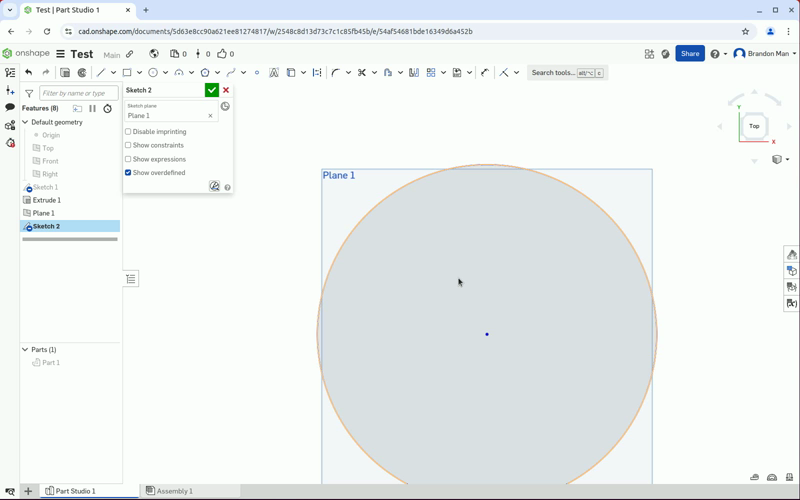
scroll(-6)
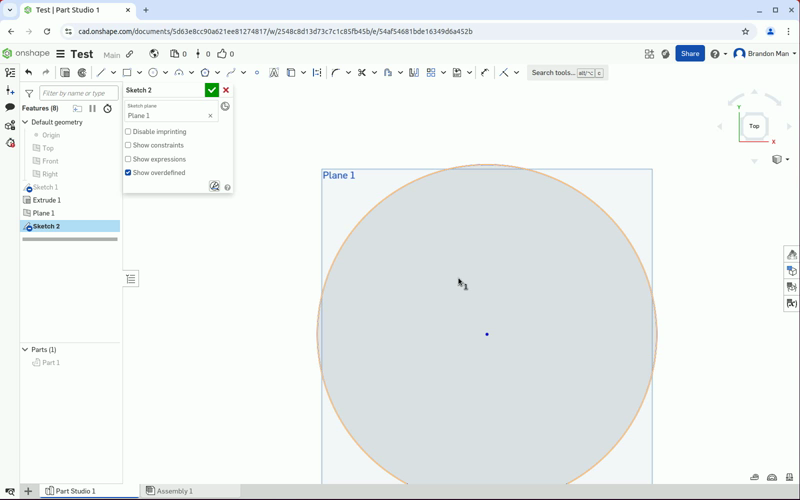
scroll(-6)
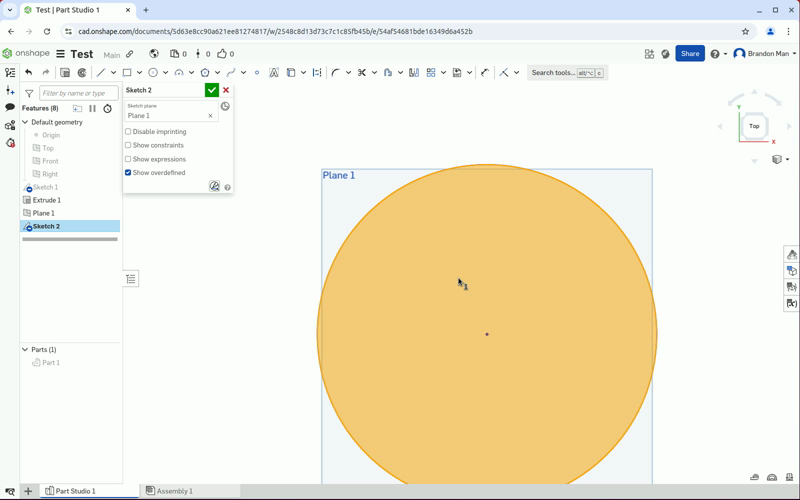
scroll(-6)
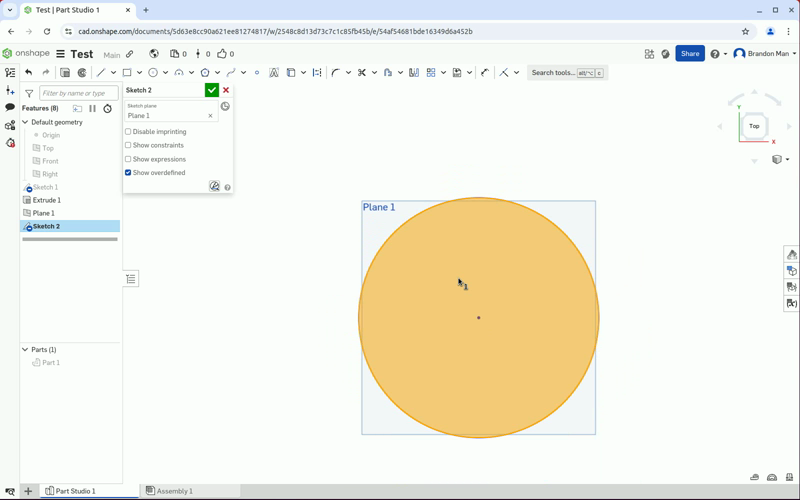
scroll(-6)
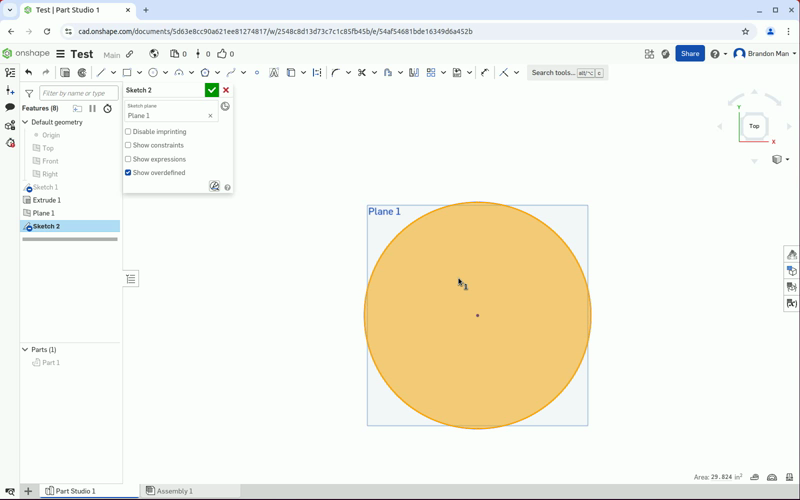
scroll(-6)
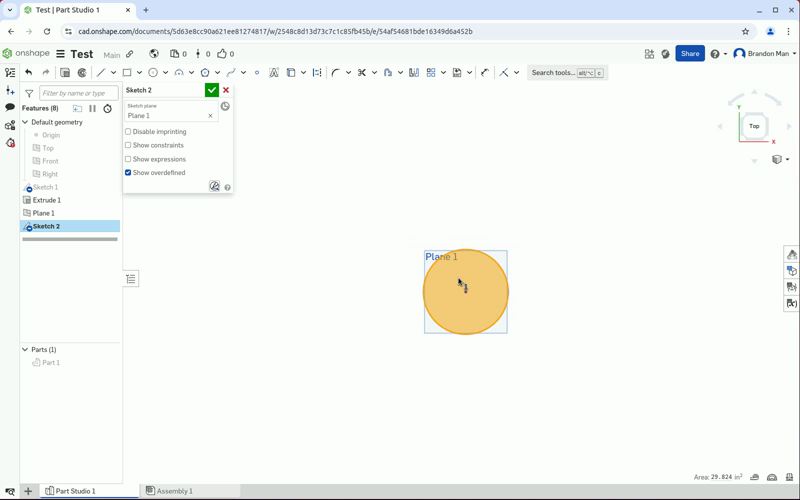
scroll(-6)
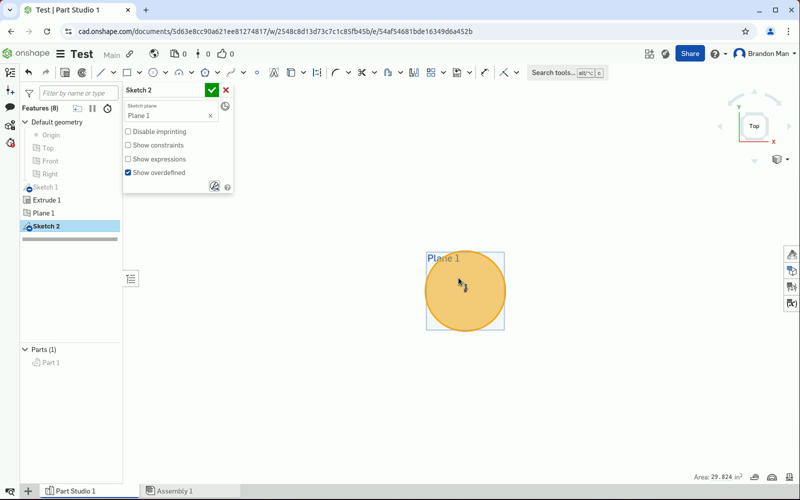
scroll(-6)
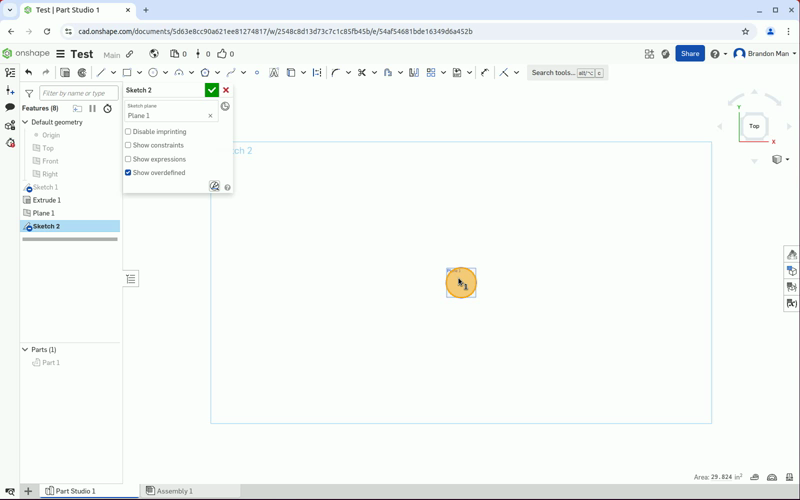
mouse_move(73, 352)
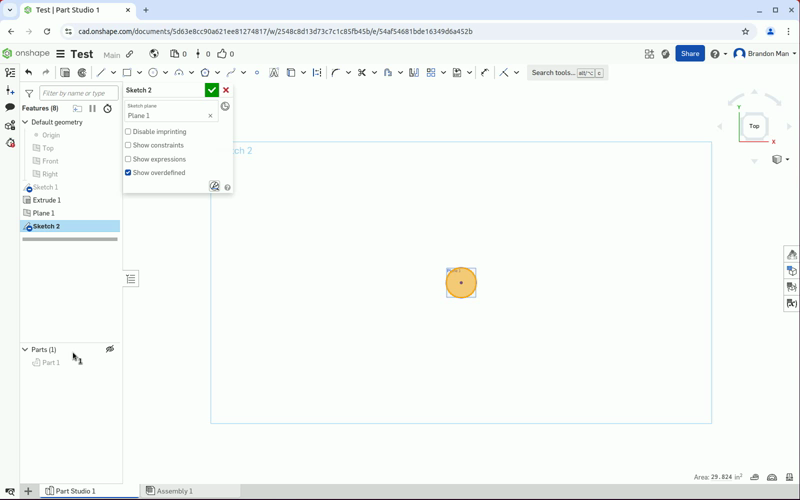
key(shift+y)
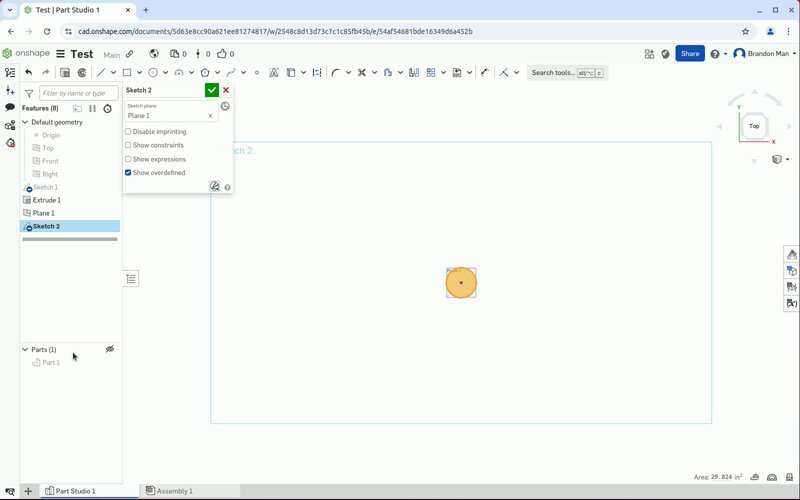
key(shift+e)
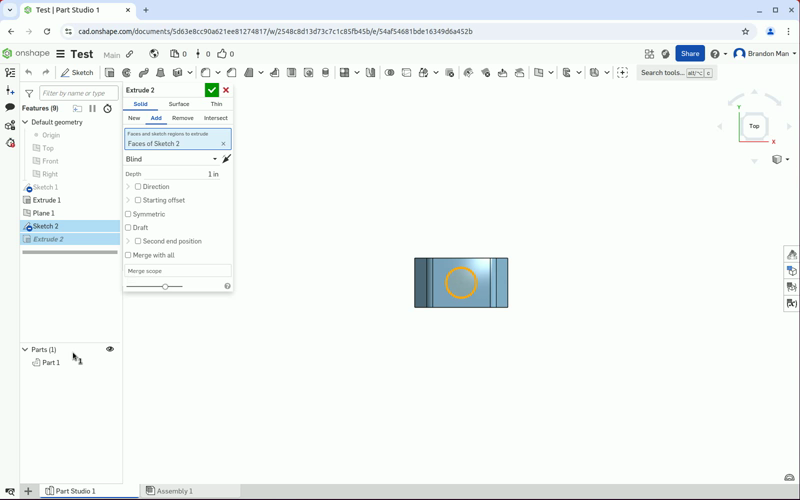
mouse_move(143, 106)
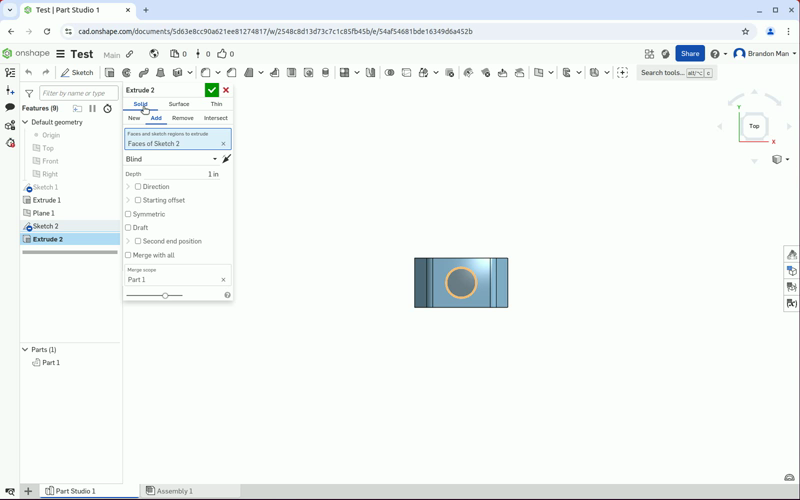
click(143, 106)
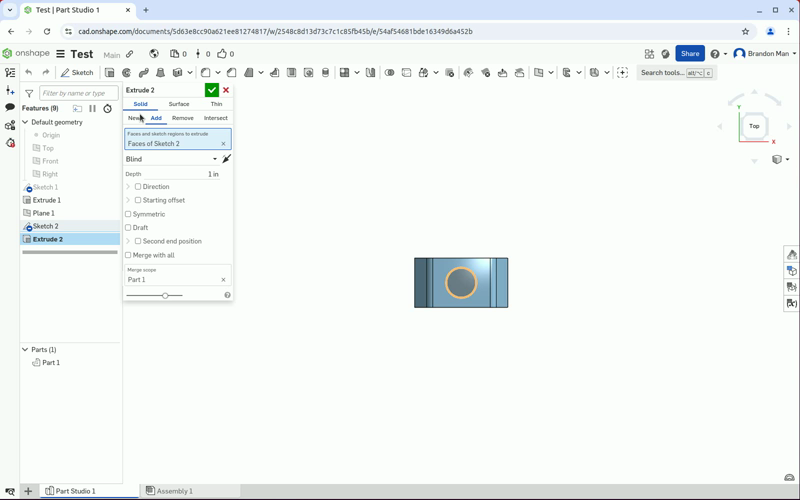
mouse_move(137, 120)
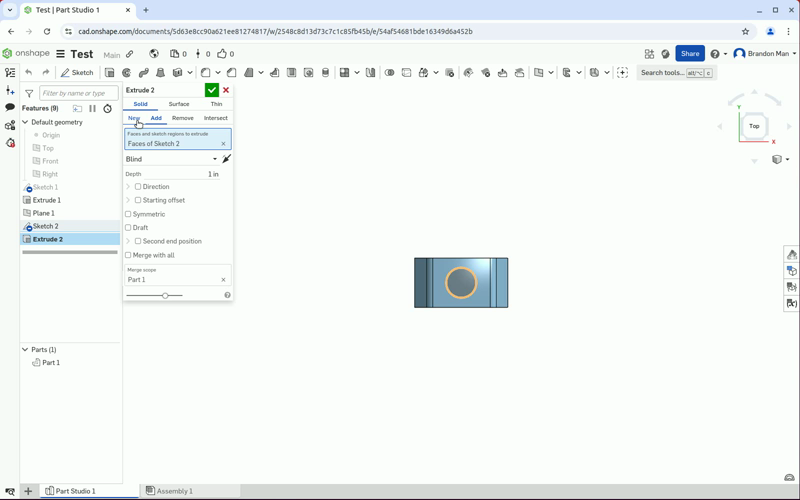
click(137, 120)
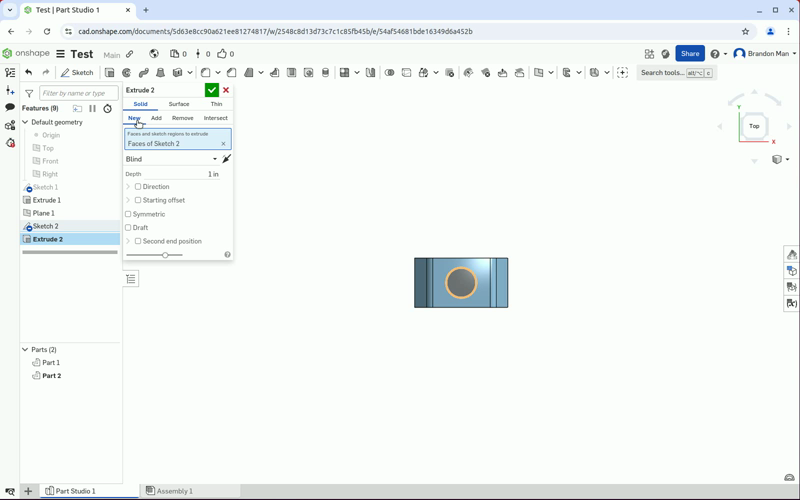
key(tab, 4)
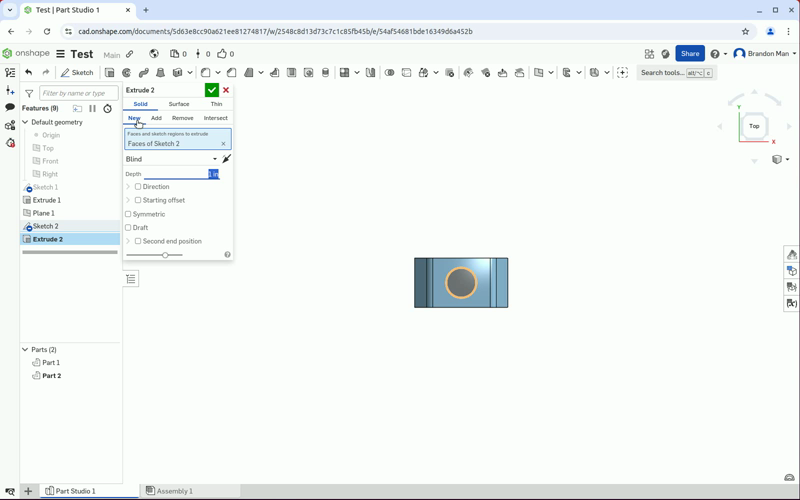
text(6.258)
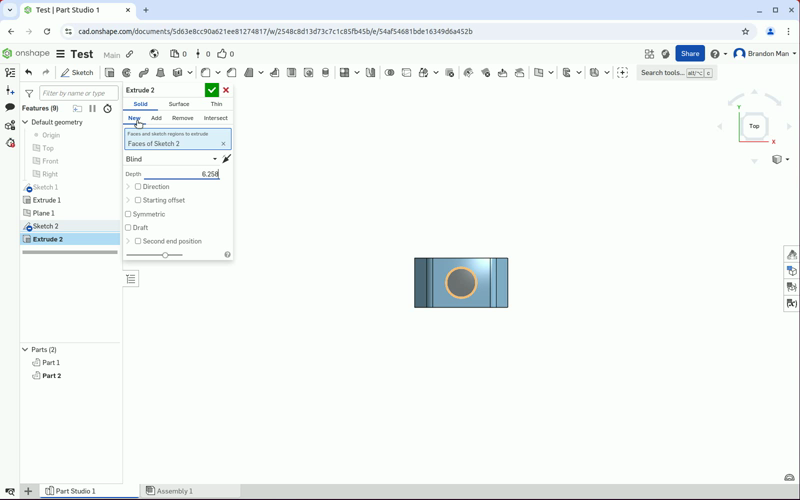
key(enter)
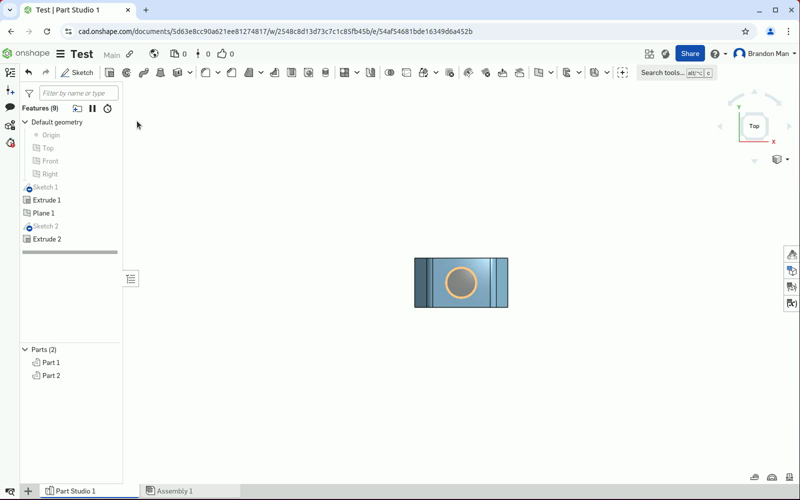
key(shift+h)
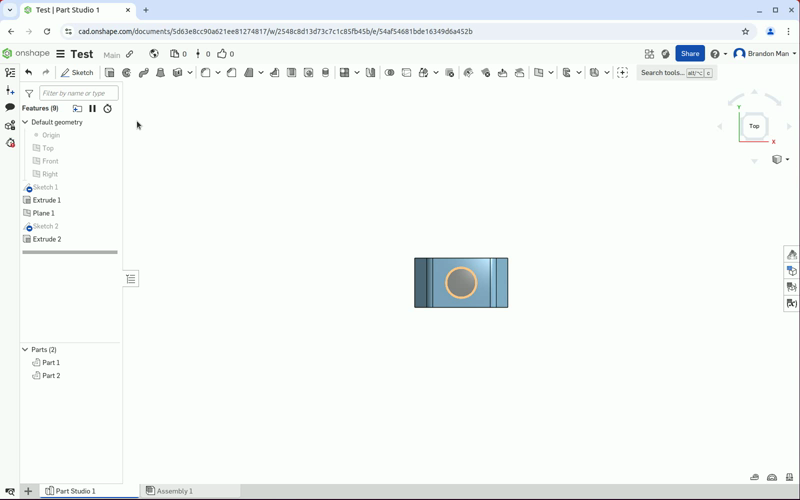
key(shift+h)
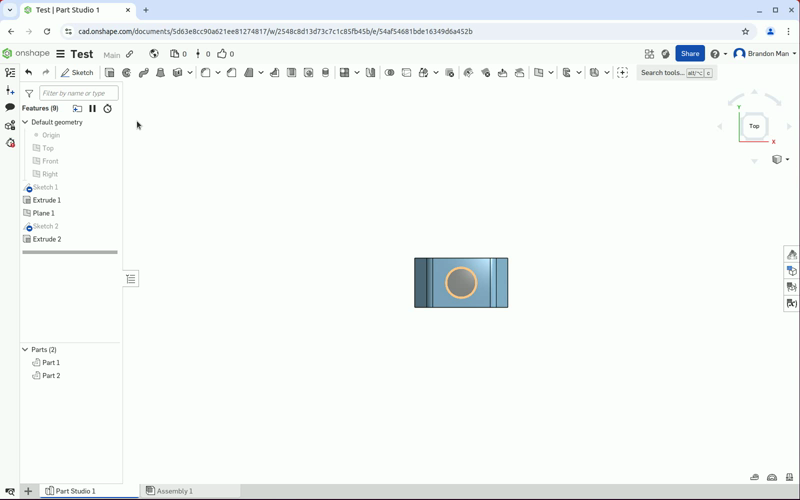
key(shift+7)
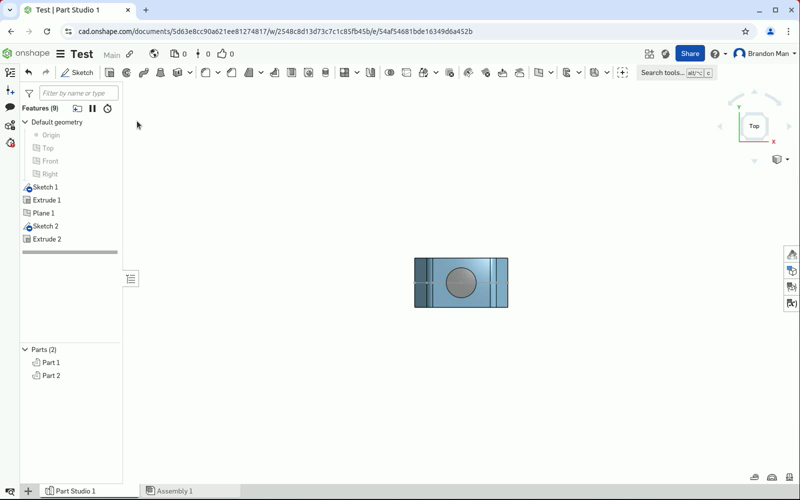
key(up, 3)
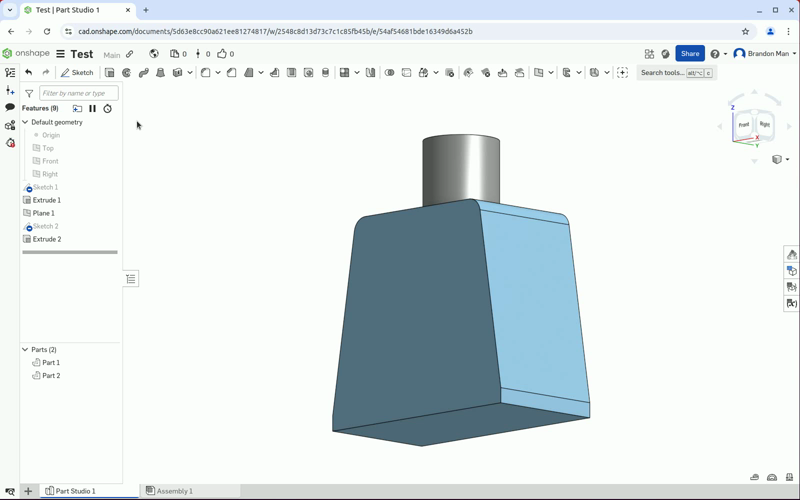
key(left, 3)
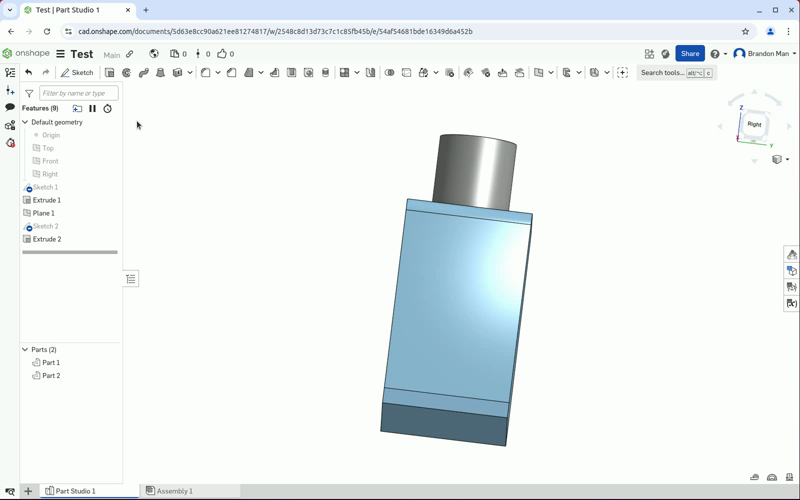
key(right, 3)
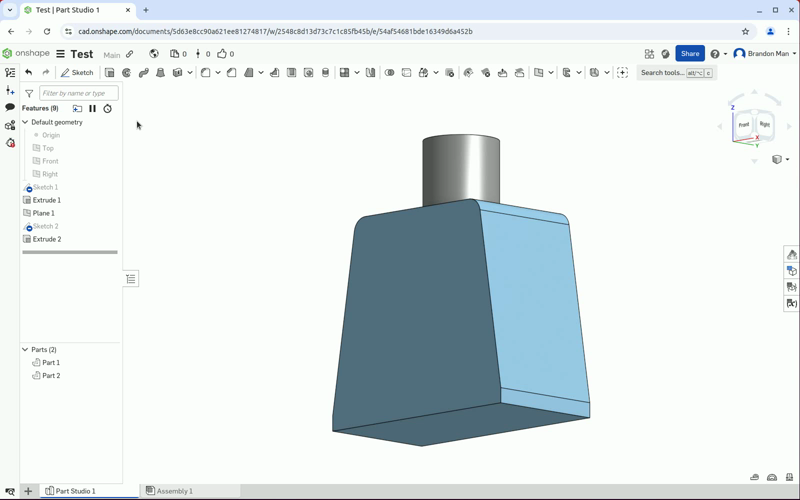
key(down, 3)
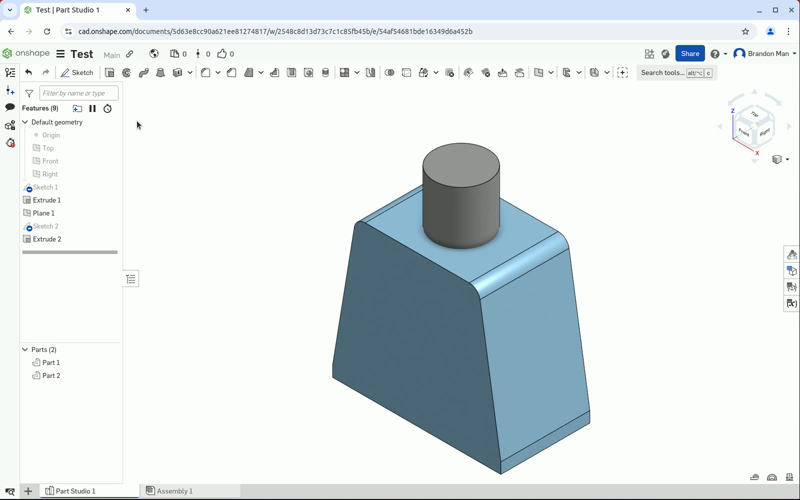
mouse_move(73, 189)
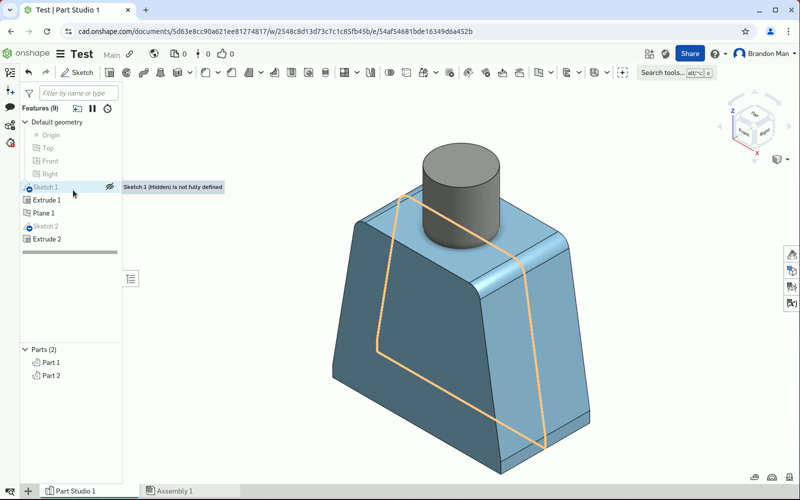
click(73, 189)